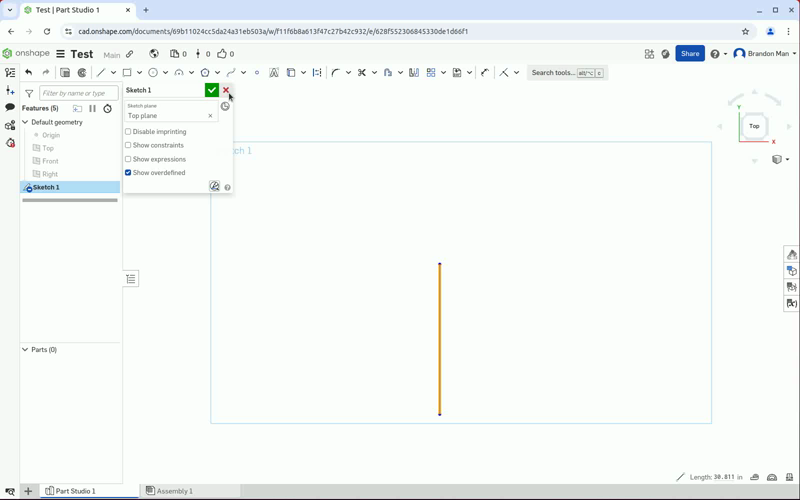
key(shift+h)
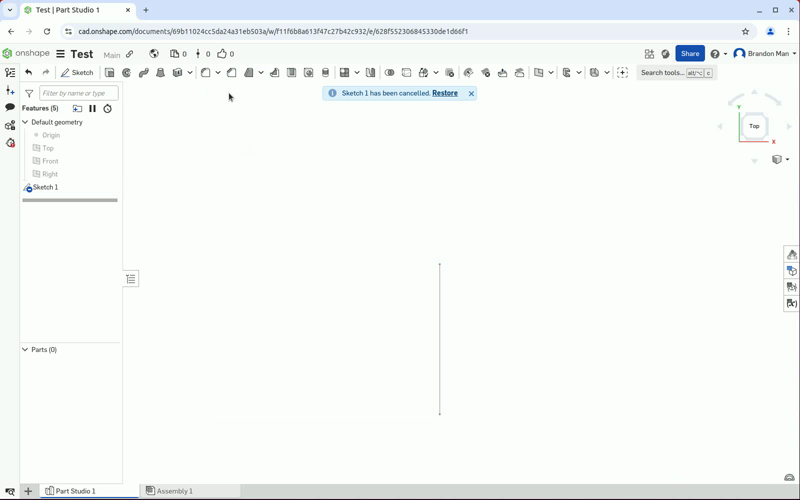
key(shift+s)
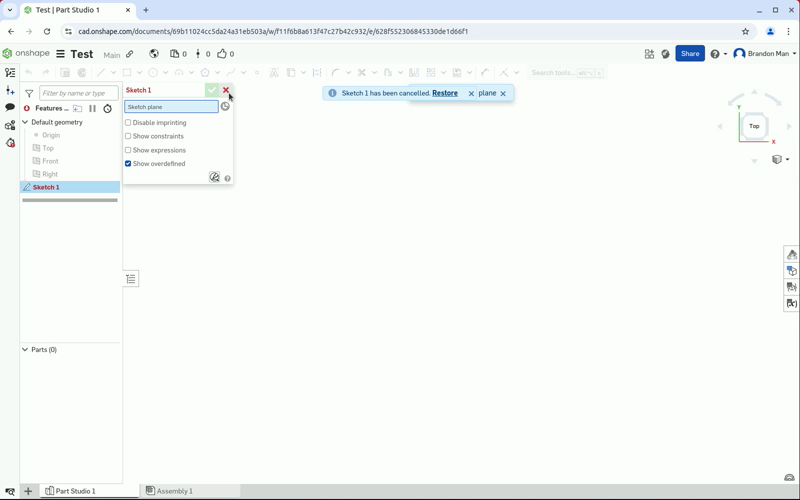
mouse_move(73, 150)
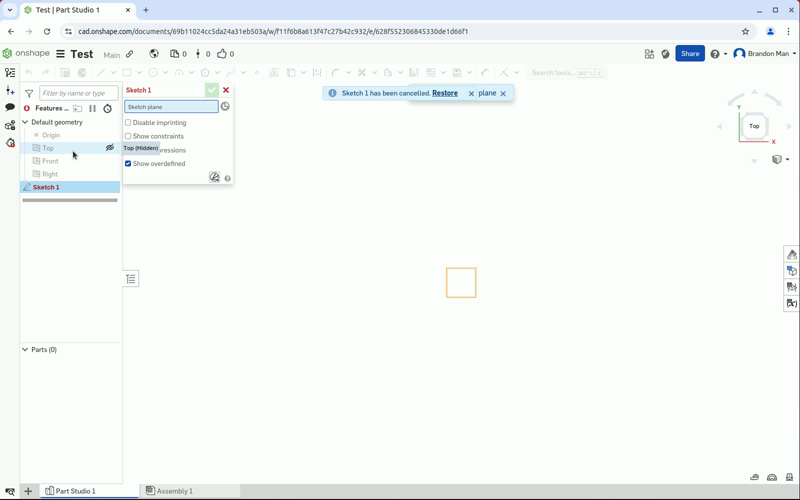
click(73, 150)
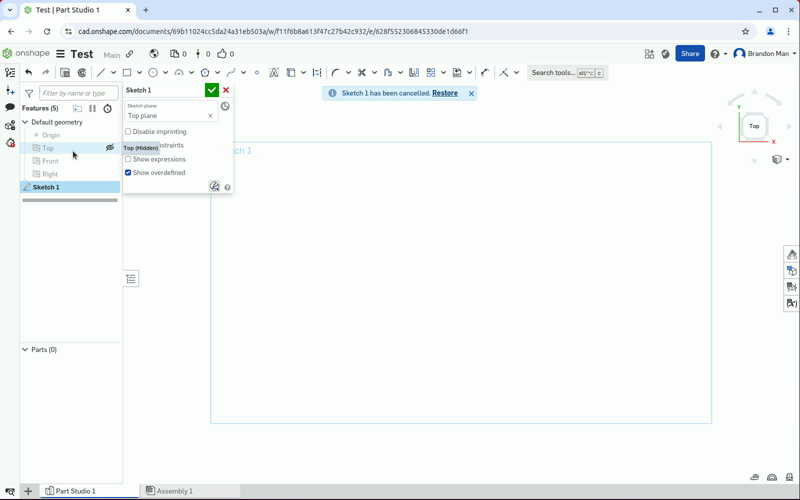
mouse_move(73, 352)
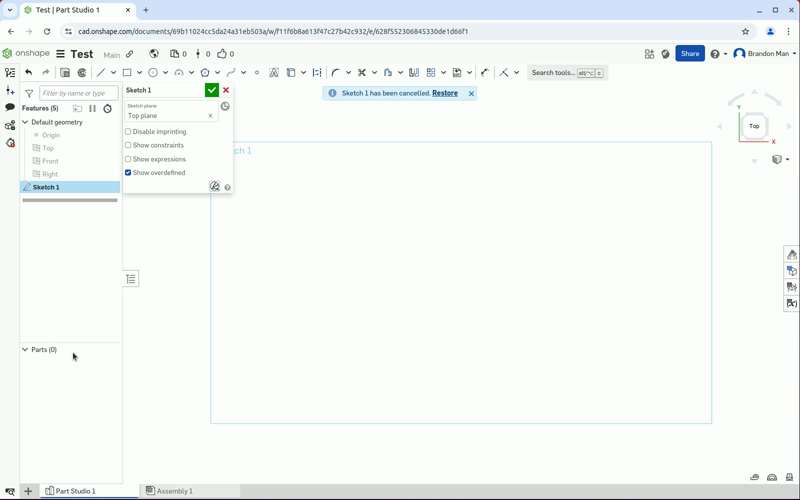
key(y)
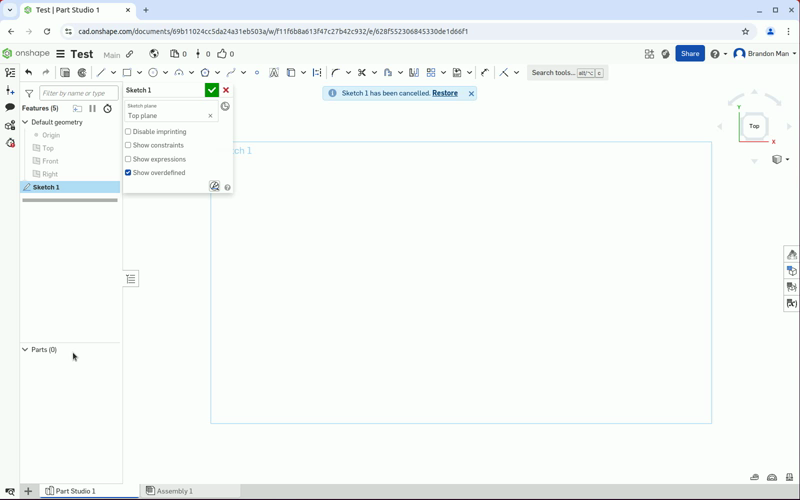
key(c)
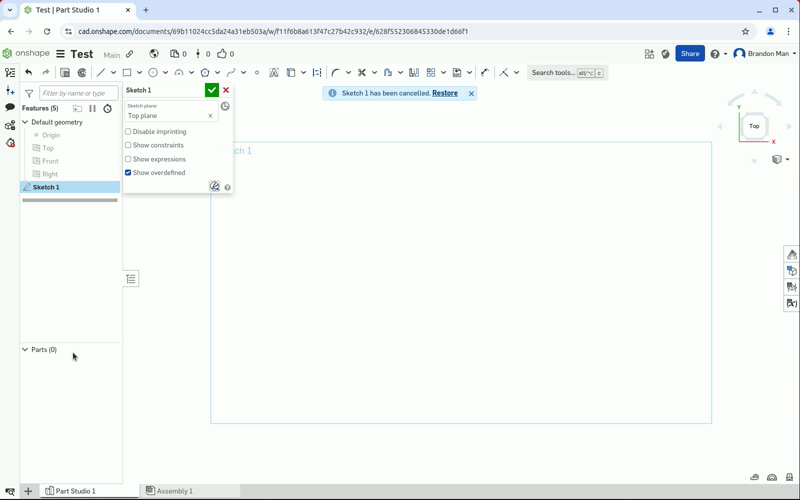
key_down(shift)
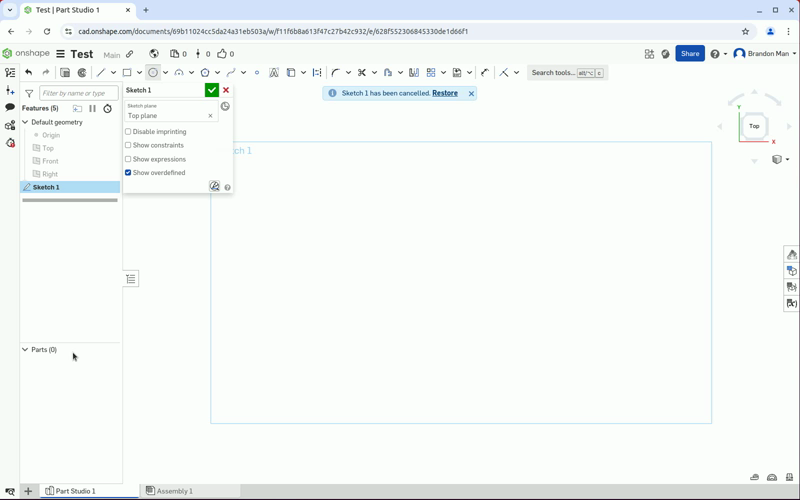
mouse_move(372, 205)
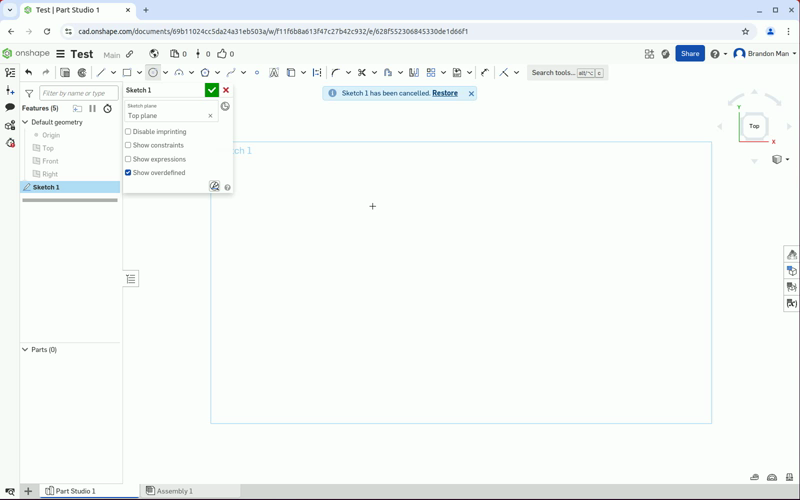
click(372, 205)
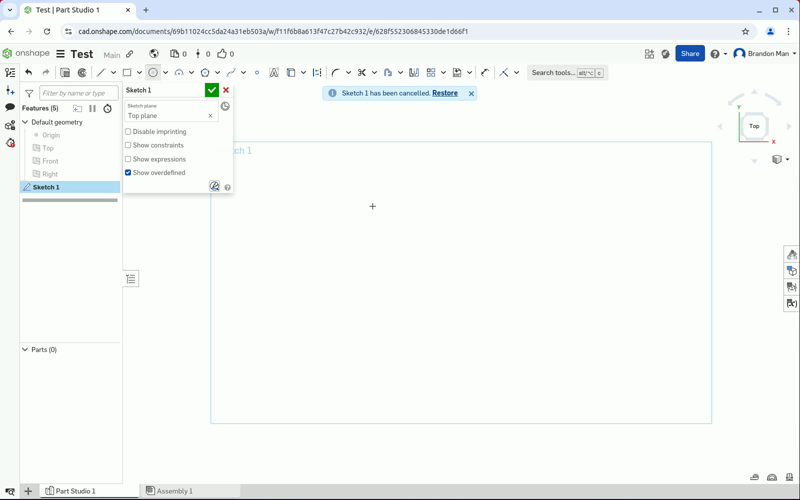
key_up(shift)
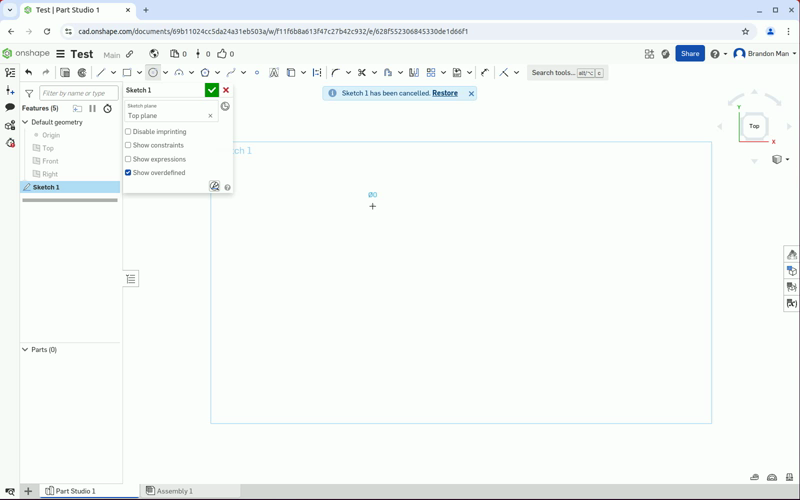
mouse_move(396, 205)
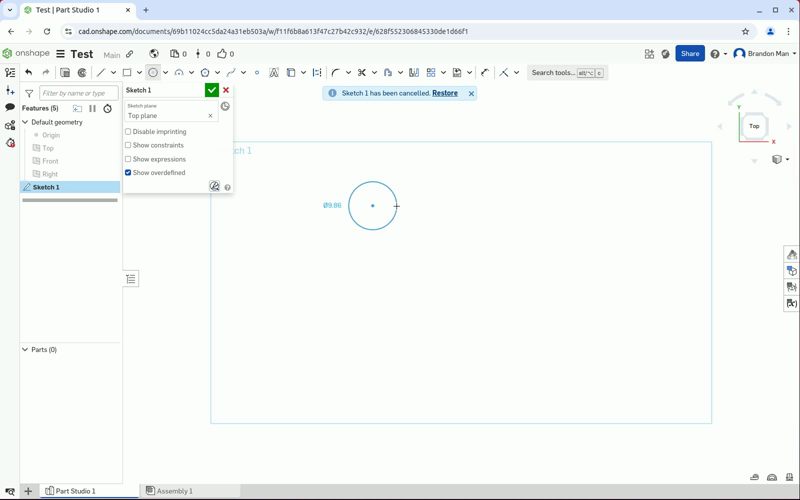
click(396, 205)
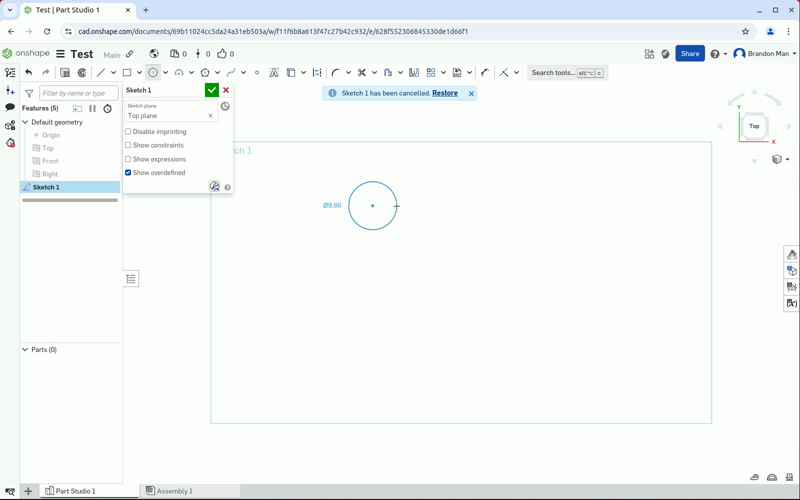
key(esc)
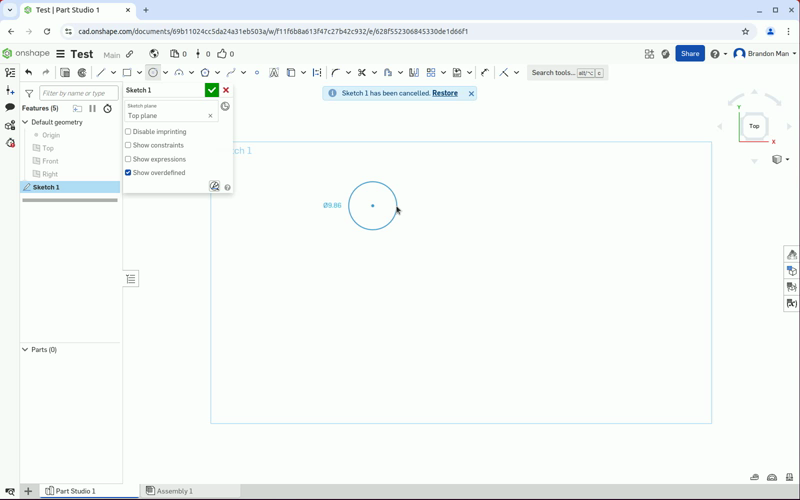
key(c)
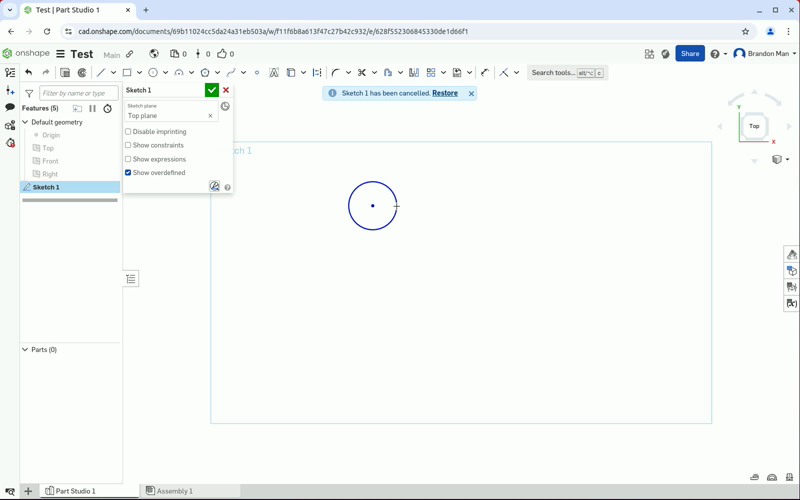
key_down(shift)
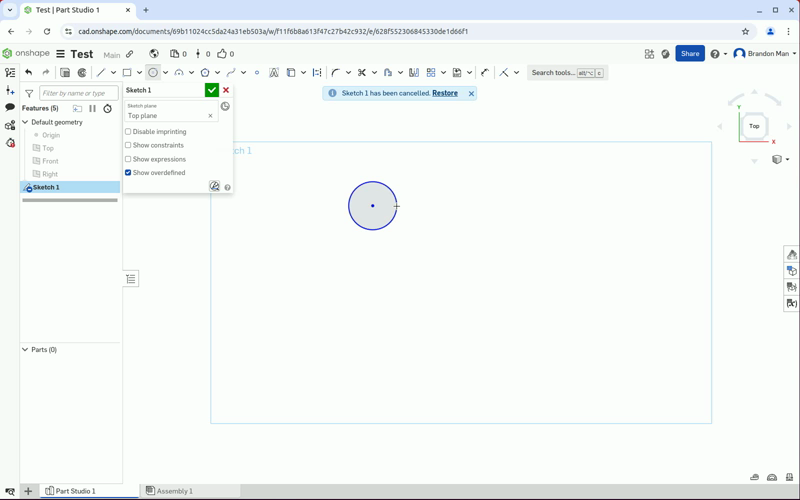
mouse_move(372, 205)
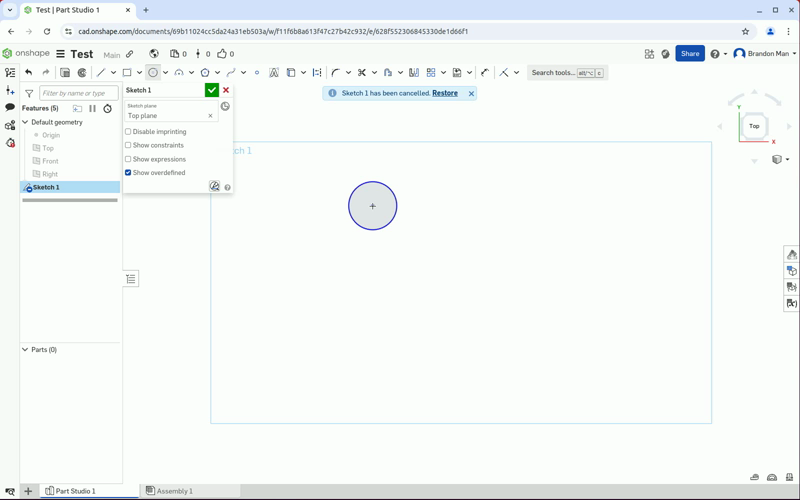
click(372, 205)
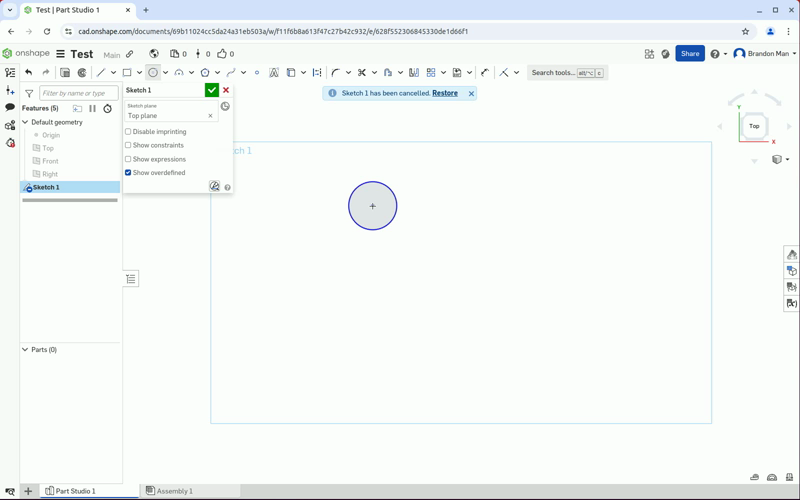
key_up(shift)
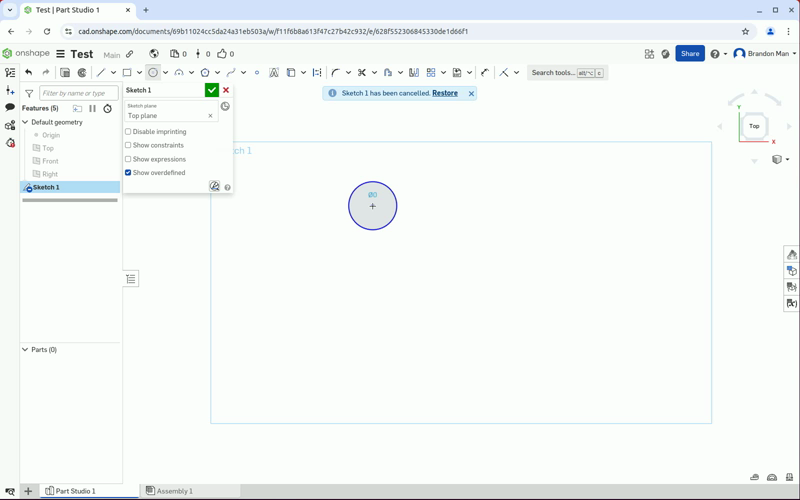
mouse_move(382, 205)
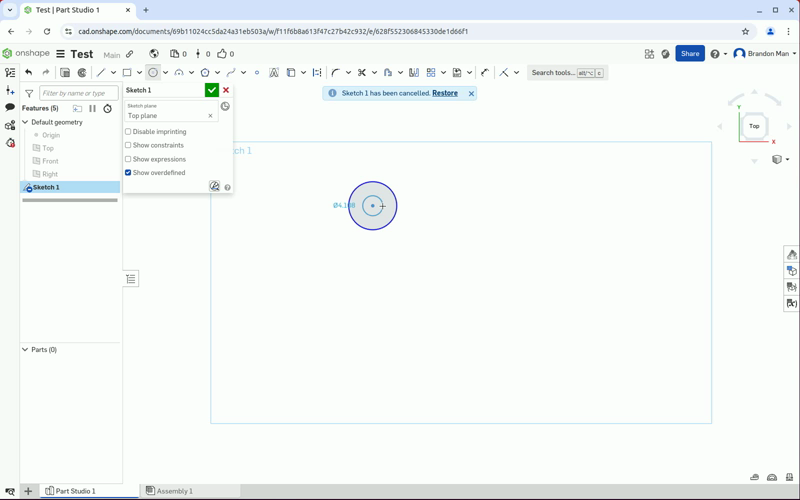
click(382, 205)
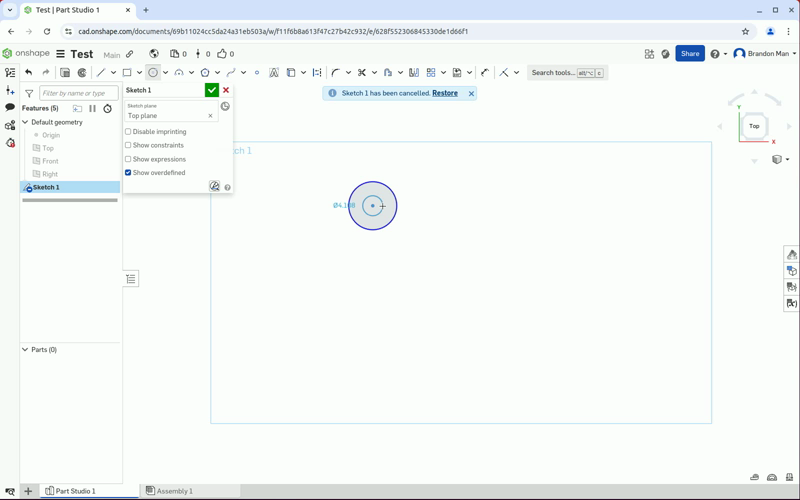
key(esc)
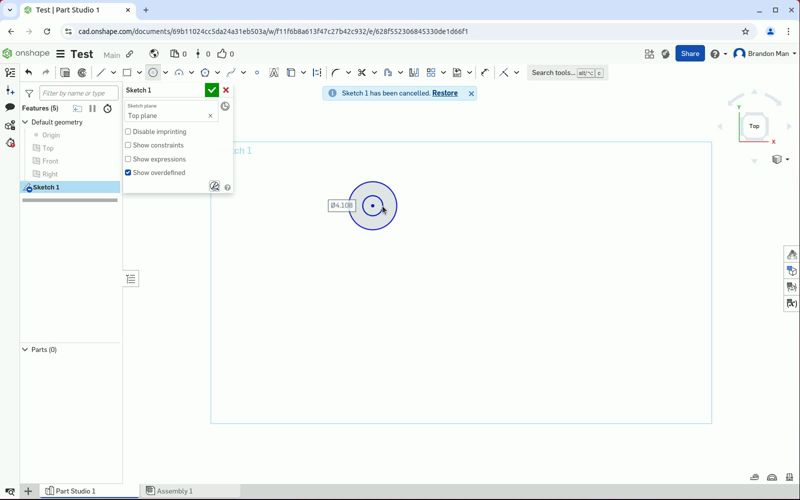
mouse_move(370, 227)
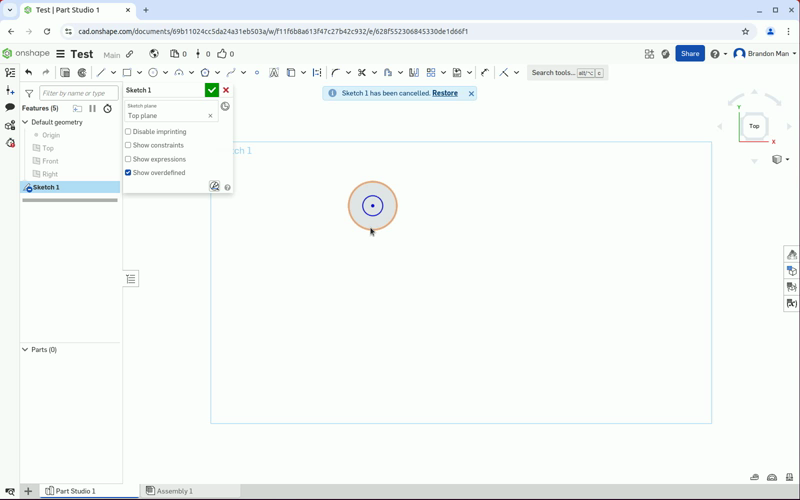
scroll(6)
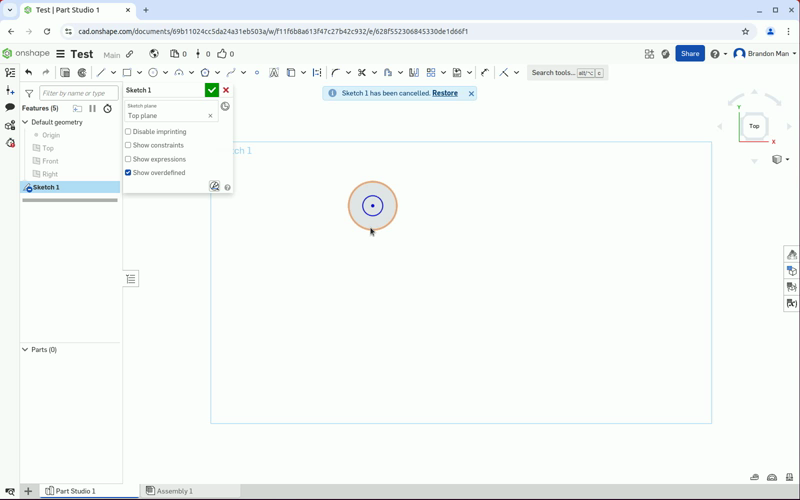
scroll(6)
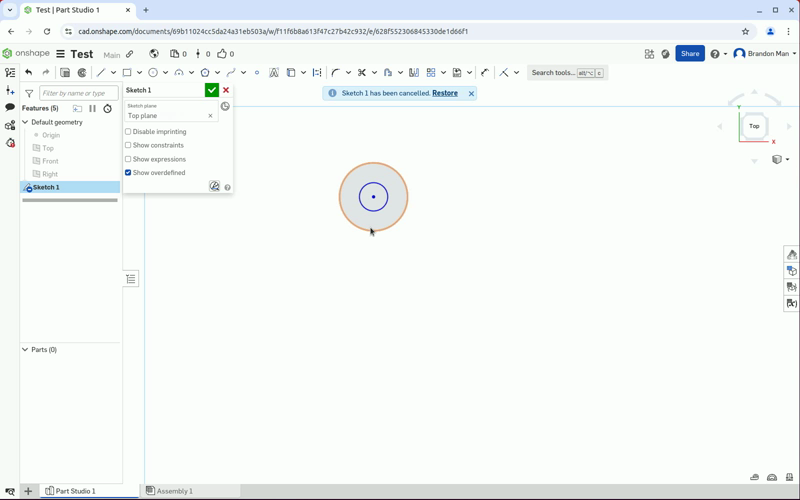
scroll(6)
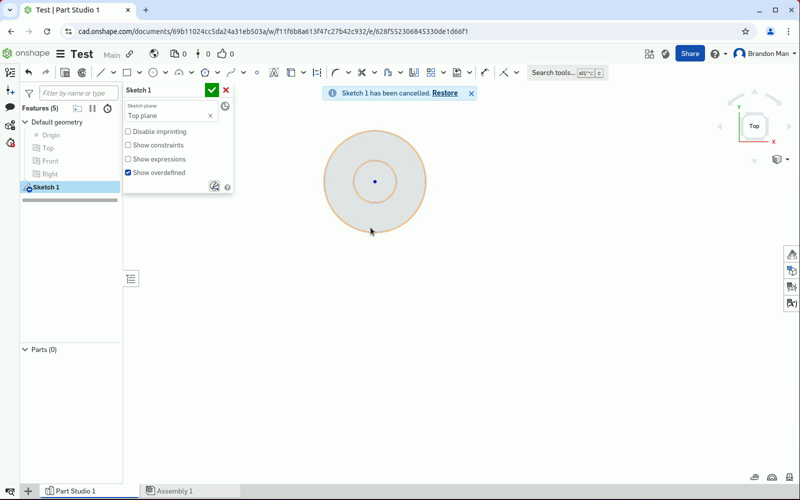
scroll(6)
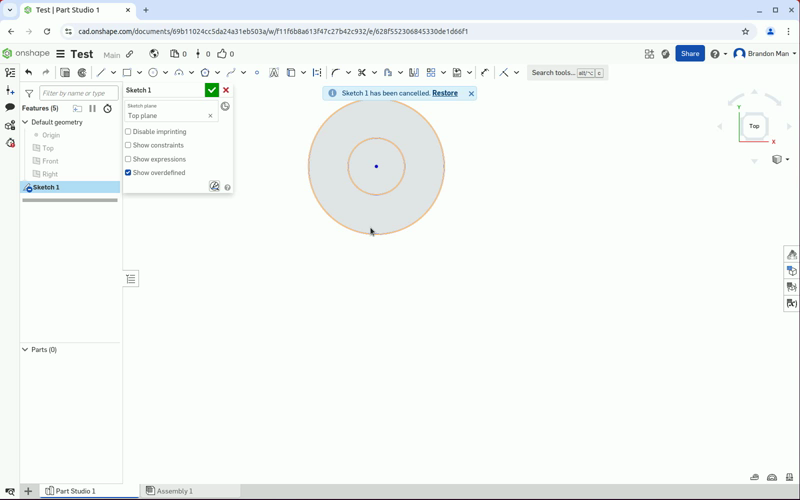
scroll(6)
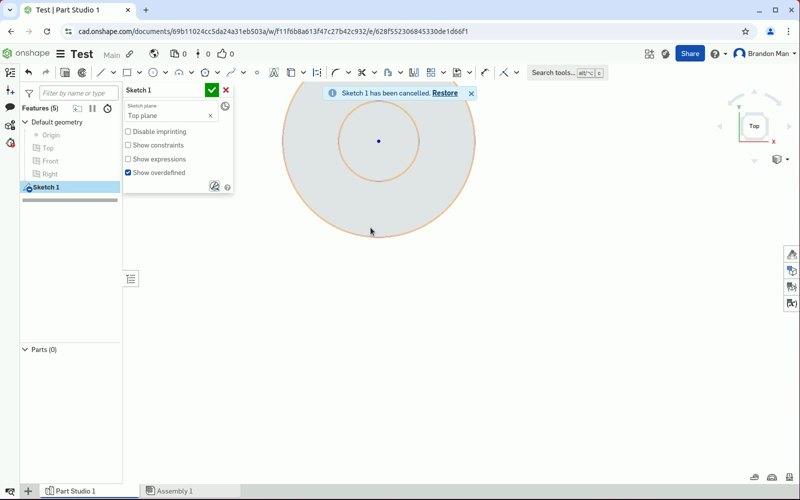
scroll(6)
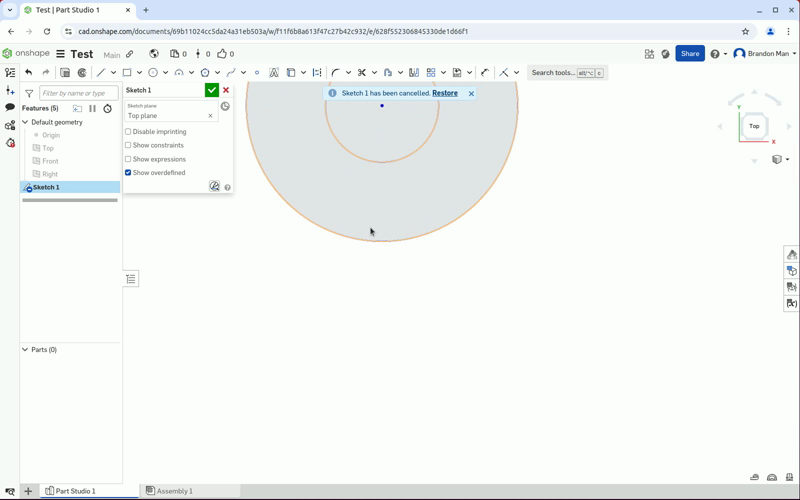
scroll(6)
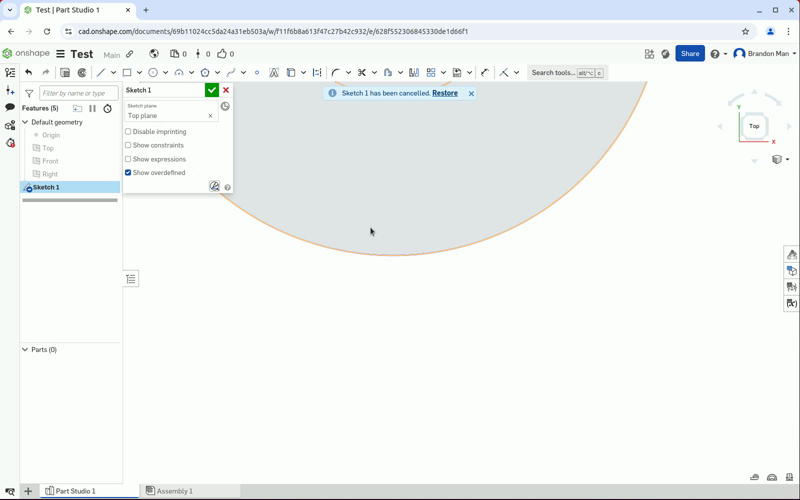
click(370, 227)
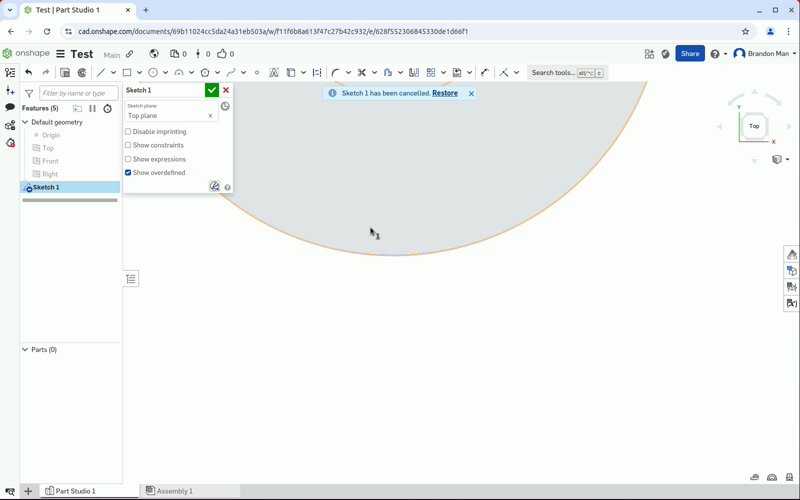
scroll(-6)
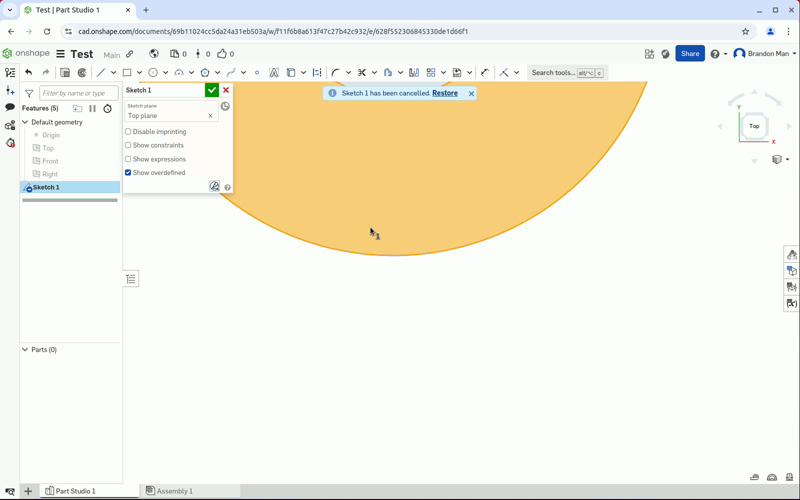
scroll(-6)
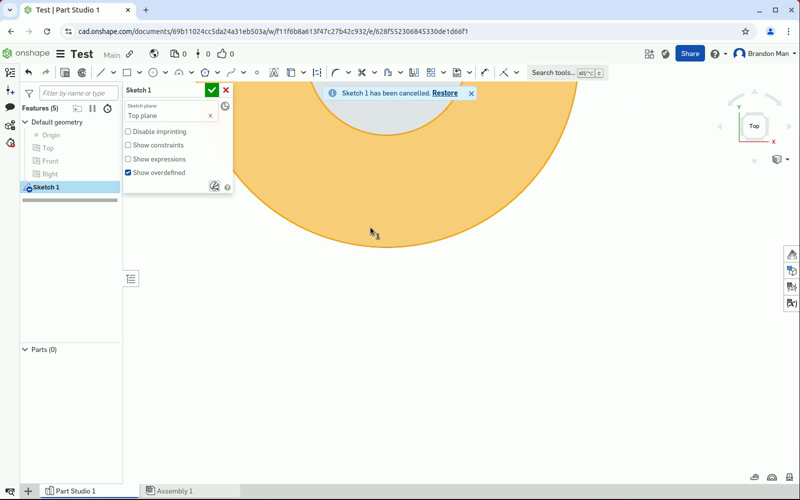
scroll(-6)
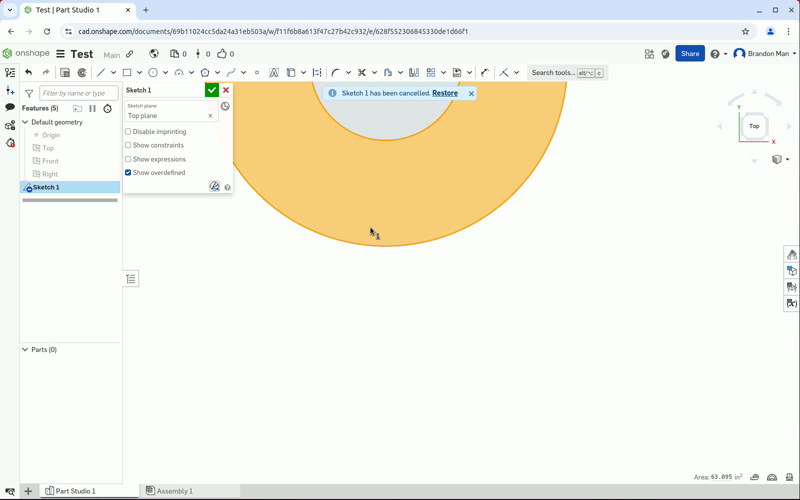
scroll(-6)
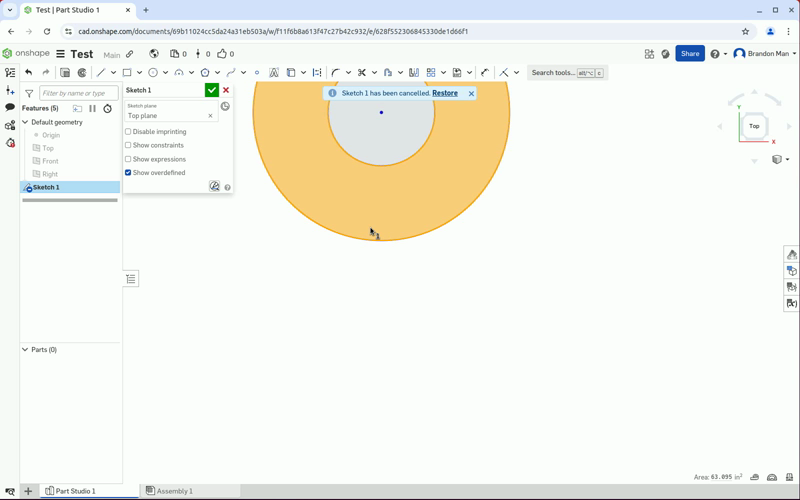
scroll(-6)
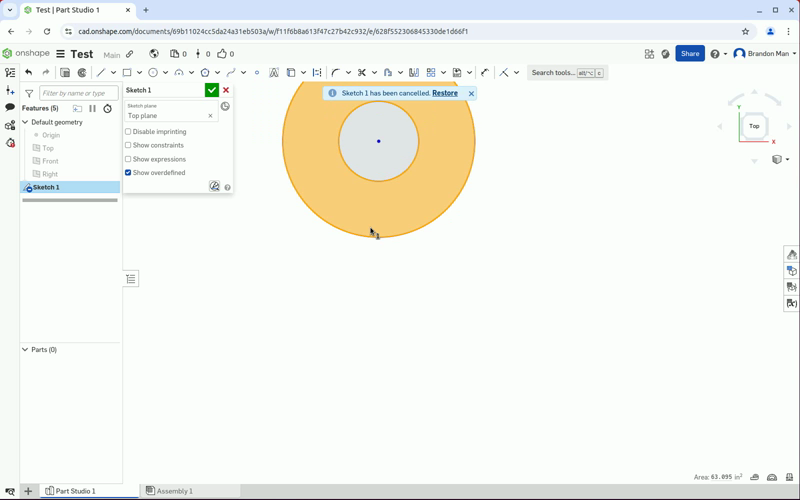
scroll(-6)
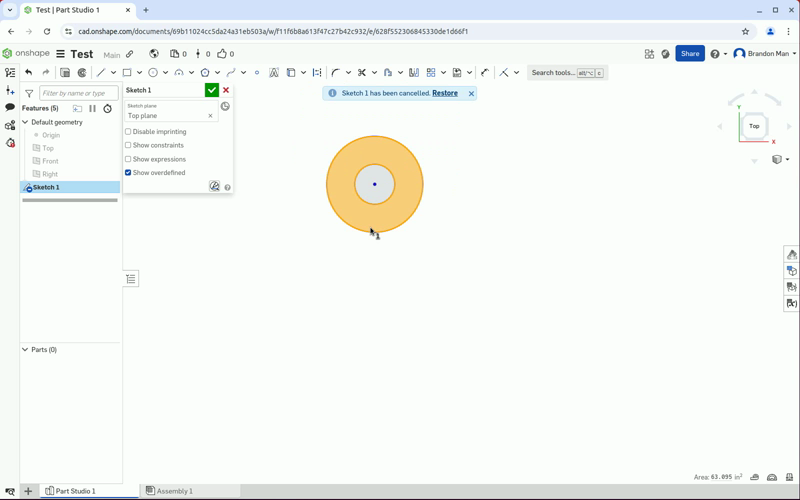
scroll(-6)
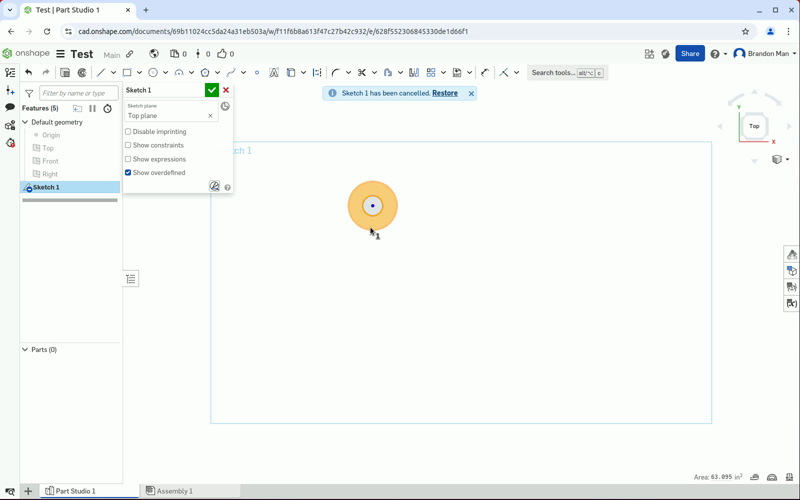
mouse_move(73, 352)
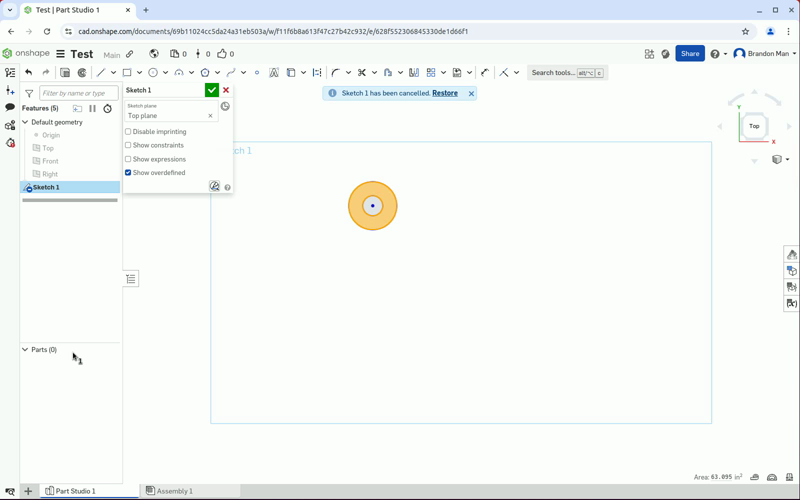
key(shift+y)
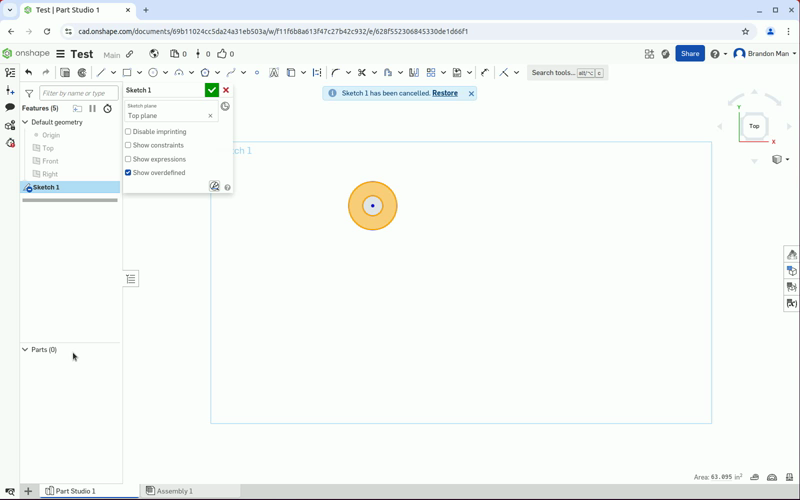
key(shift+e)
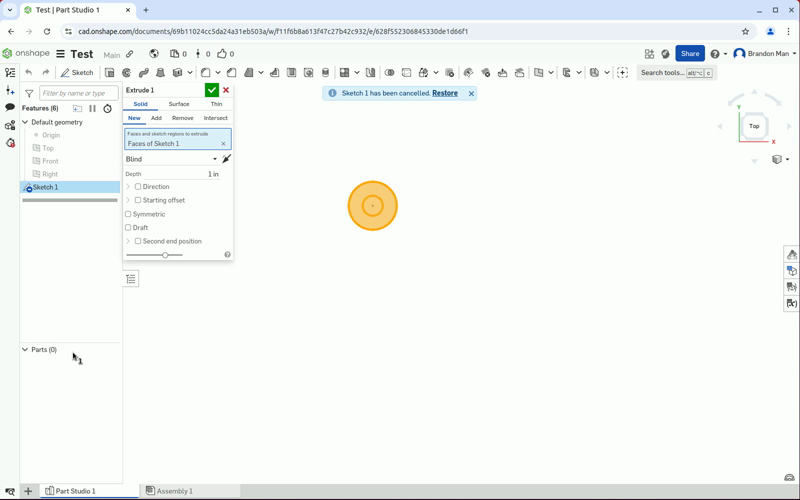
mouse_move(143, 106)
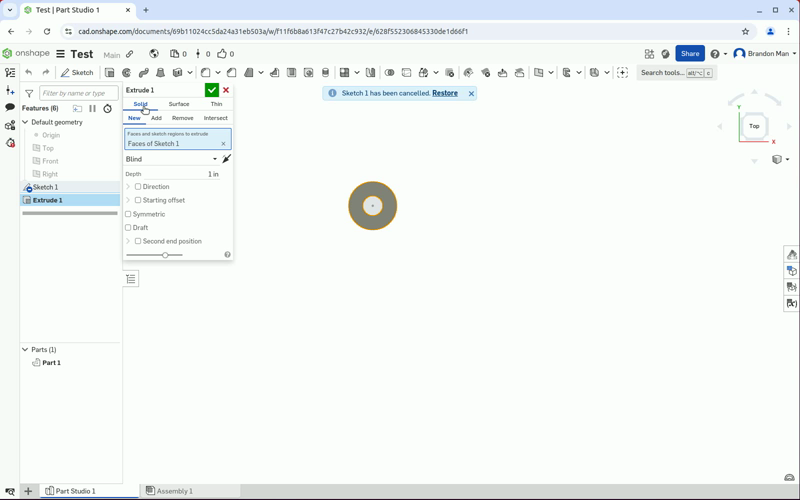
click(143, 106)
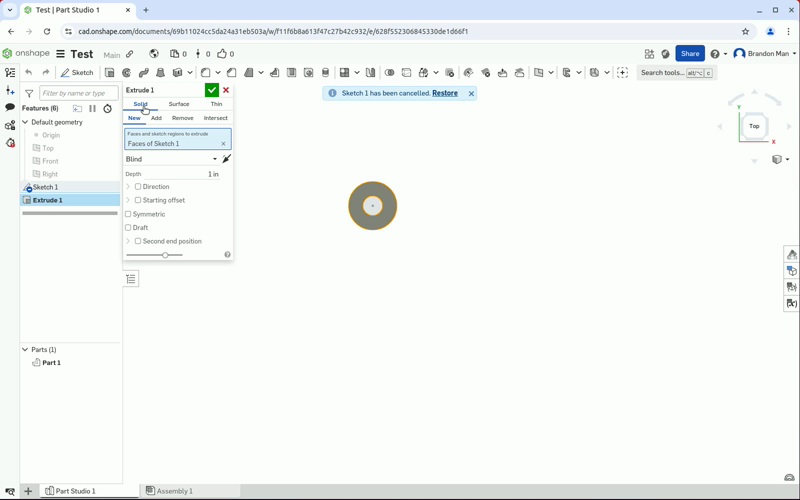
mouse_move(137, 120)
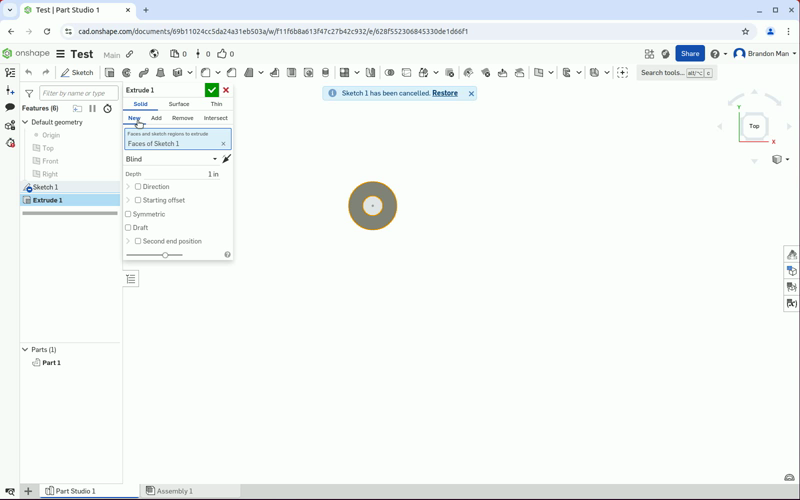
click(137, 120)
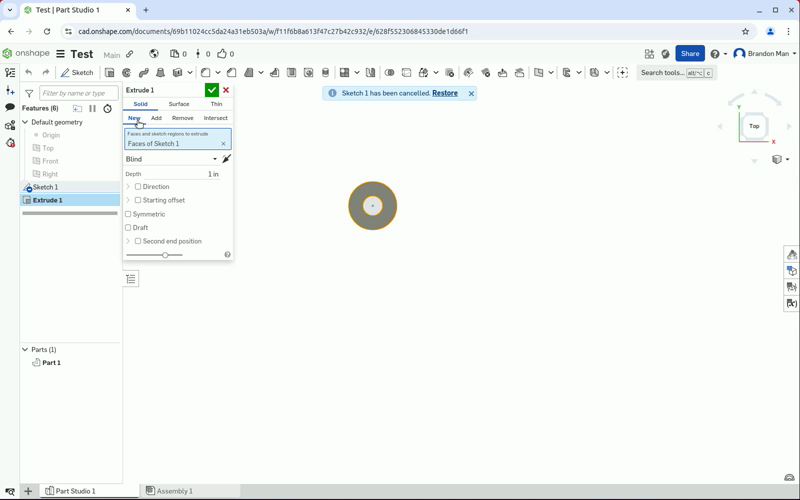
key(tab, 4)
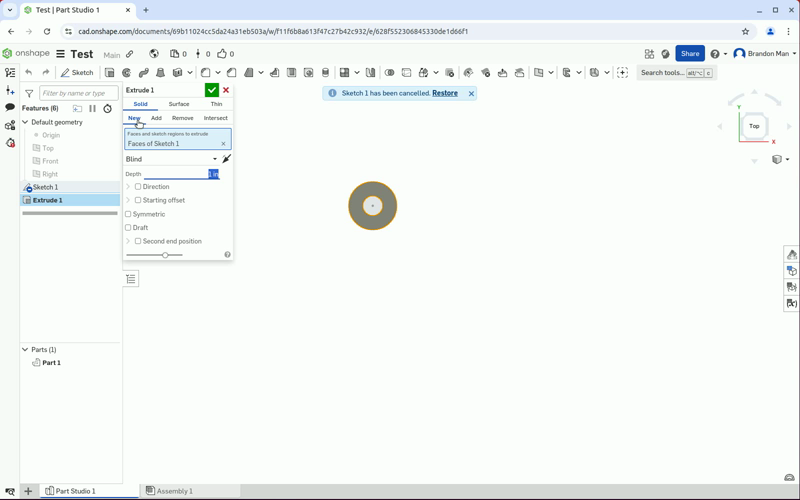
text(0.963)
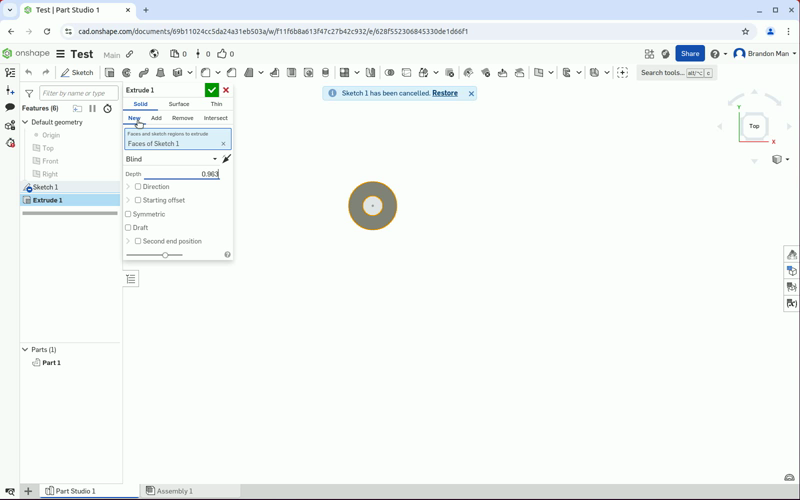
key(enter)
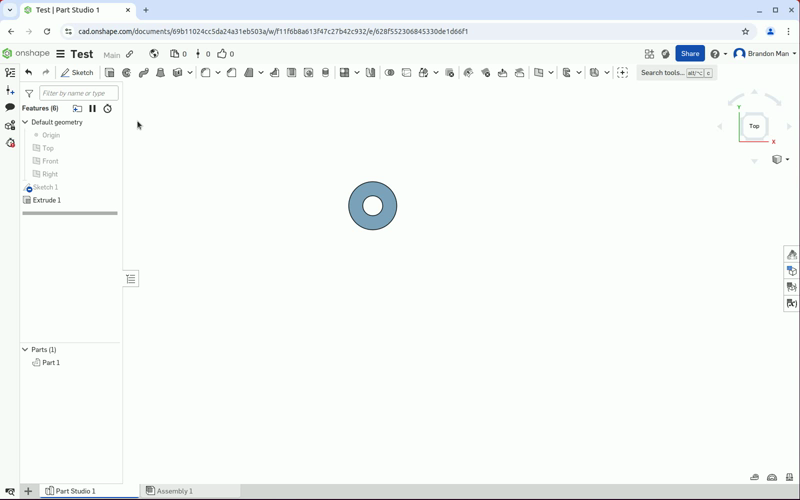
key(shift+h)
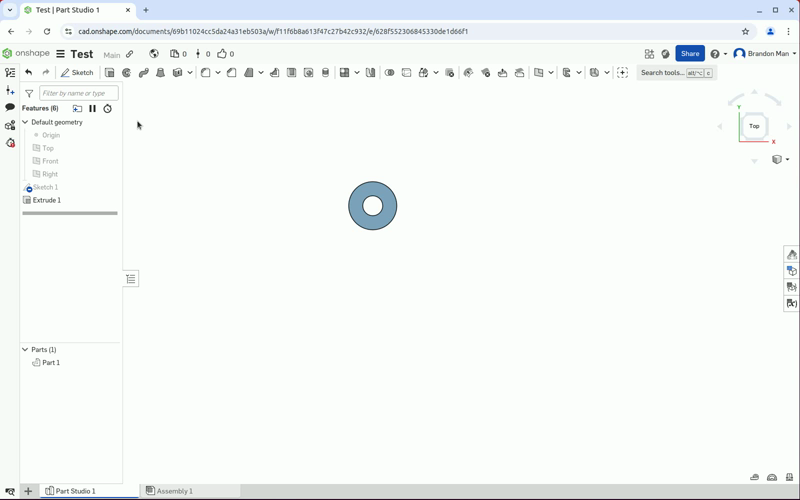
key(shift+h)
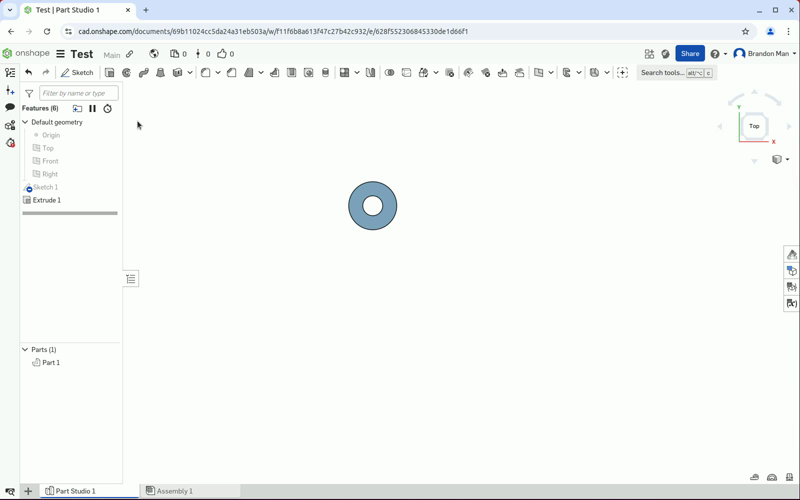
mouse_move(73, 189)
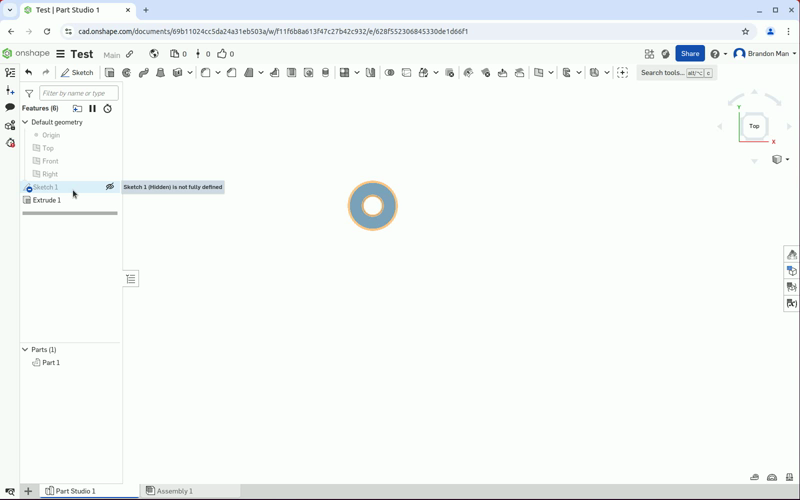
click(73, 189)
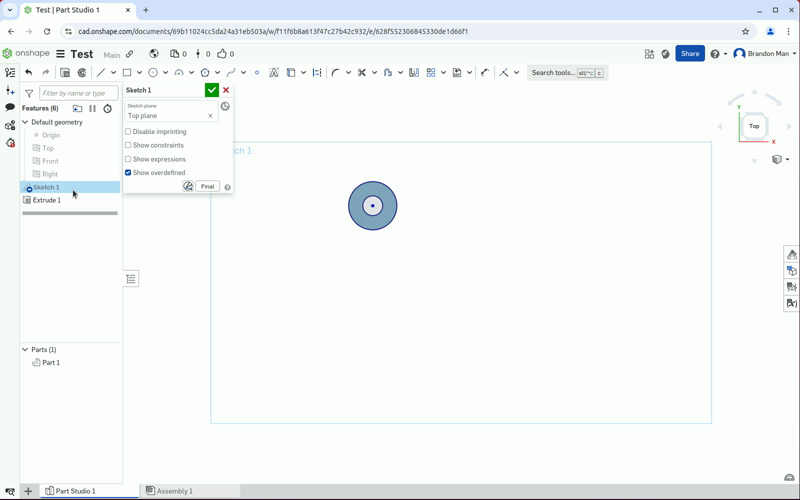
mouse_move(229, 92)
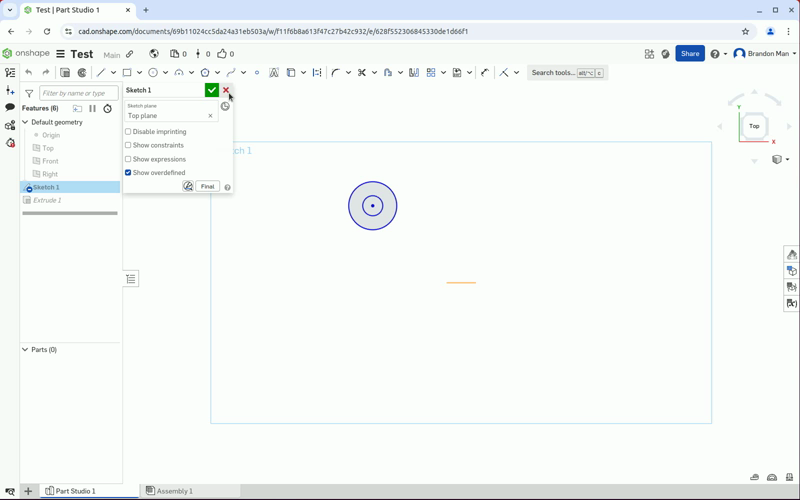
click(229, 92)
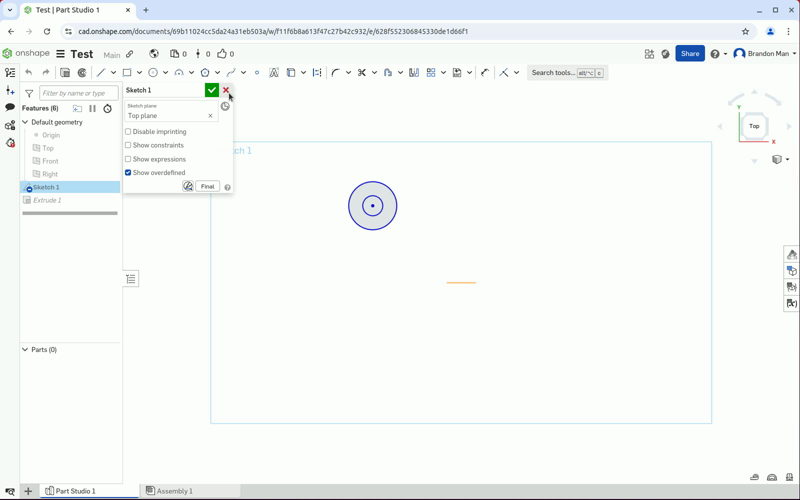
key(shift+s)
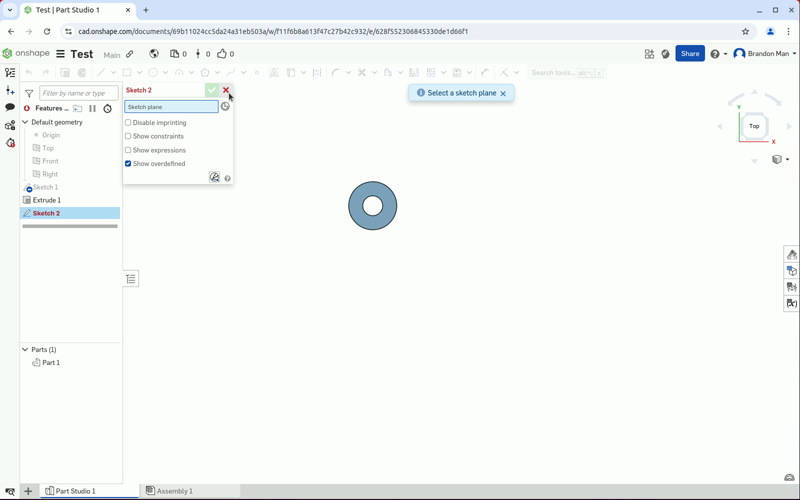
mouse_move(73, 150)
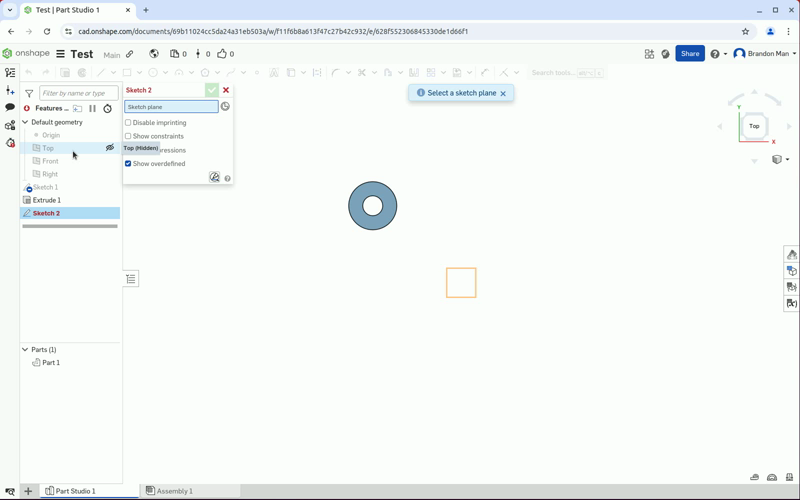
click(73, 150)
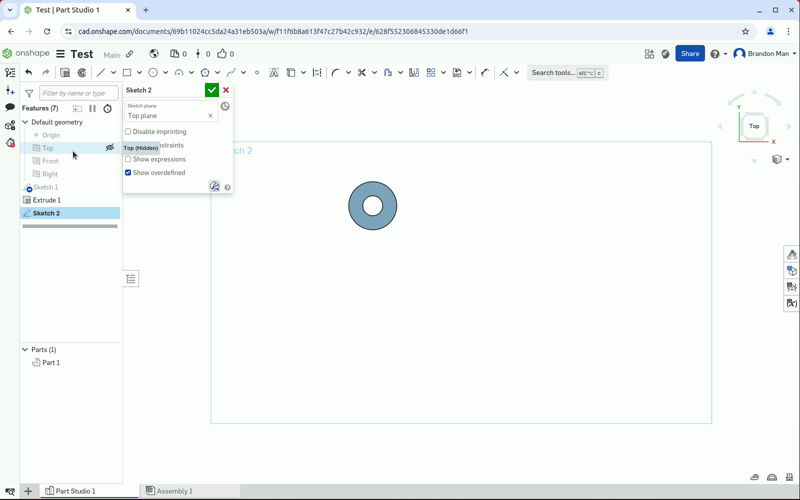
mouse_move(73, 352)
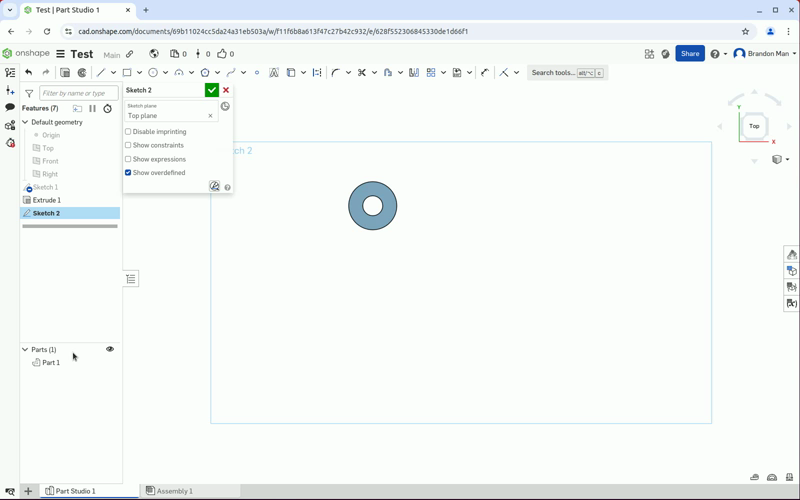
key(y)
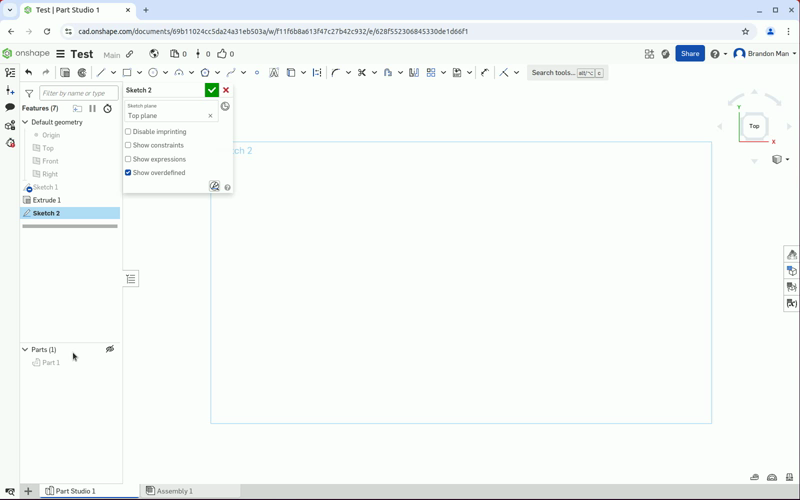
key(c)
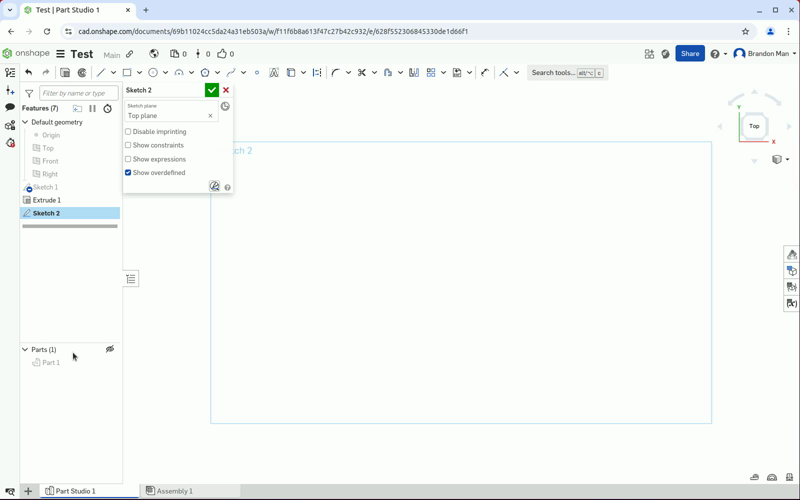
key_down(shift)
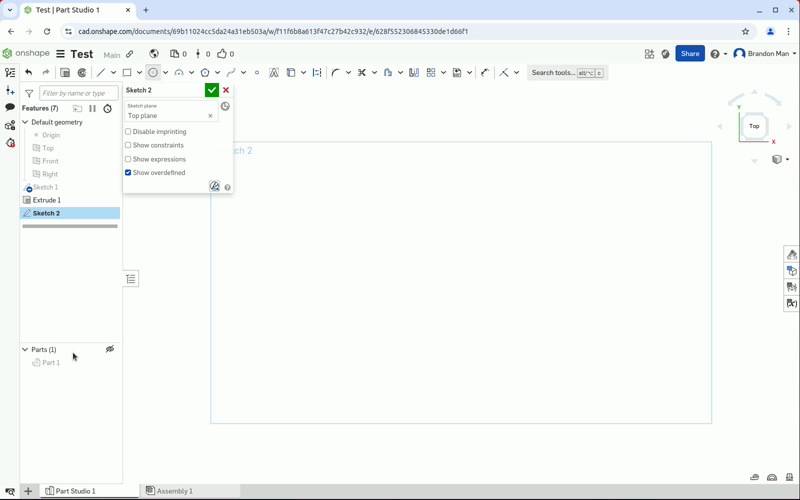
mouse_move(372, 360)
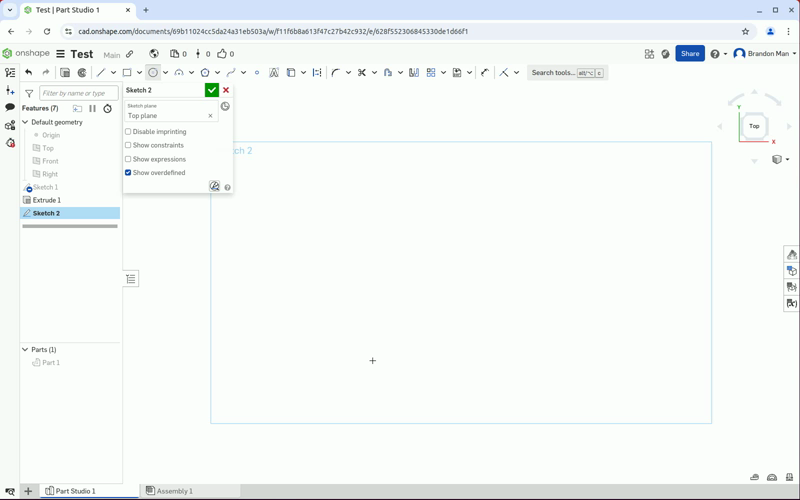
click(372, 360)
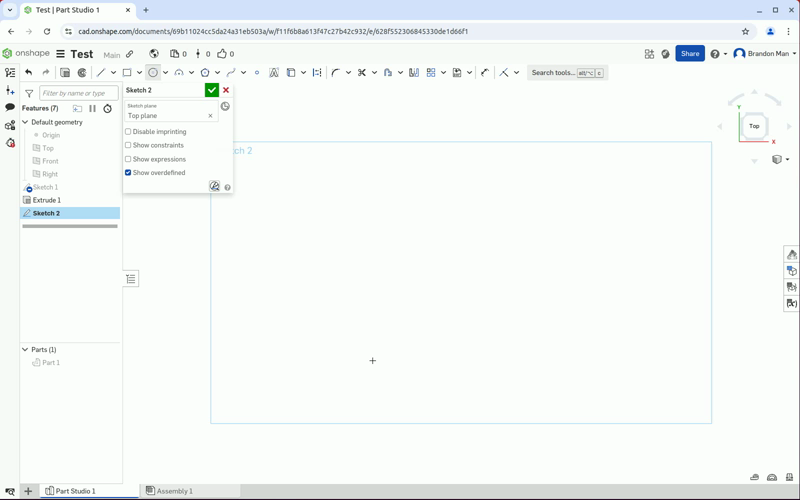
key_up(shift)
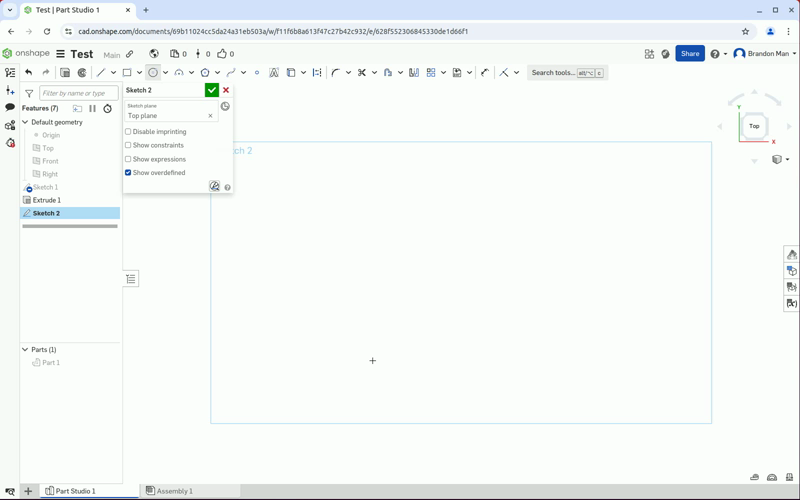
mouse_move(396, 360)
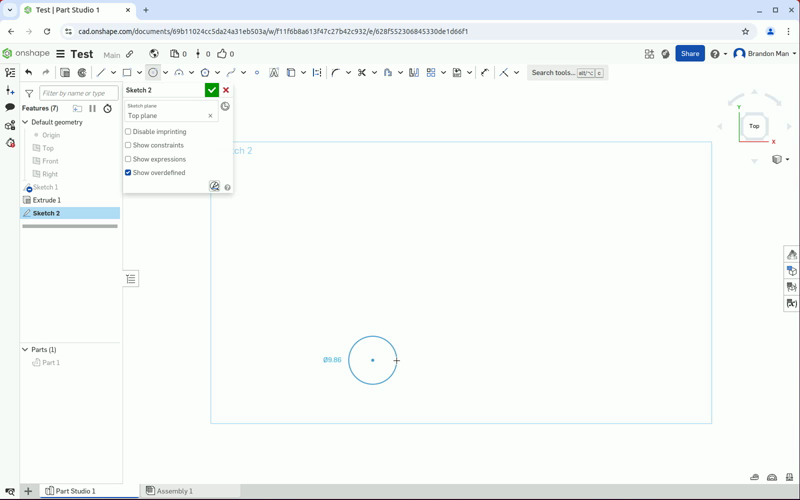
click(396, 360)
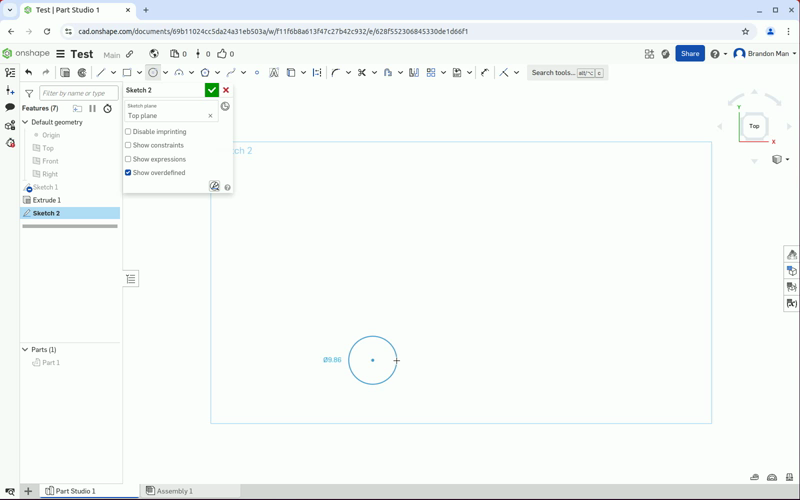
key(esc)
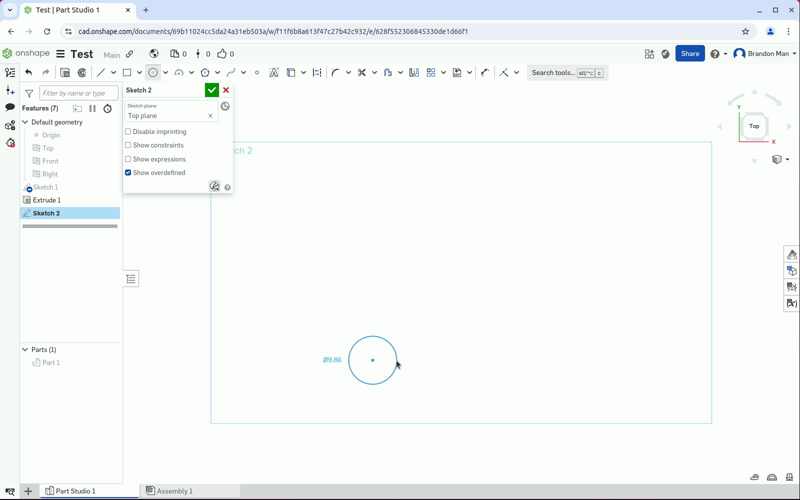
key(c)
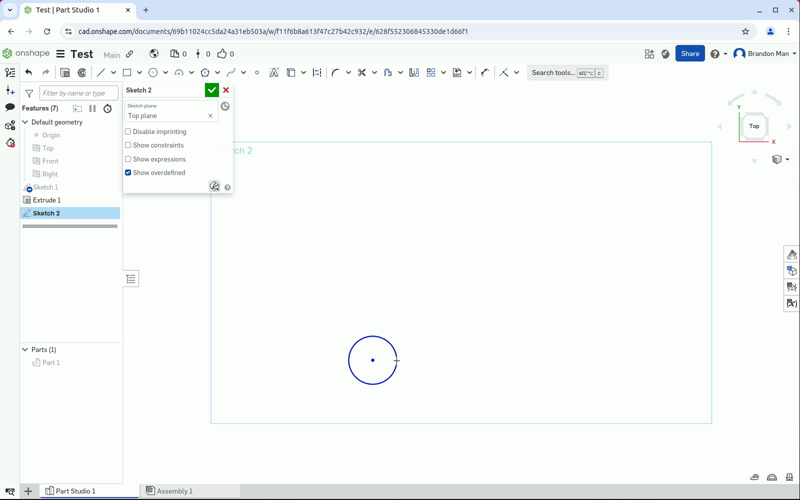
key_down(shift)
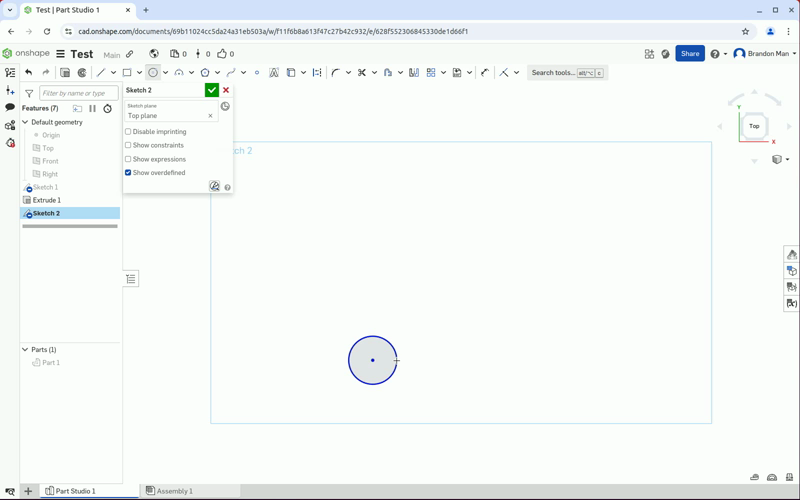
mouse_move(372, 360)
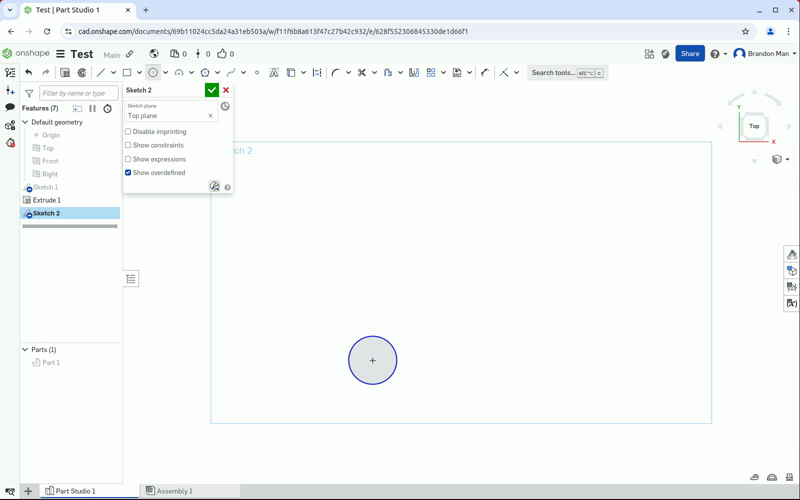
click(372, 360)
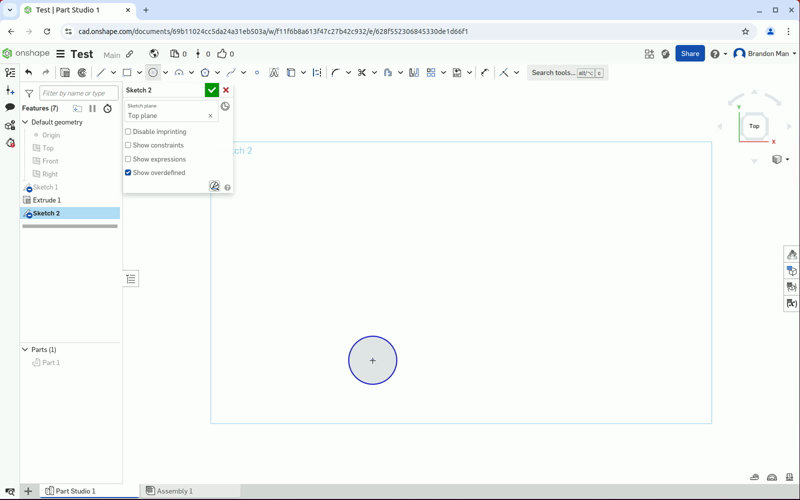
key_up(shift)
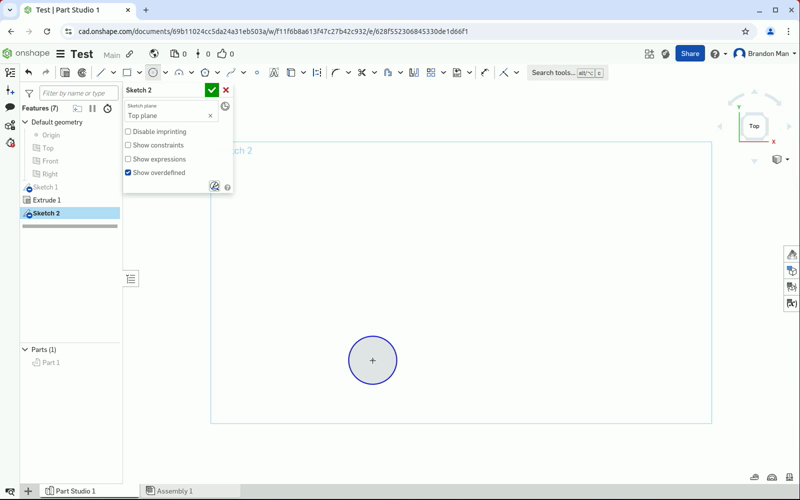
mouse_move(382, 360)
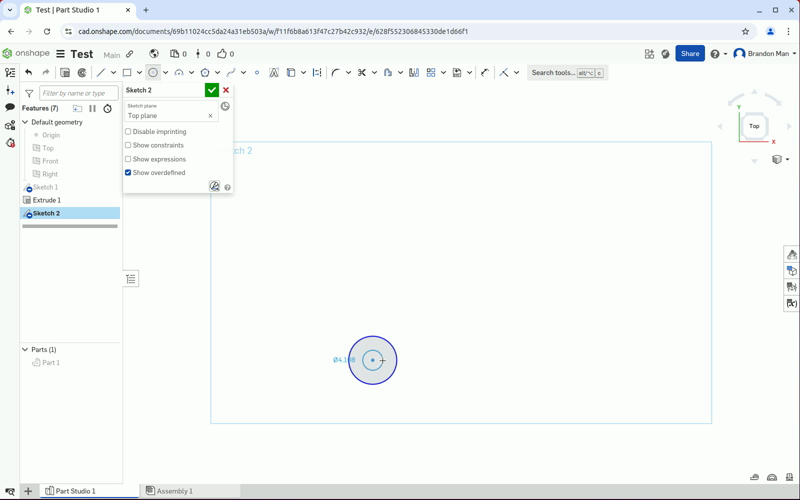
click(382, 360)
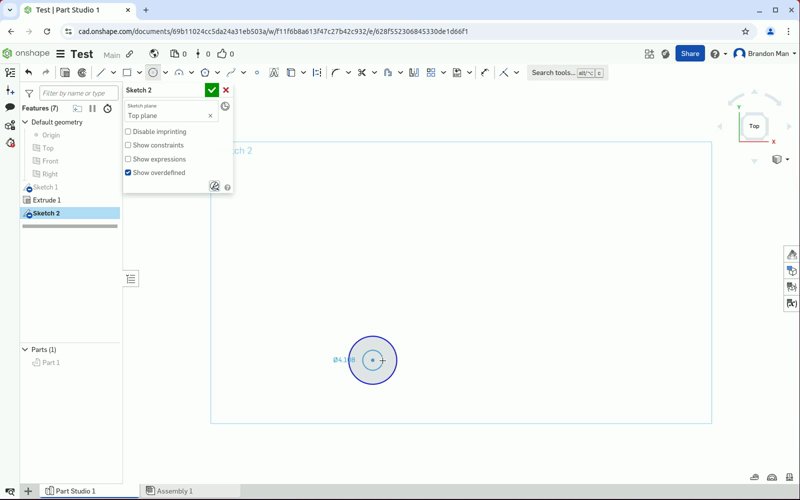
key(esc)
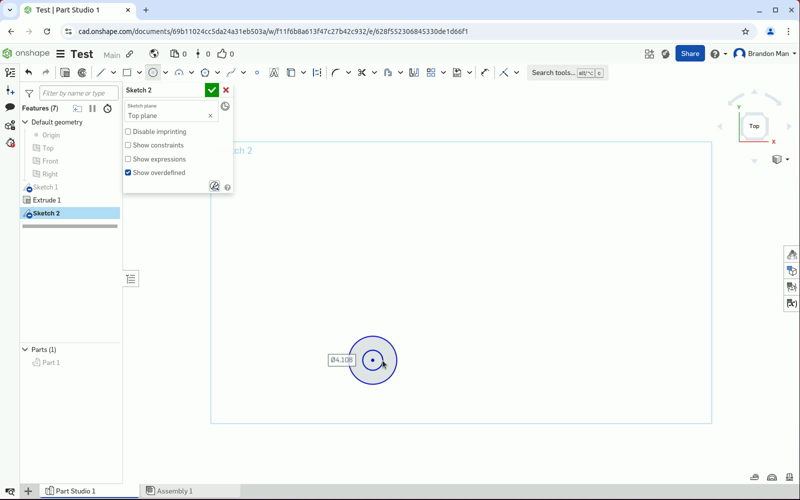
mouse_move(388, 346)
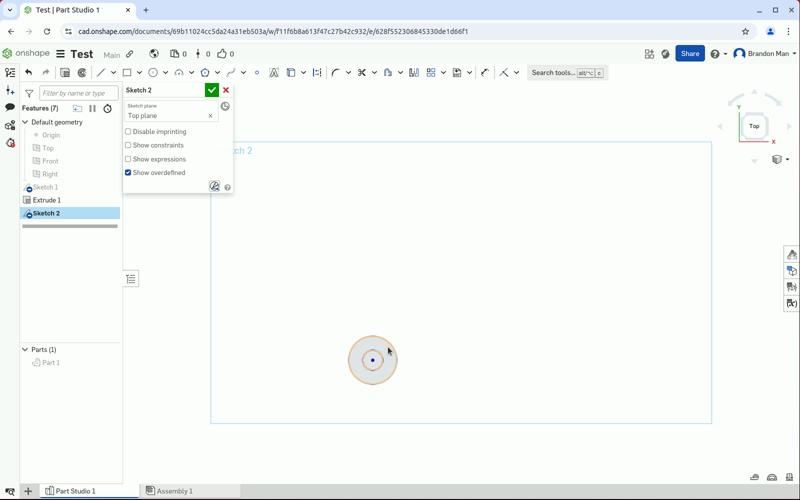
scroll(6)
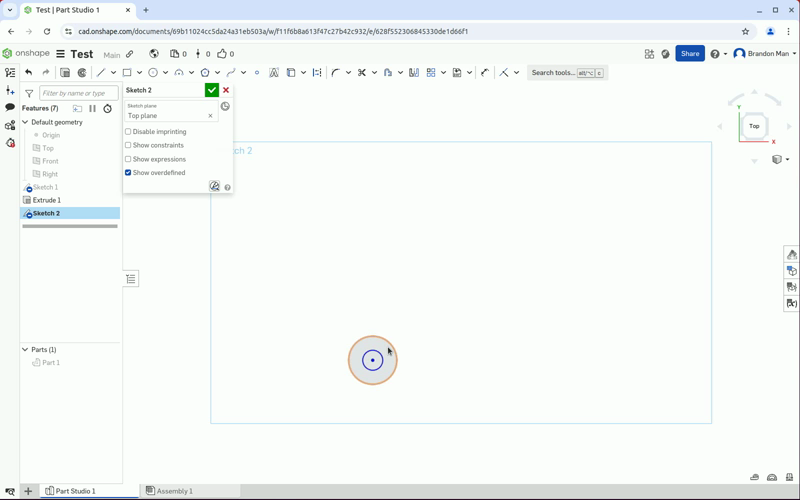
scroll(6)
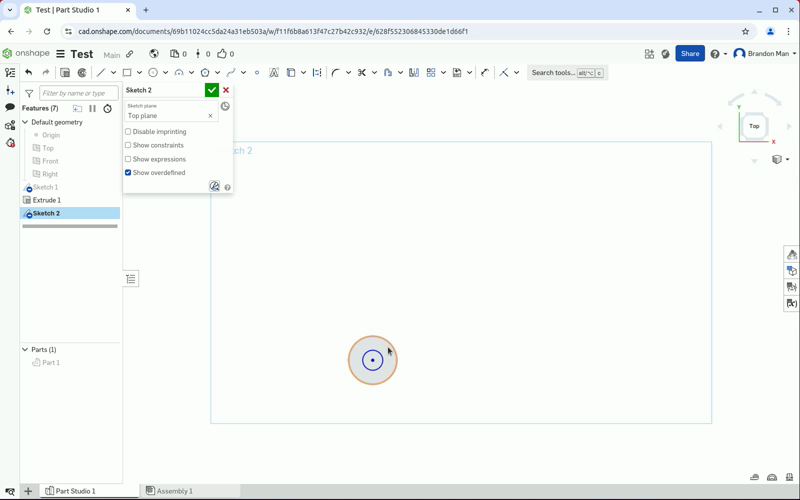
scroll(6)
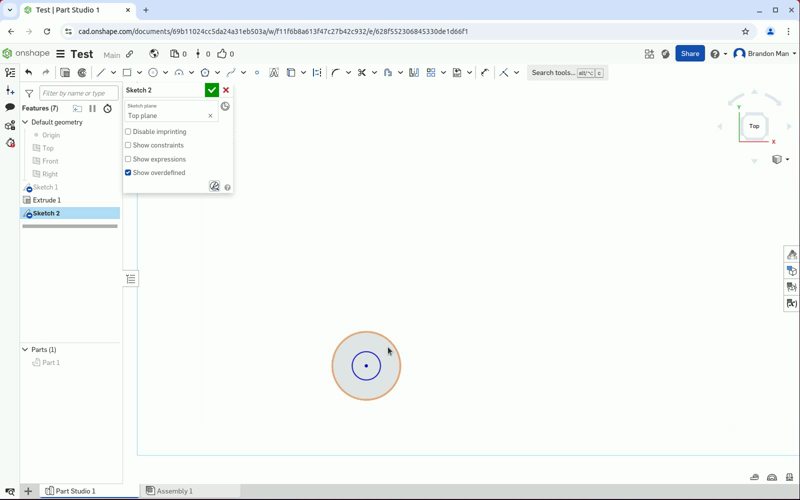
scroll(6)
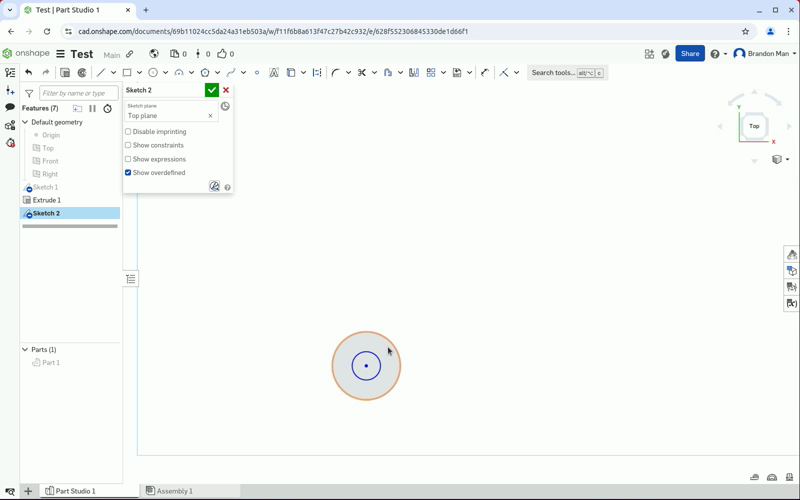
scroll(6)
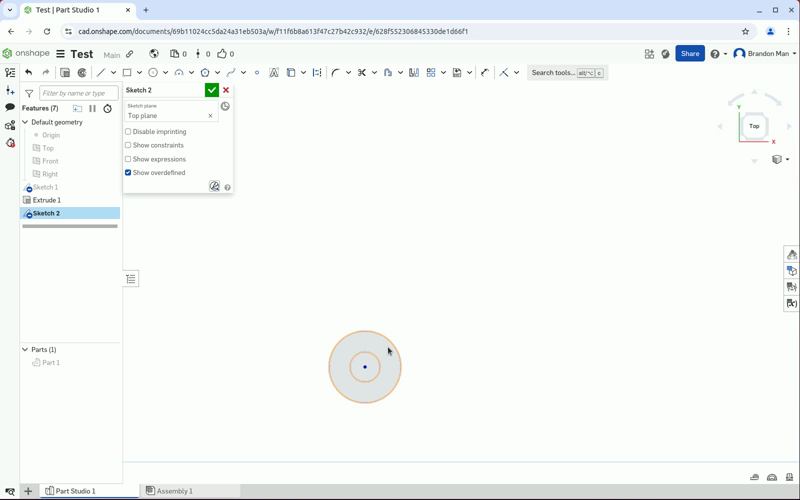
scroll(6)
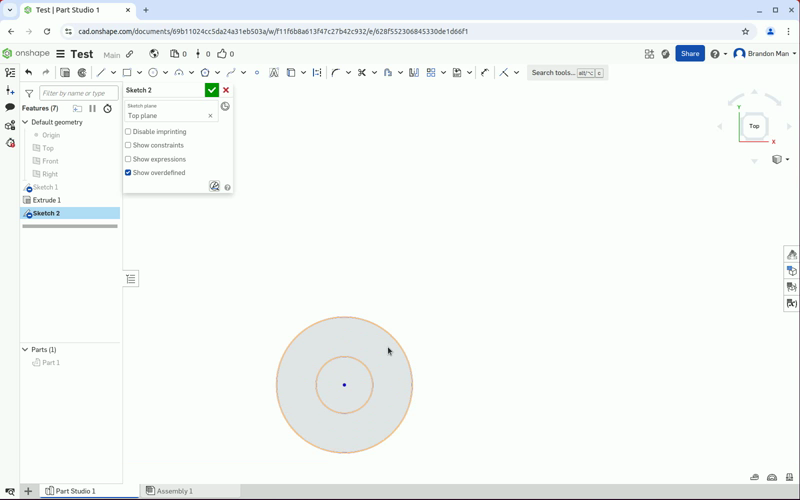
scroll(6)
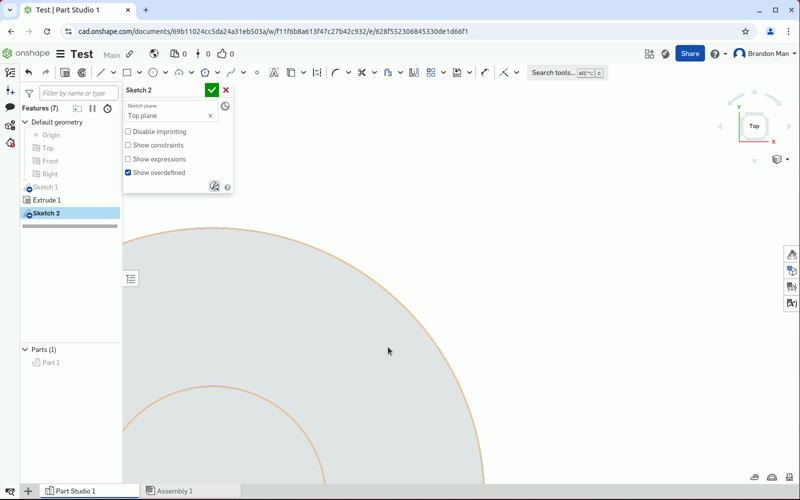
click(388, 346)
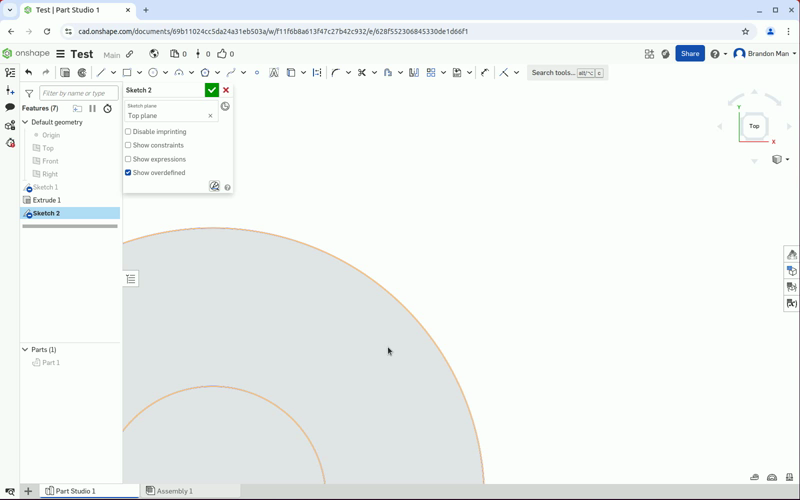
scroll(-6)
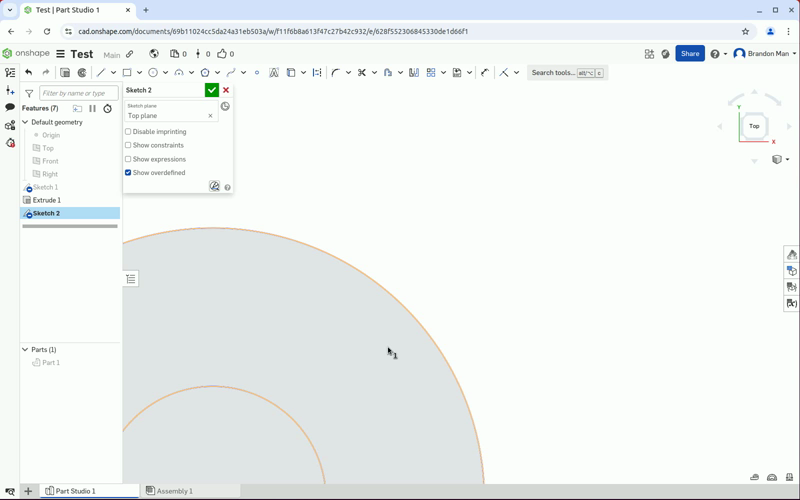
scroll(-6)
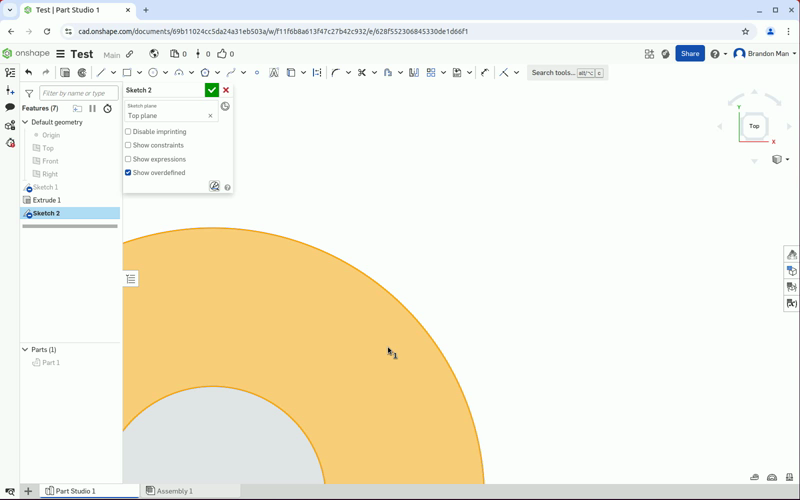
scroll(-6)
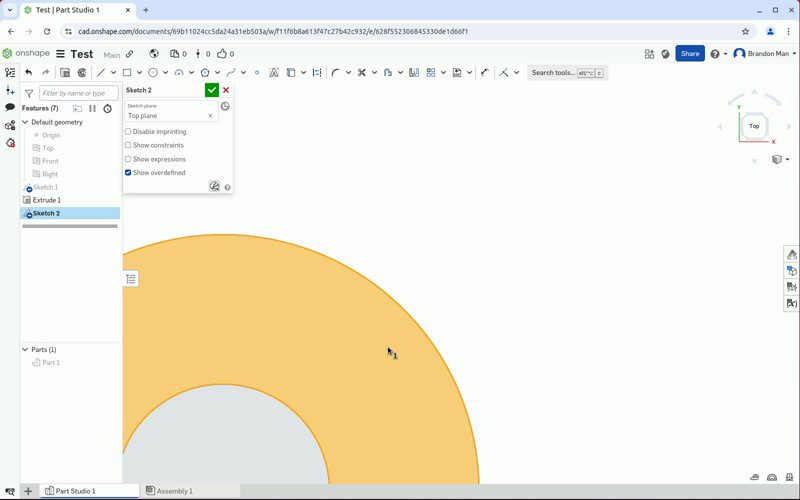
scroll(-6)
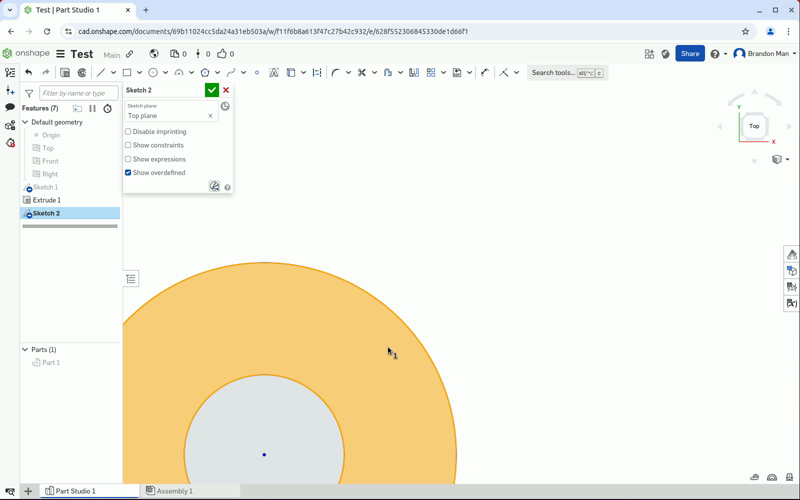
scroll(-6)
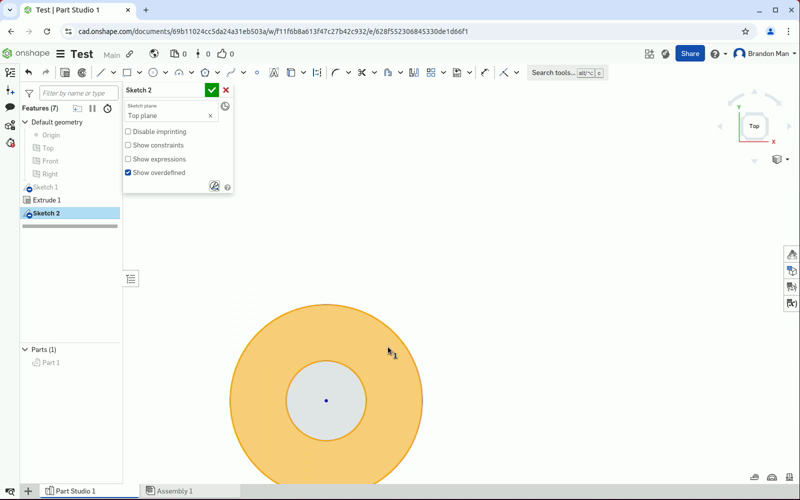
scroll(-6)
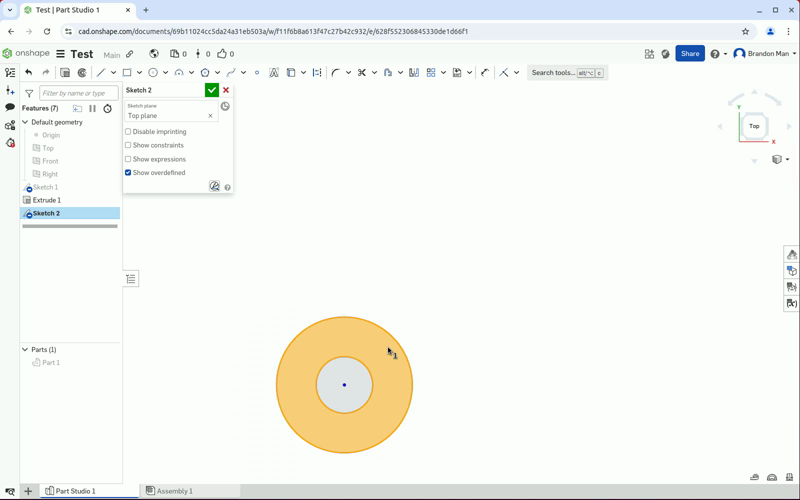
scroll(-6)
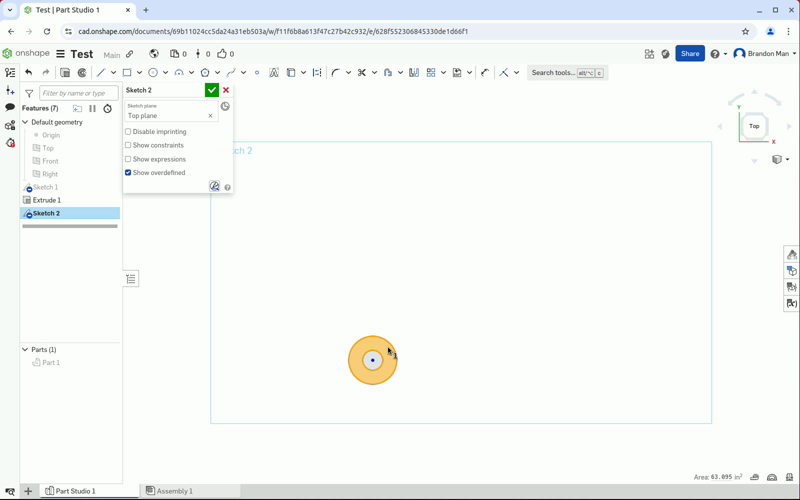
mouse_move(73, 352)
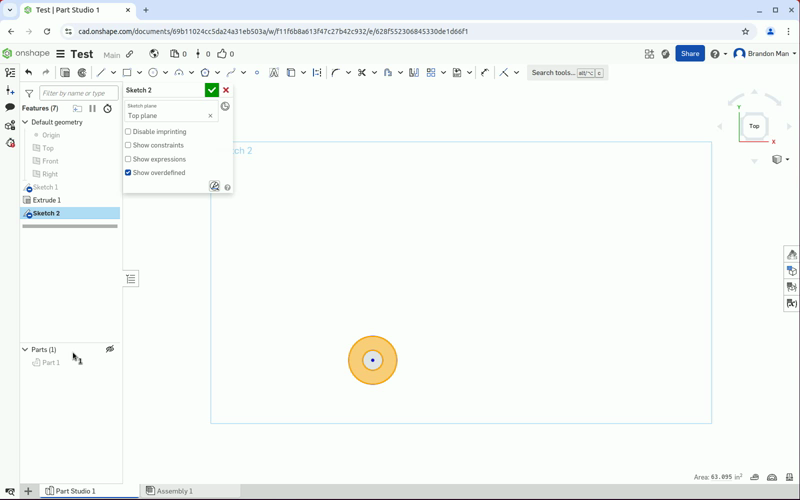
key(shift+y)
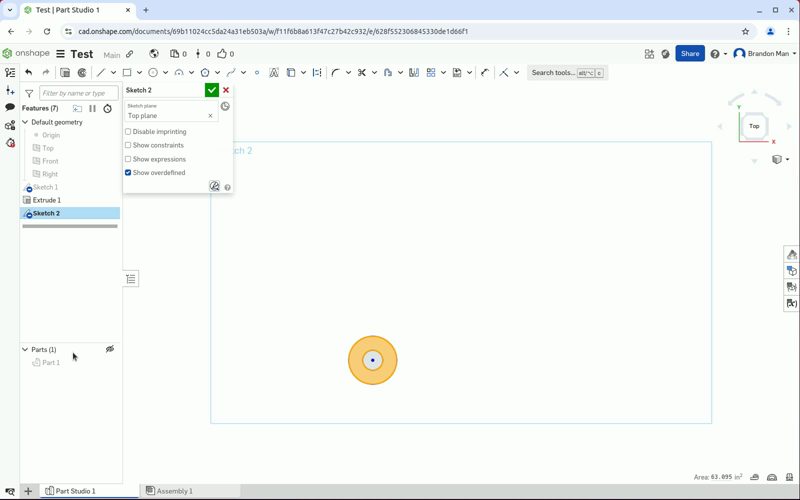
key(shift+e)
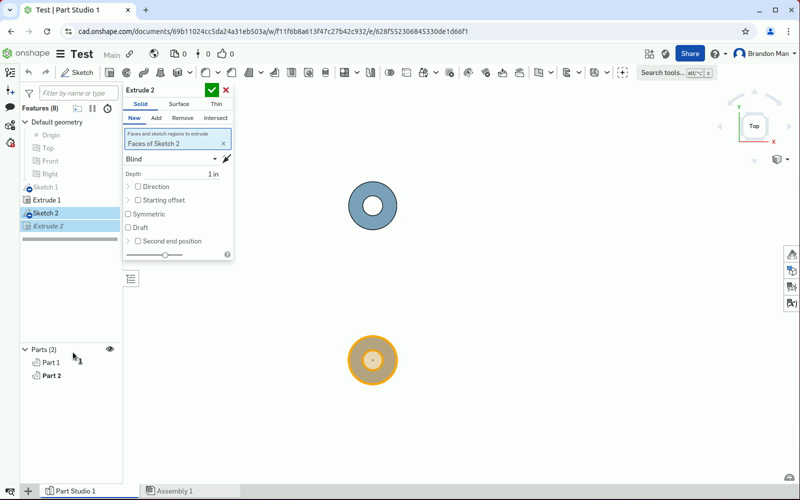
mouse_move(143, 106)
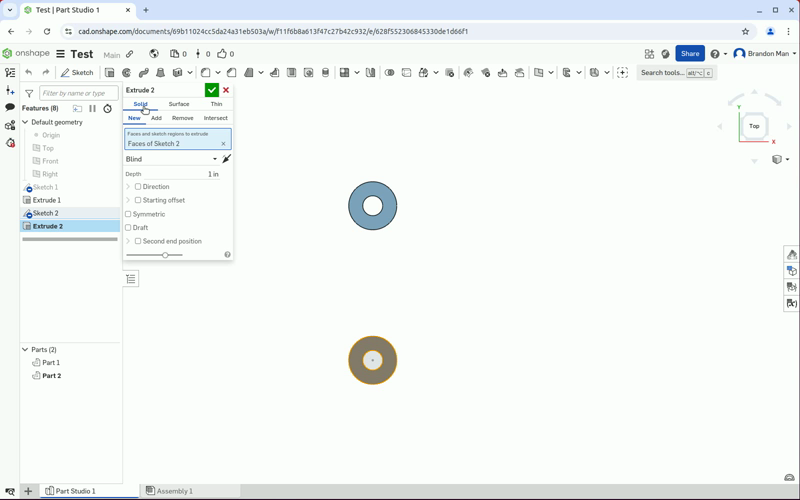
click(143, 106)
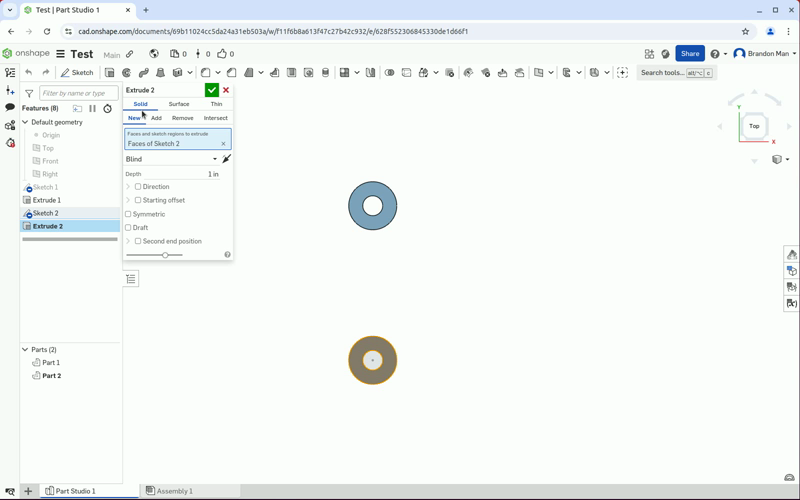
mouse_move(137, 120)
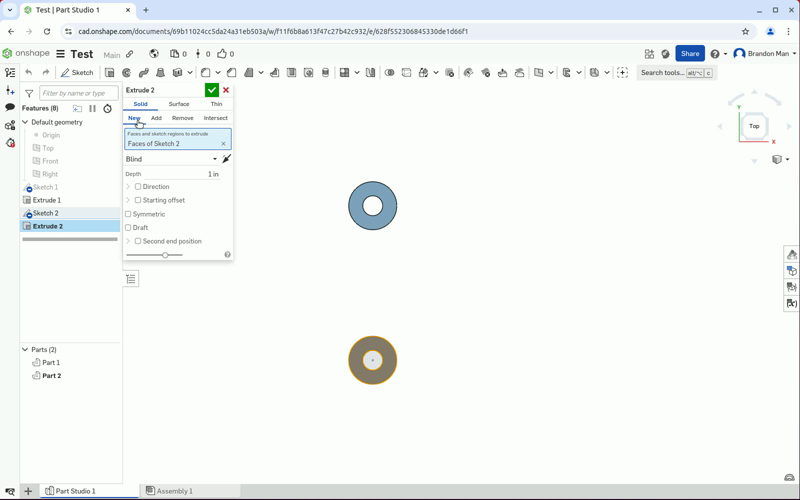
click(137, 120)
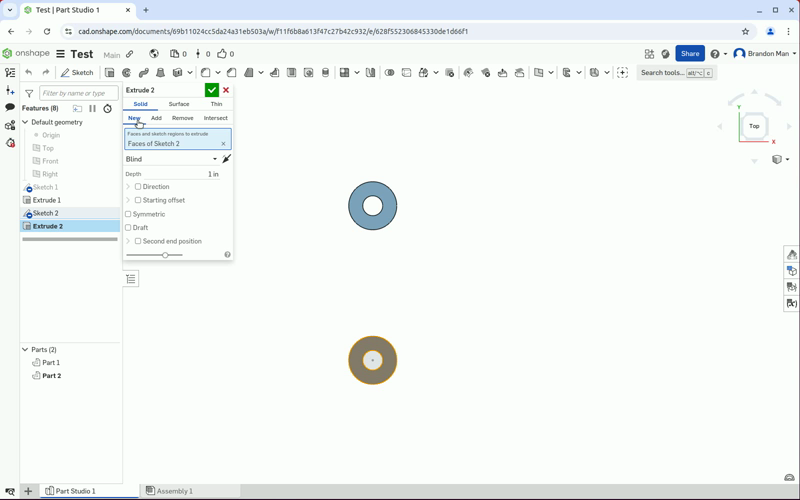
key(tab, 4)
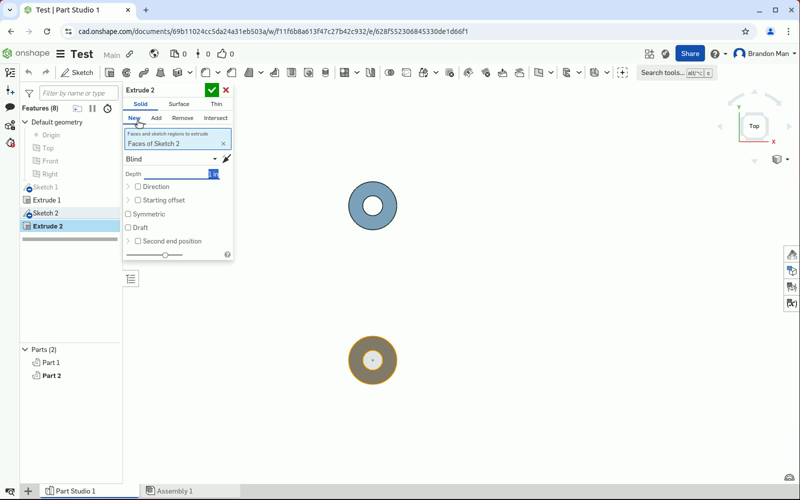
text(0.963)
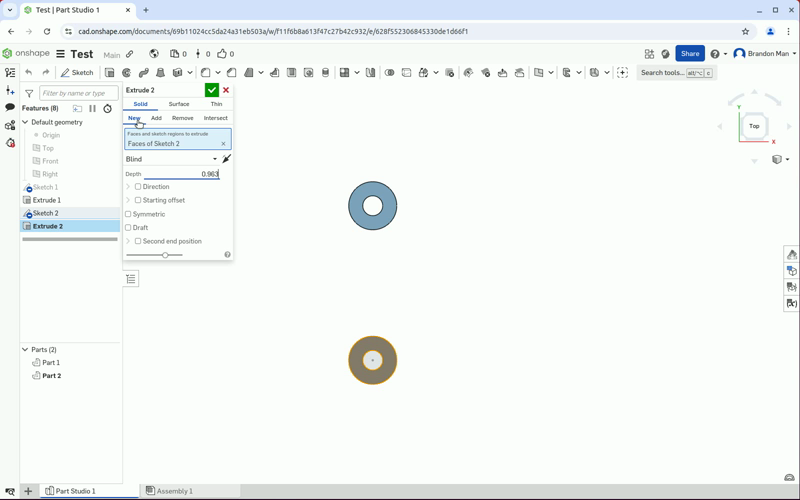
key(enter)
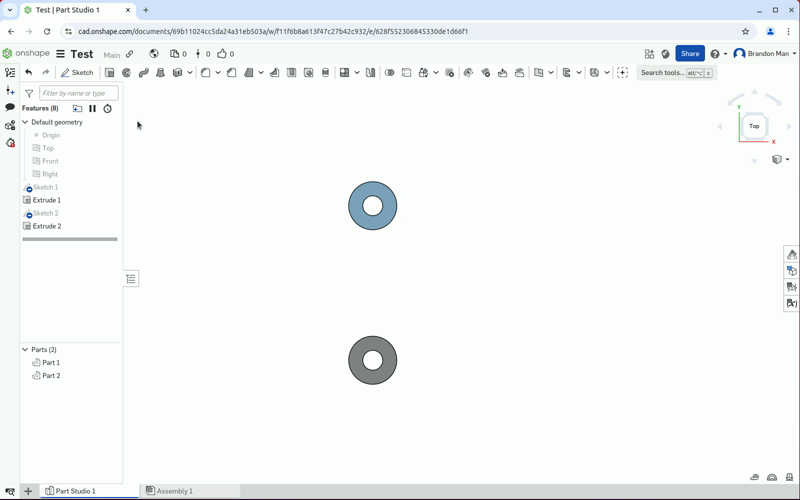
key(shift+h)
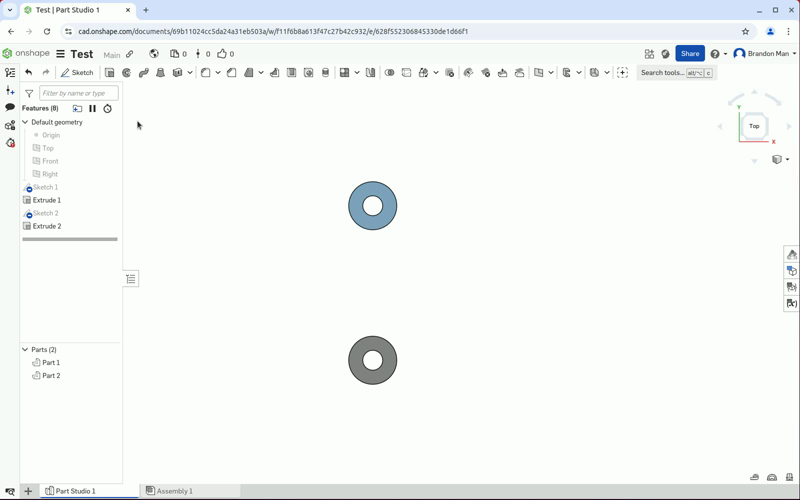
key(shift+h)
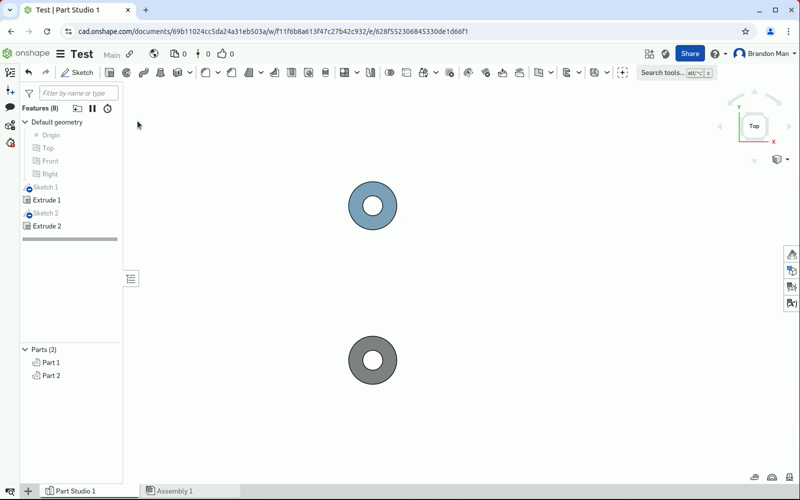
mouse_move(73, 189)
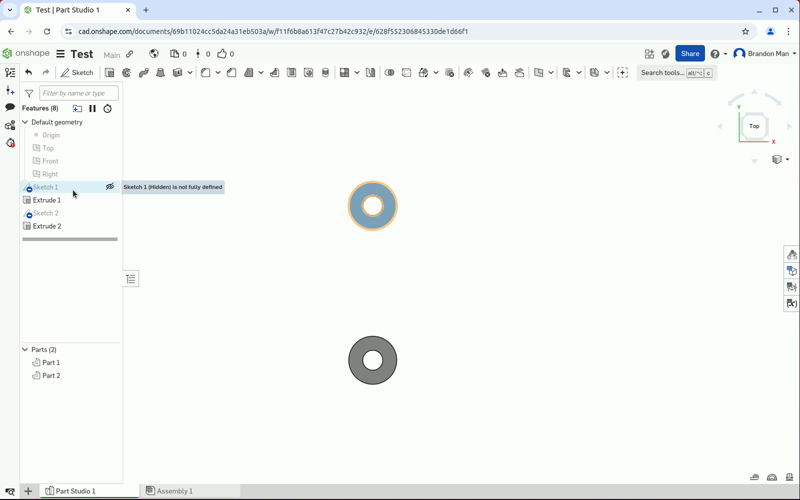
click(73, 189)
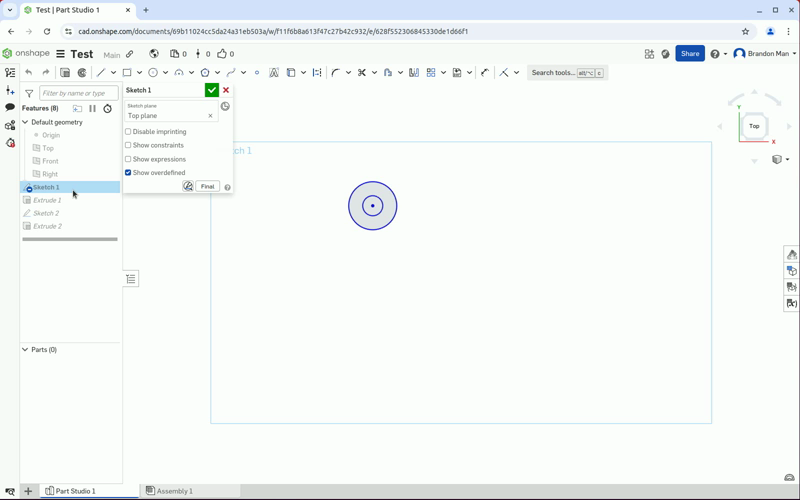
mouse_move(229, 92)
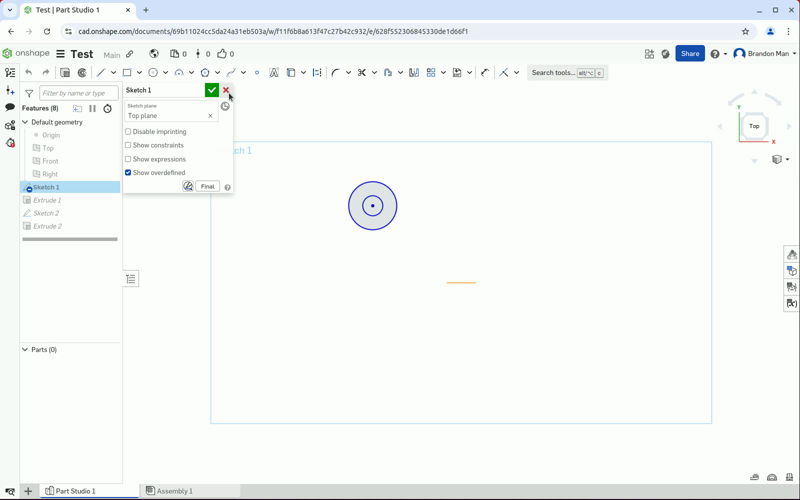
click(229, 92)
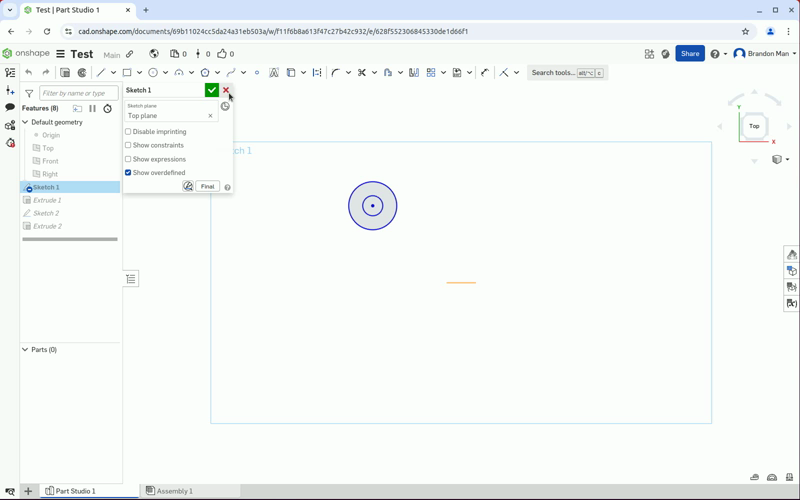
key(shift+s)
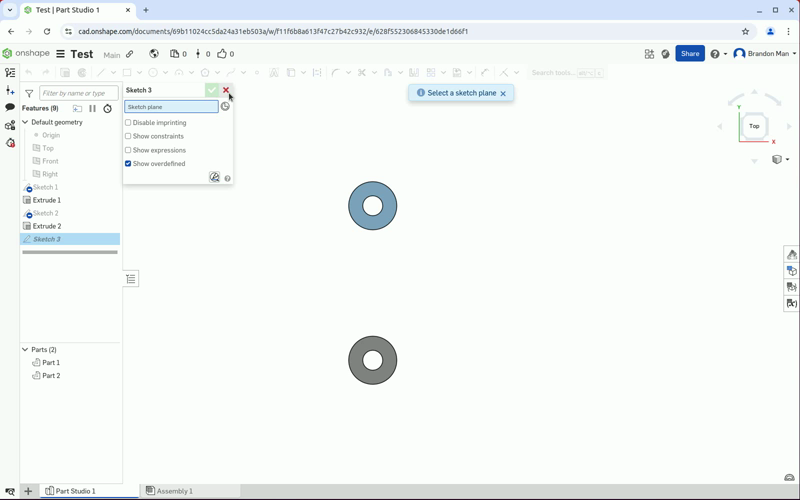
mouse_move(73, 150)
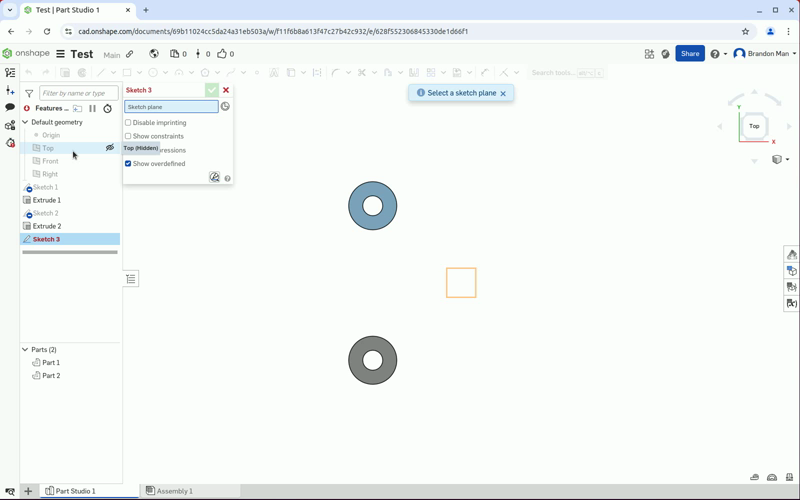
click(73, 150)
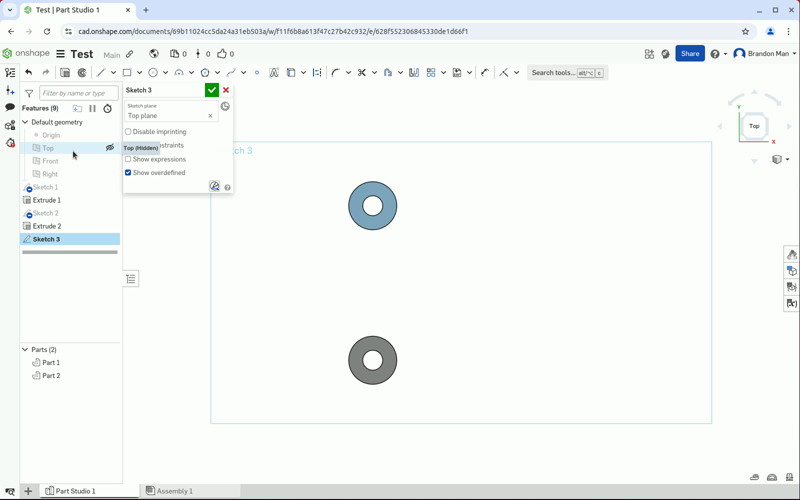
mouse_move(73, 352)
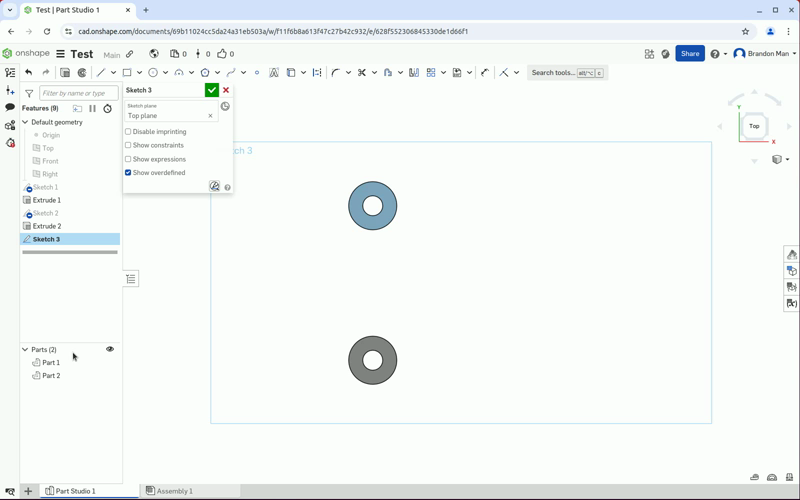
key(y)
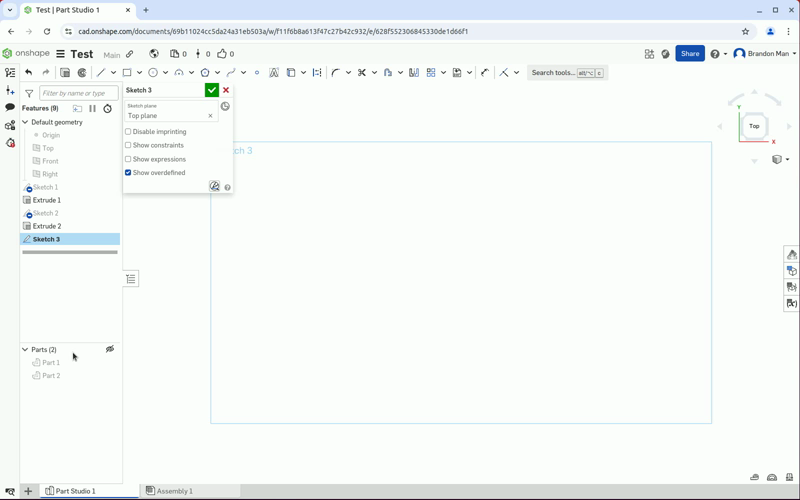
key(c)
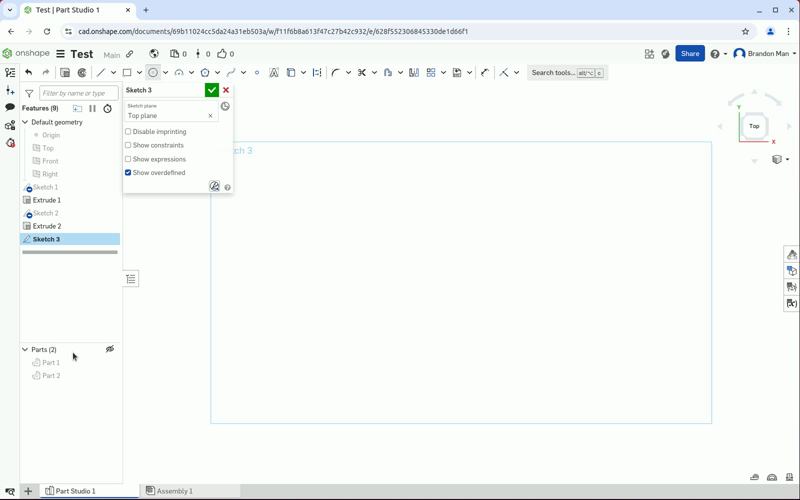
key_down(shift)
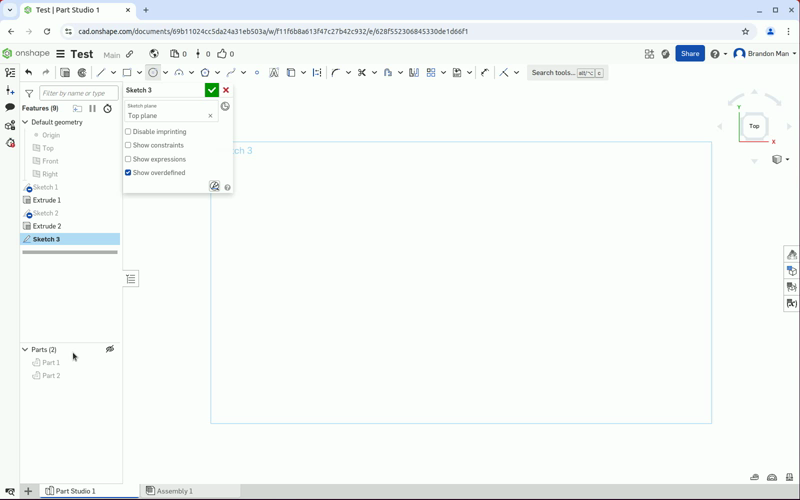
mouse_move(549, 360)
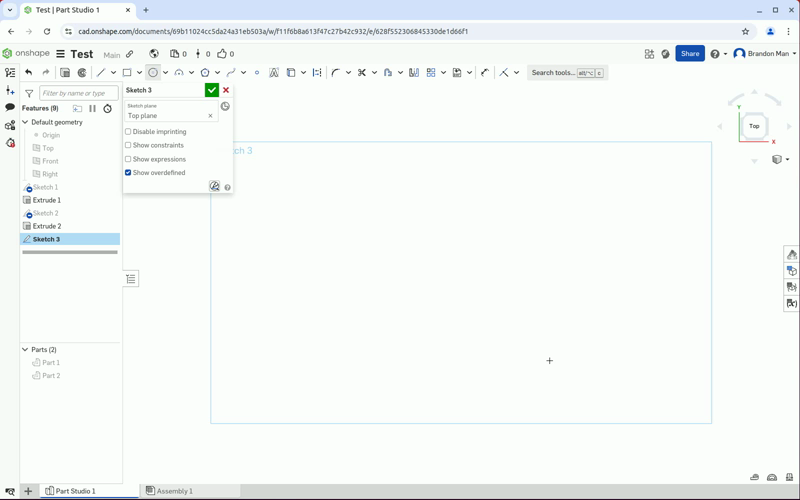
click(549, 360)
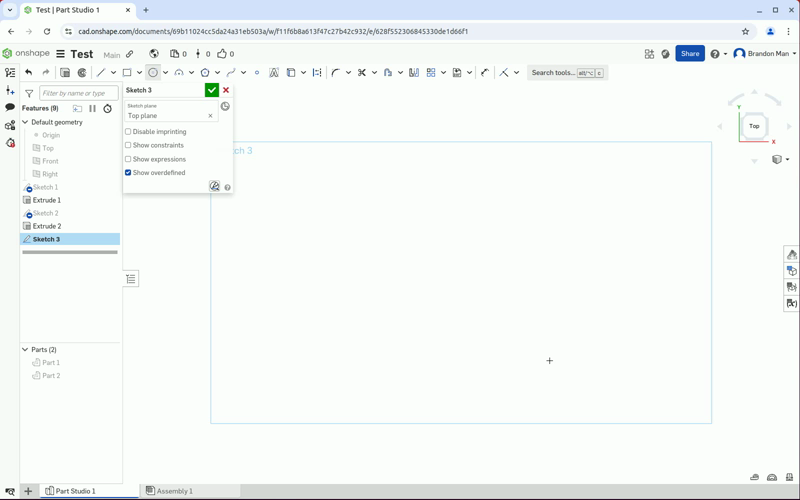
key_up(shift)
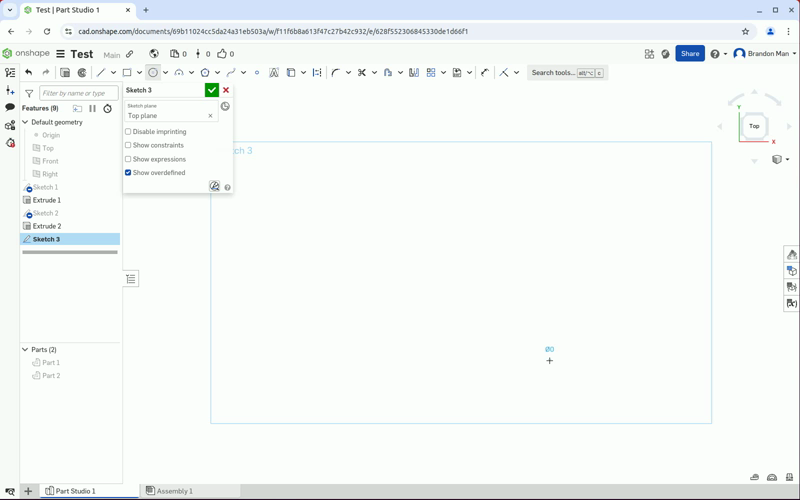
mouse_move(573, 360)
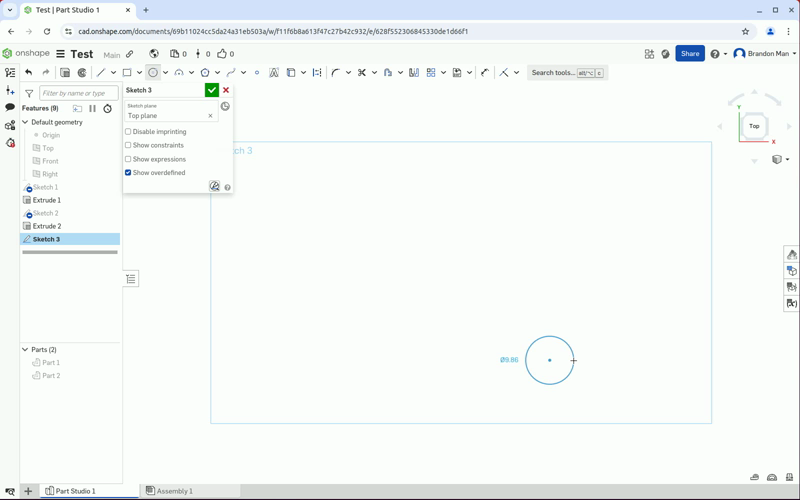
click(573, 360)
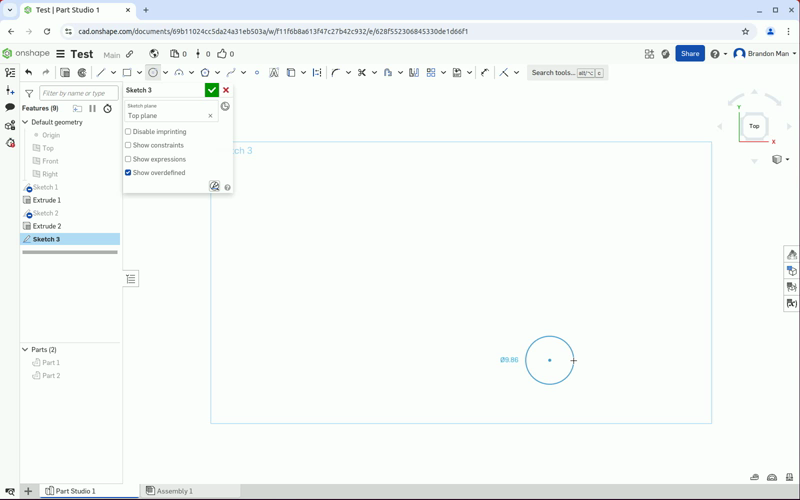
key(esc)
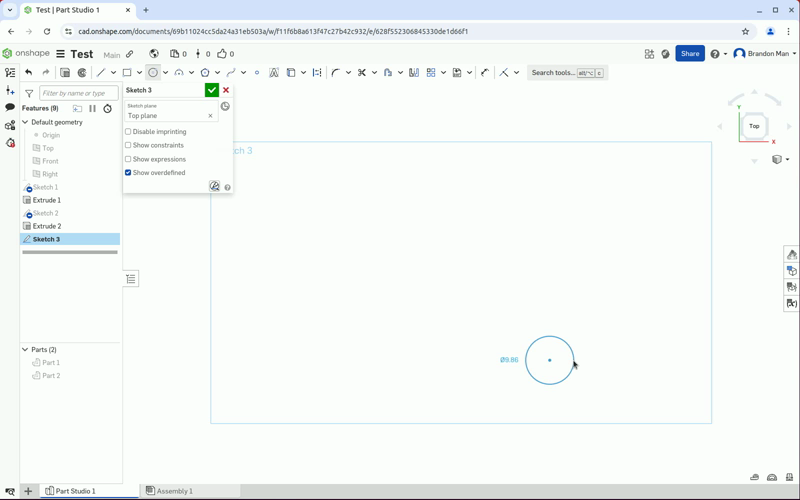
key(c)
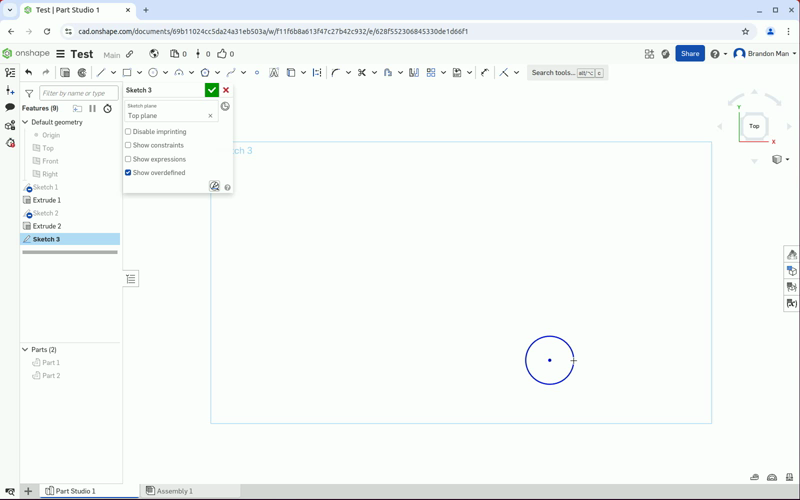
key_down(shift)
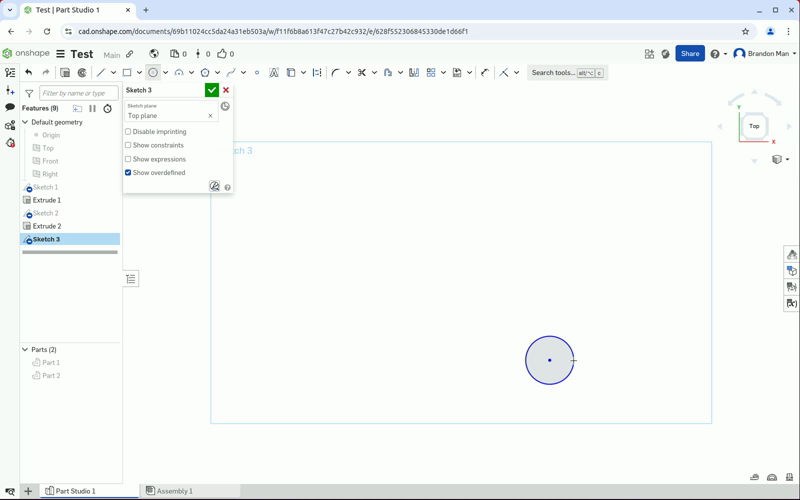
mouse_move(549, 360)
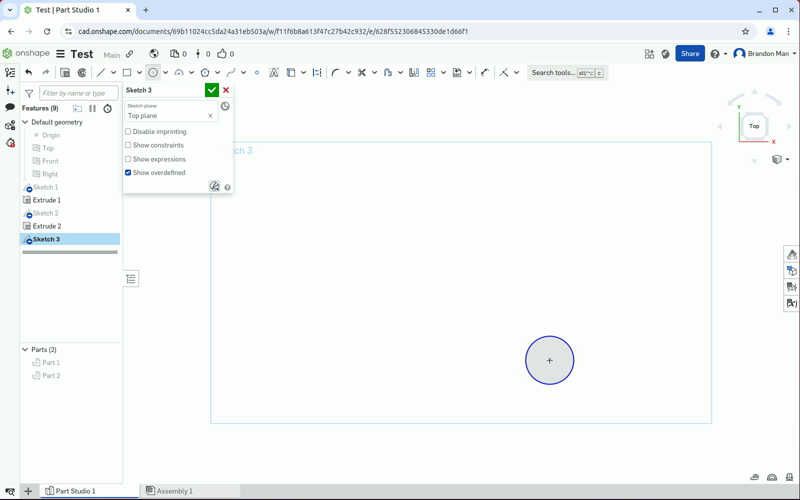
click(549, 360)
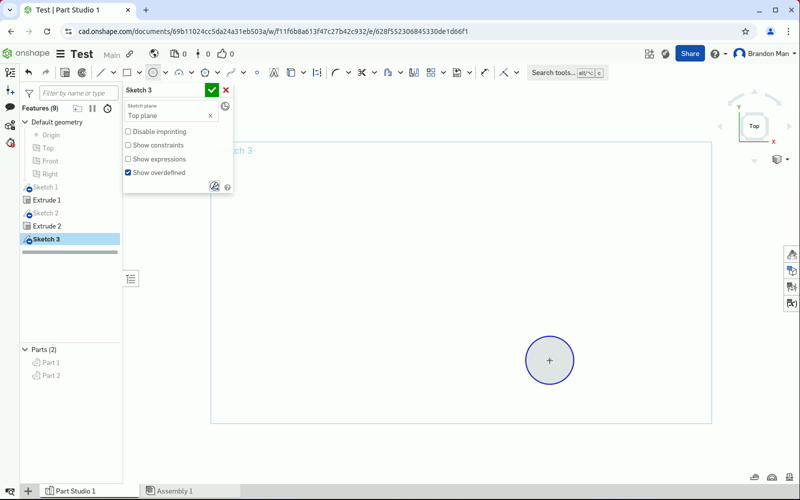
key_up(shift)
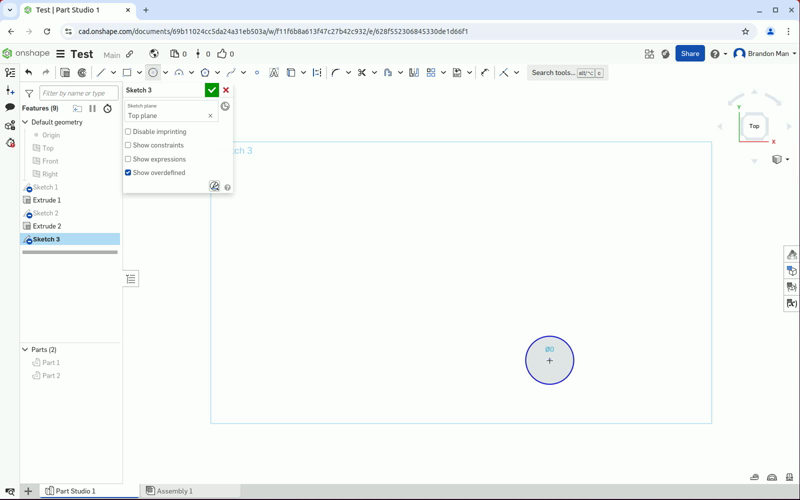
mouse_move(559, 360)
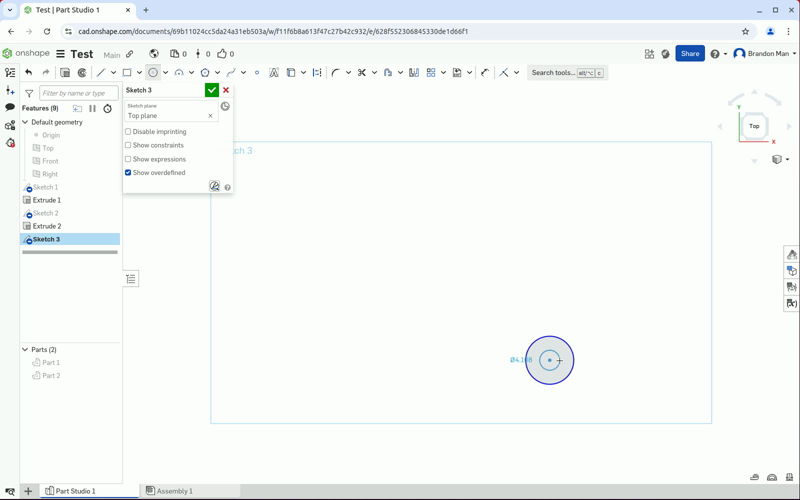
click(559, 360)
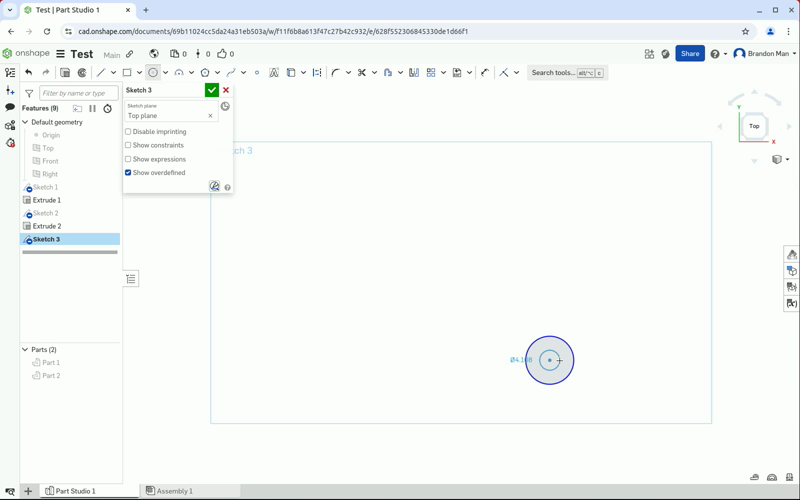
key(esc)
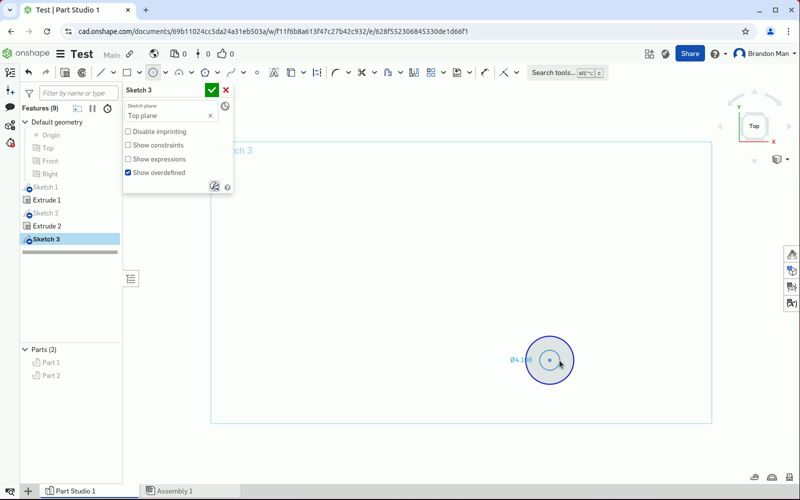
mouse_move(563, 357)
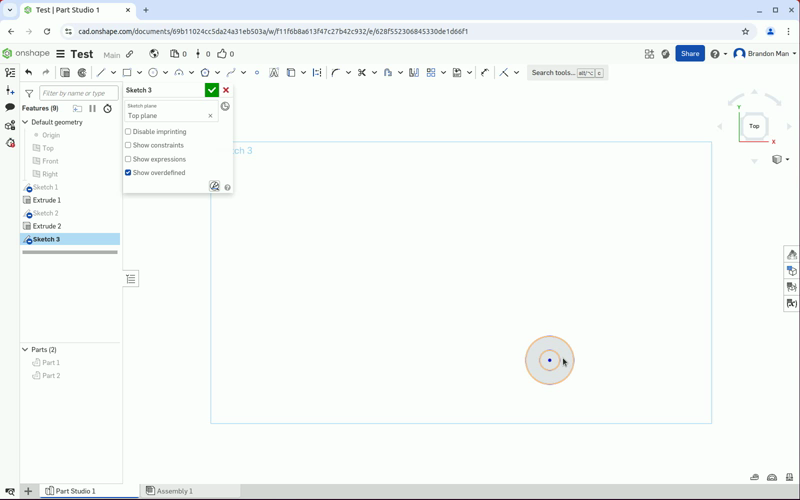
scroll(6)
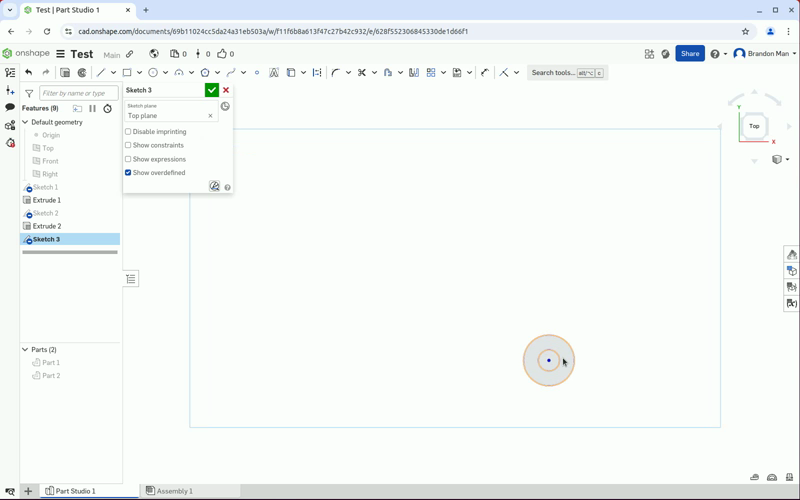
scroll(6)
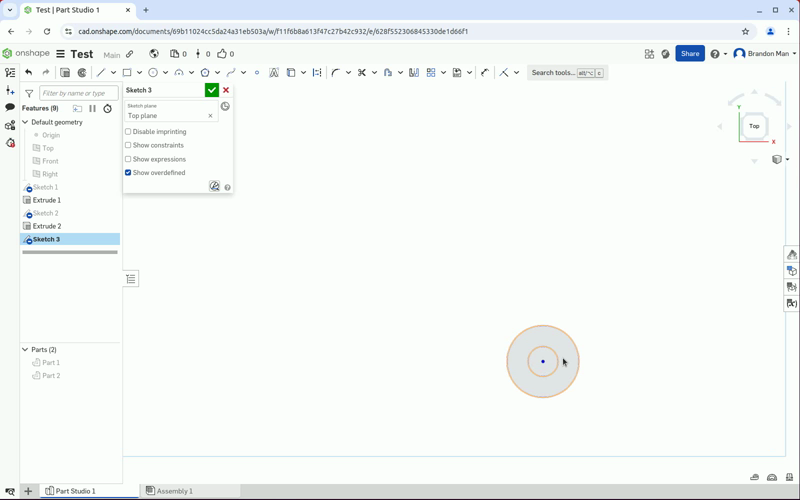
scroll(6)
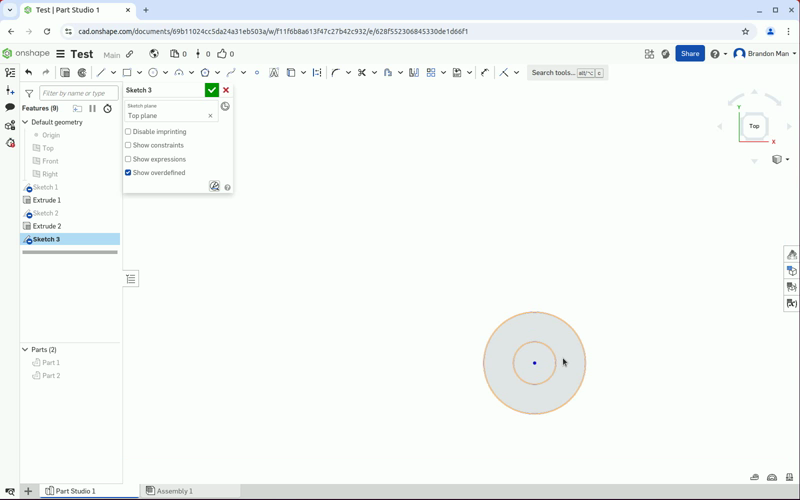
scroll(6)
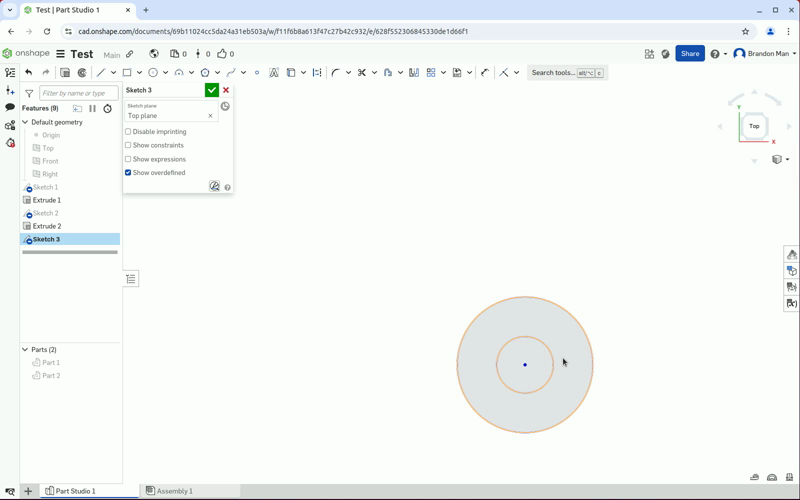
scroll(6)
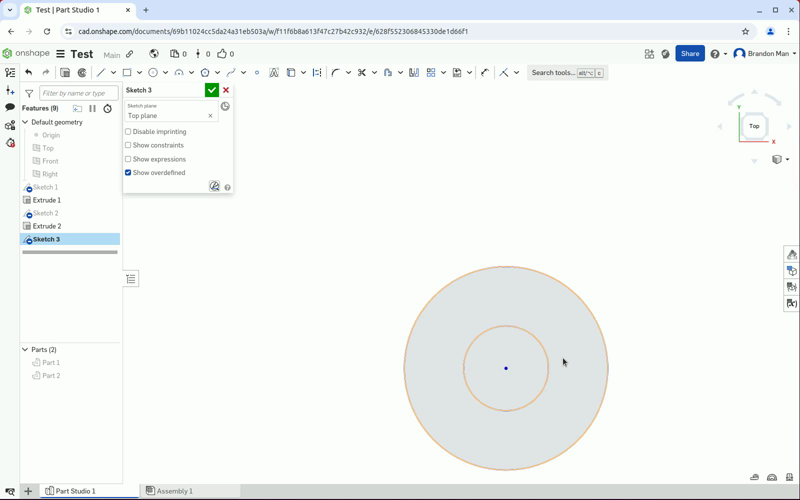
scroll(6)
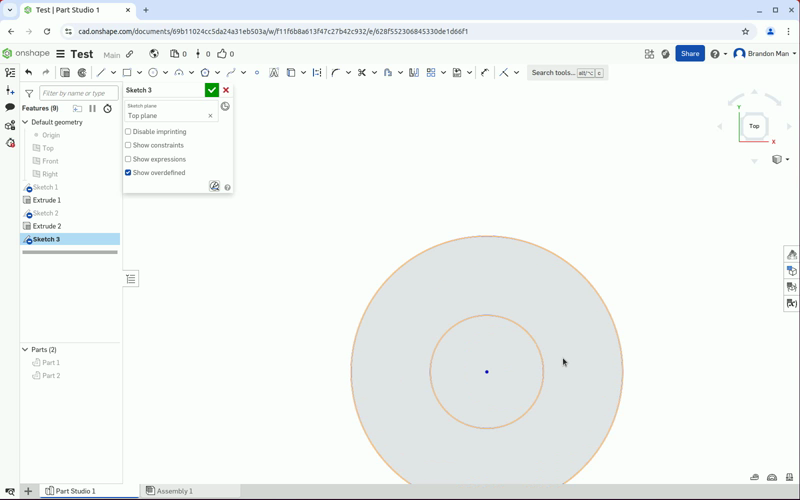
scroll(6)
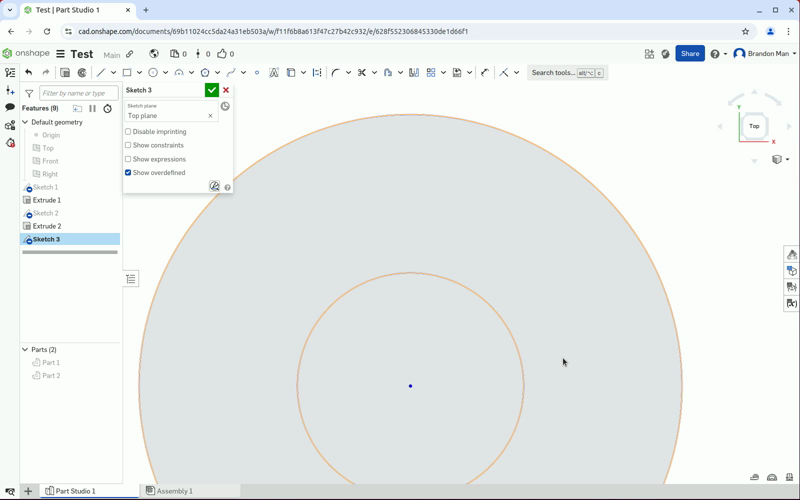
click(563, 357)
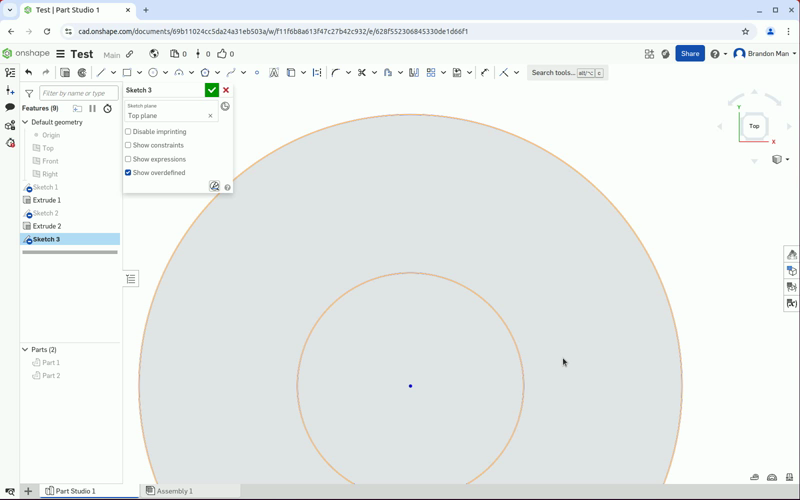
scroll(-6)
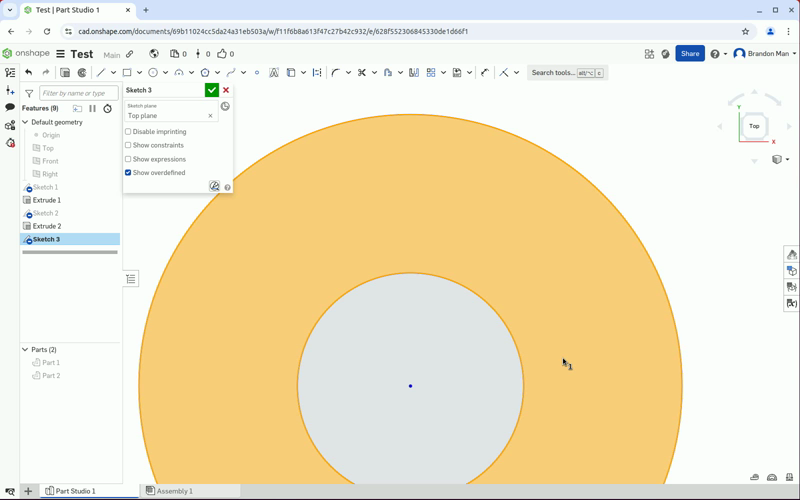
scroll(-6)
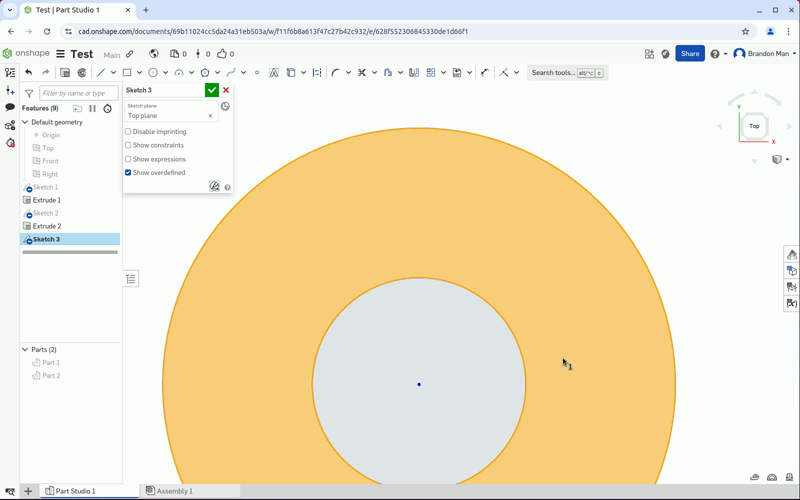
scroll(-6)
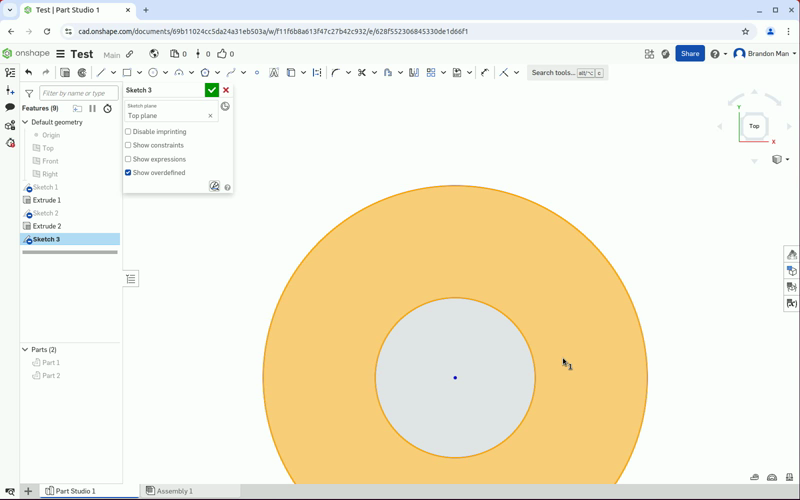
scroll(-6)
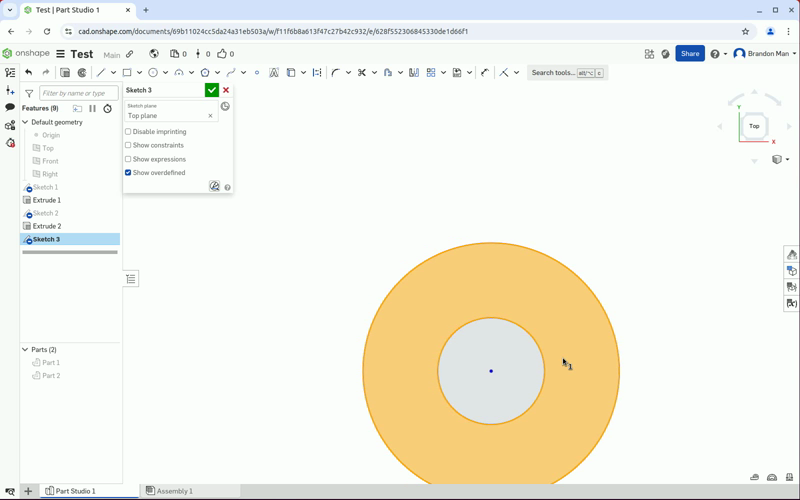
scroll(-6)
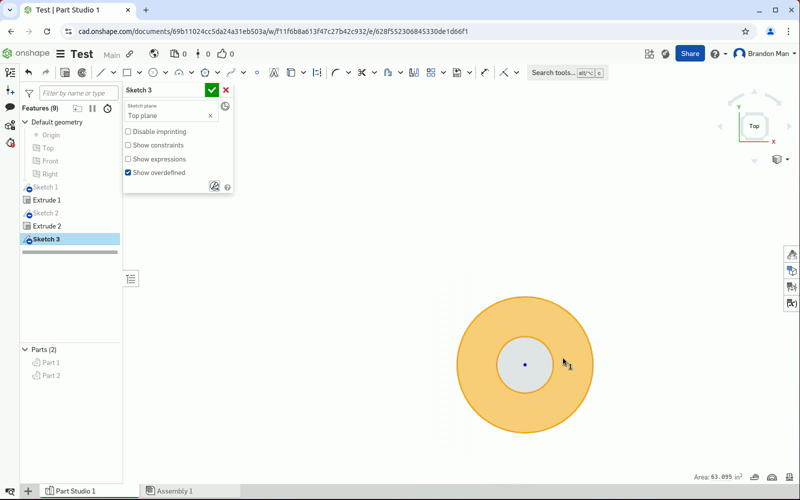
scroll(-6)
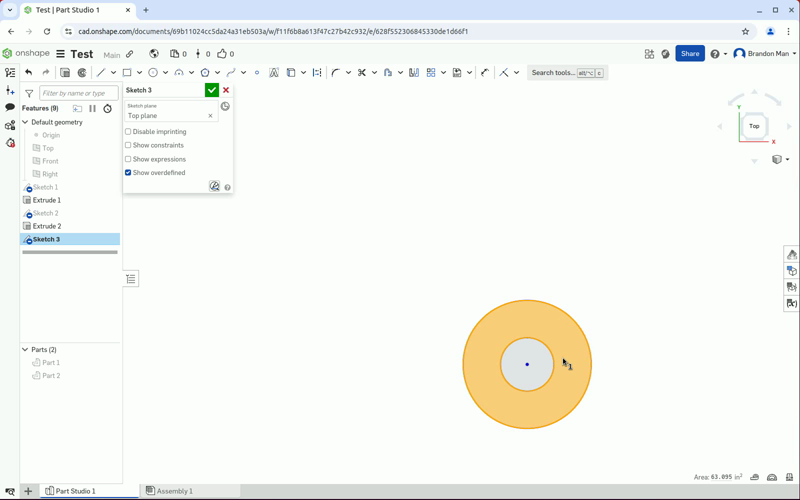
scroll(-6)
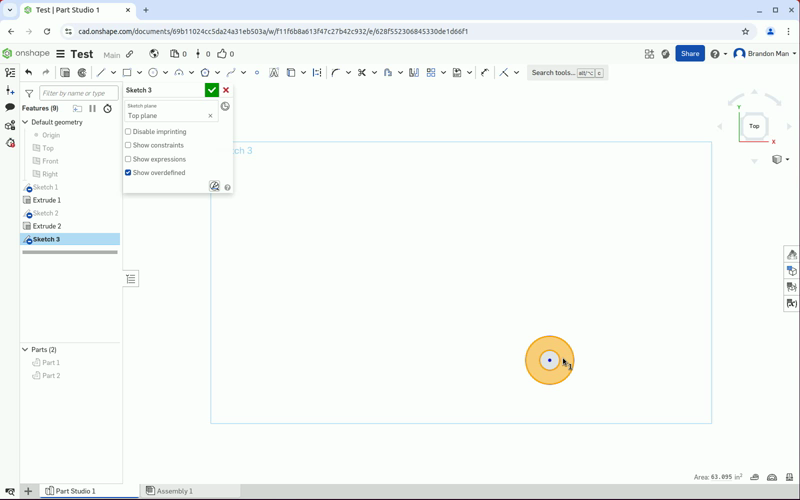
mouse_move(73, 352)
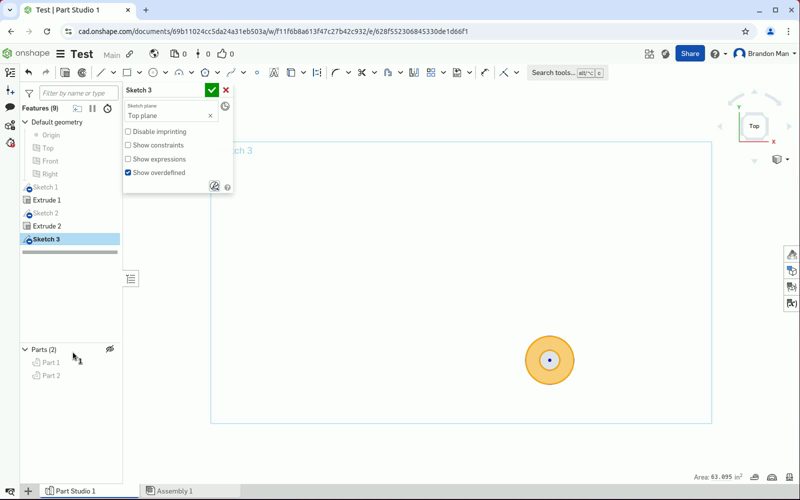
key(shift+y)
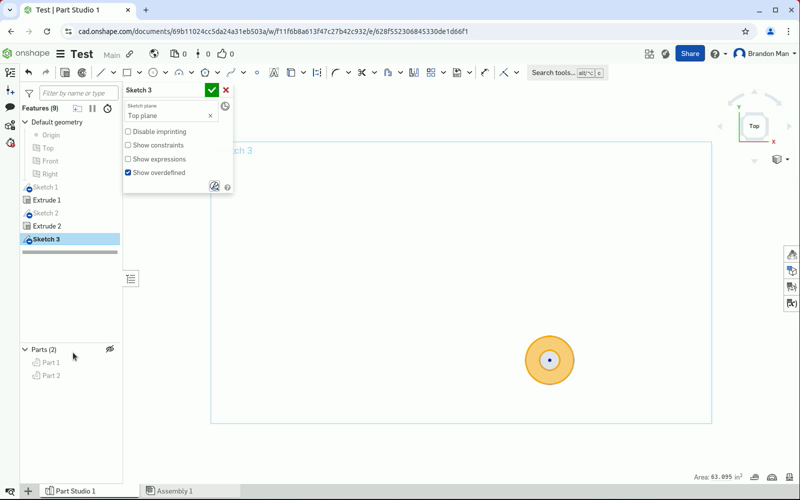
key(shift+e)
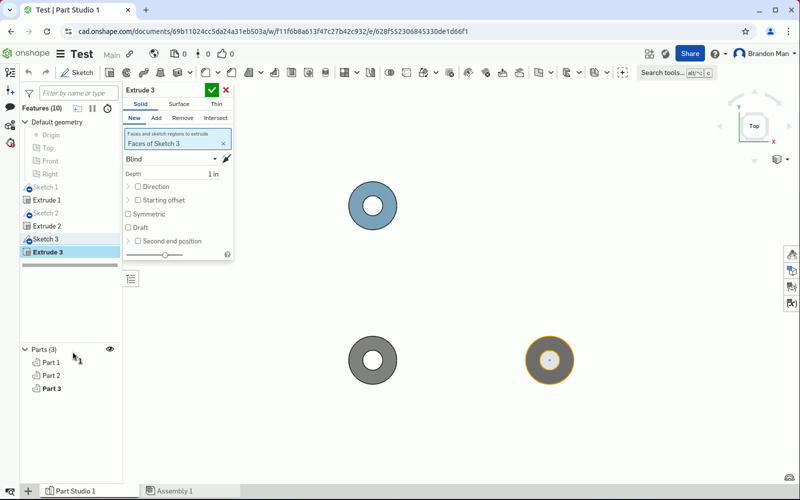
mouse_move(143, 106)
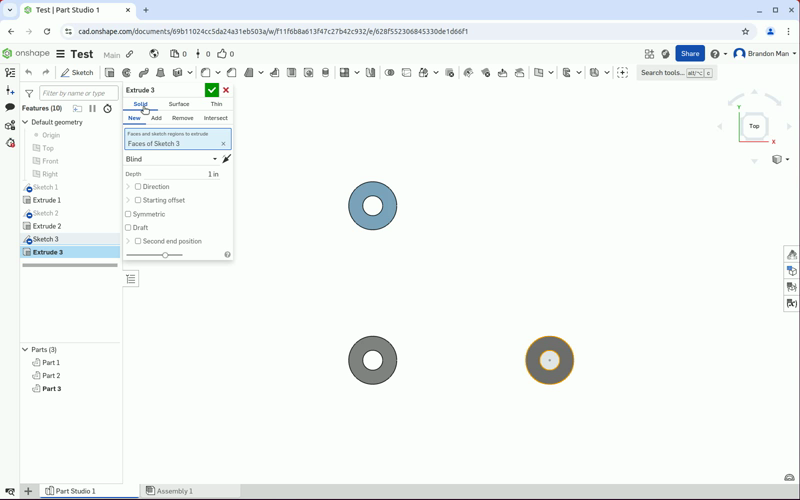
click(143, 106)
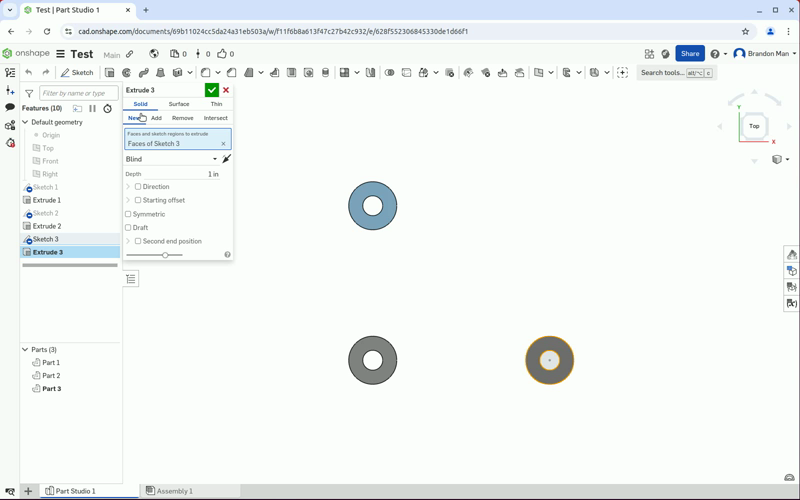
mouse_move(137, 120)
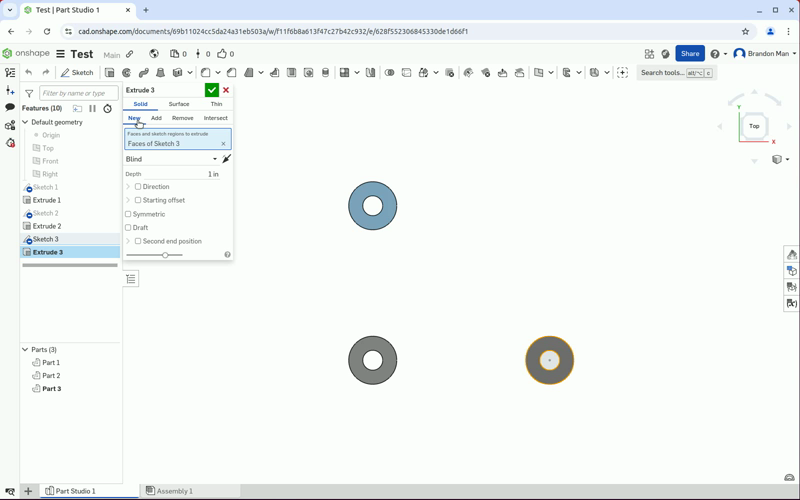
click(137, 120)
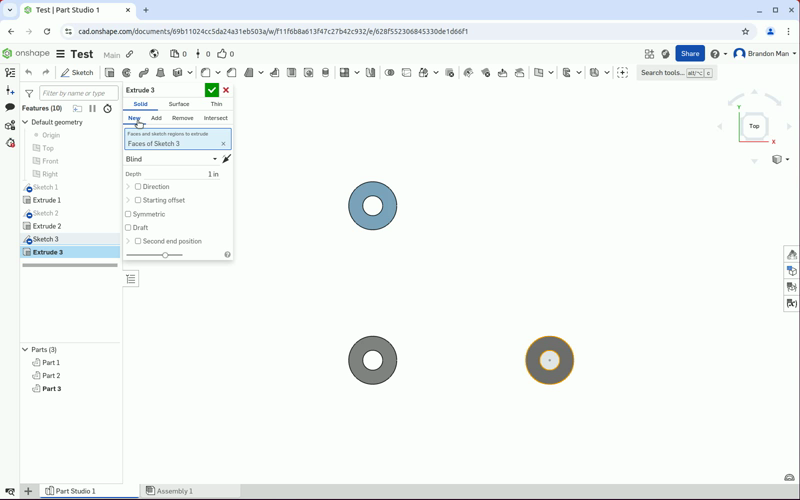
key(tab, 4)
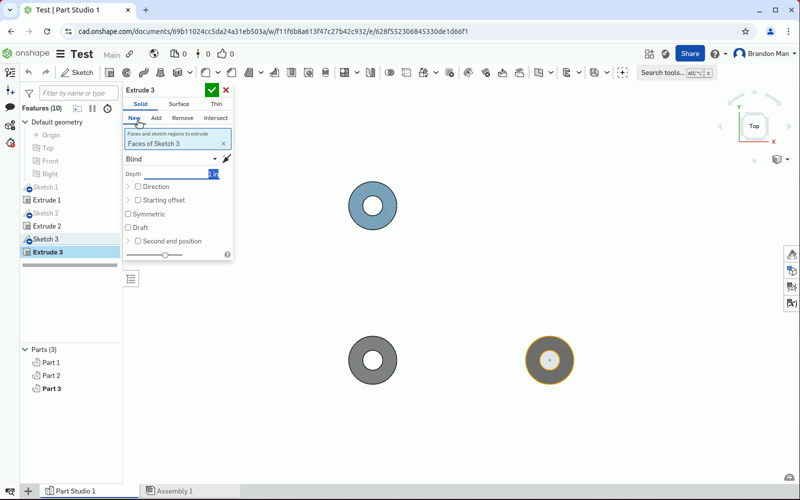
text(0.963)
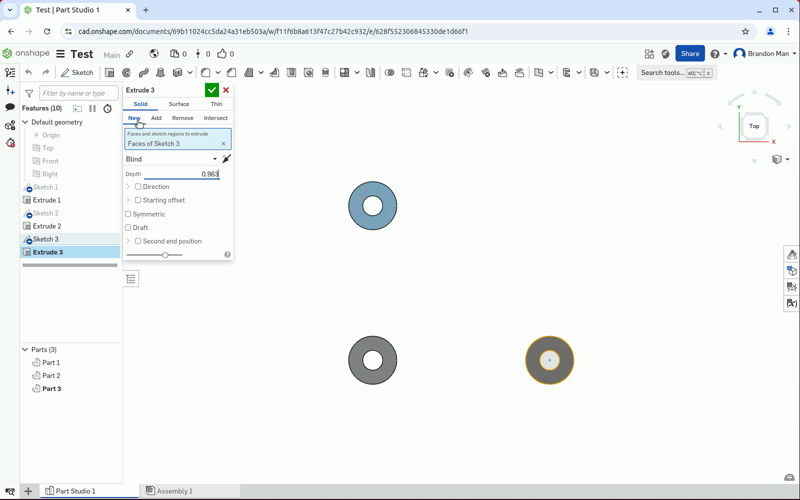
key(enter)
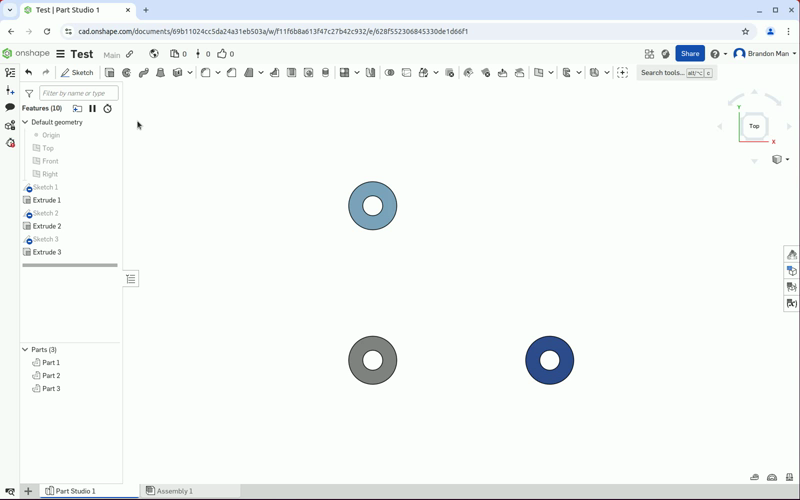
key(shift+h)
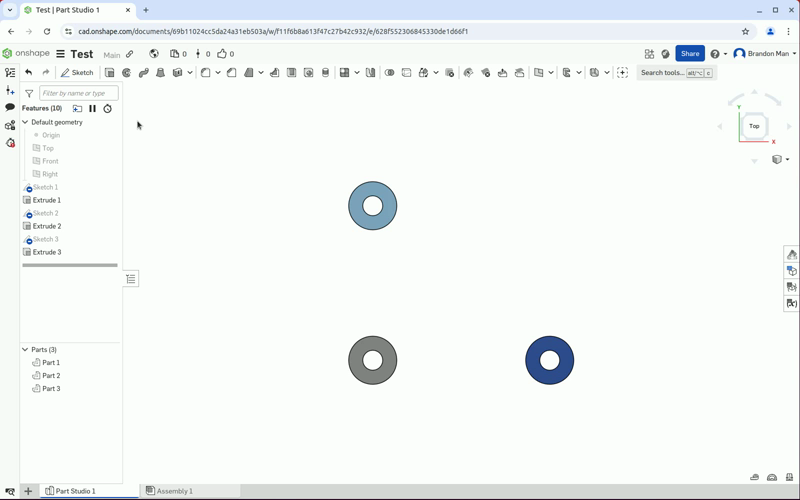
key(shift+h)
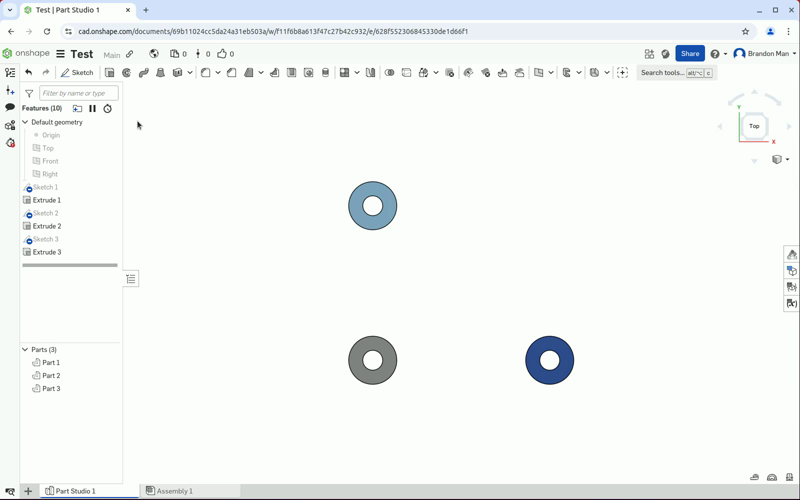
mouse_move(73, 189)
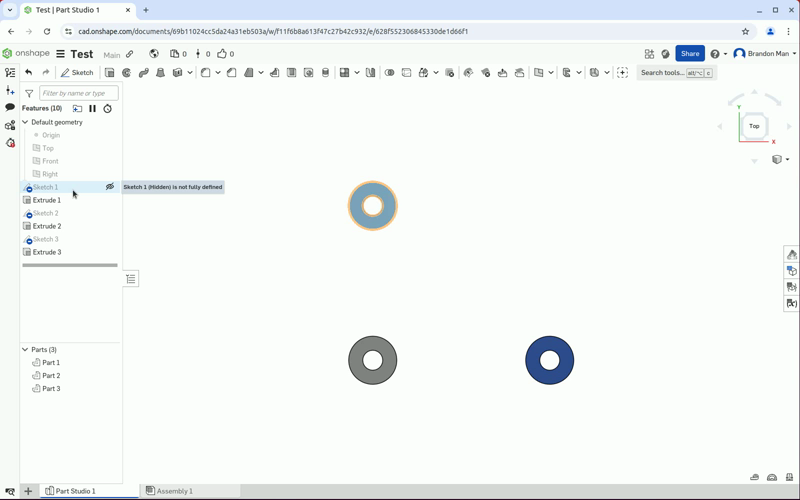
click(73, 189)
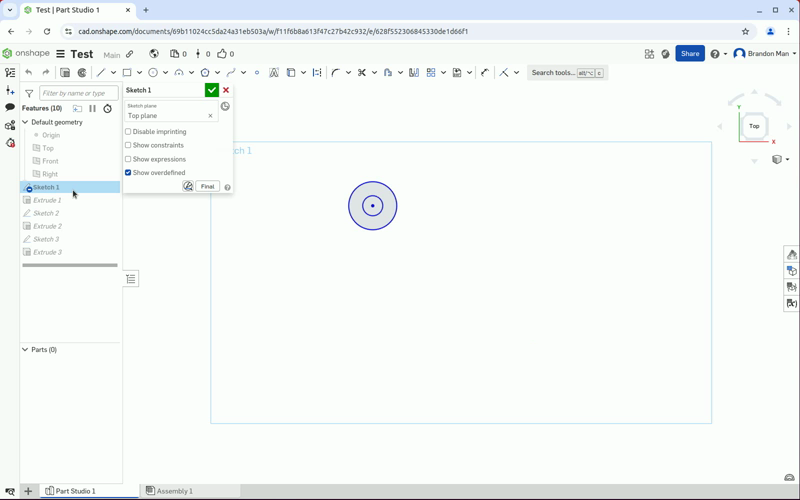
mouse_move(229, 92)
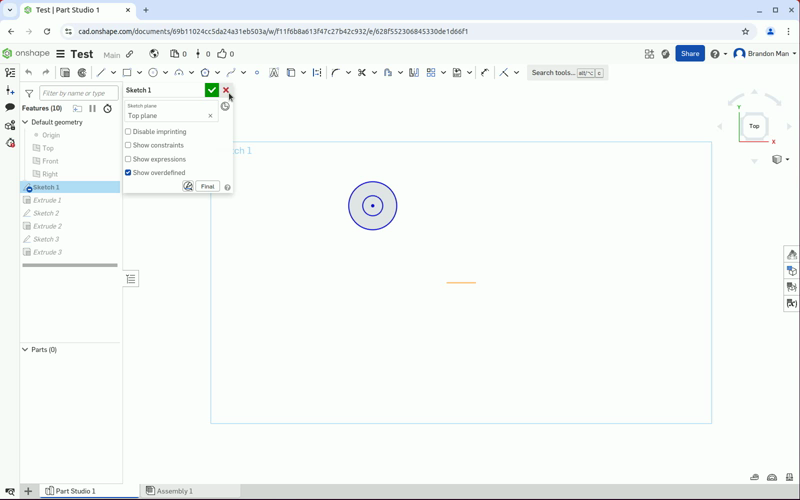
click(229, 92)
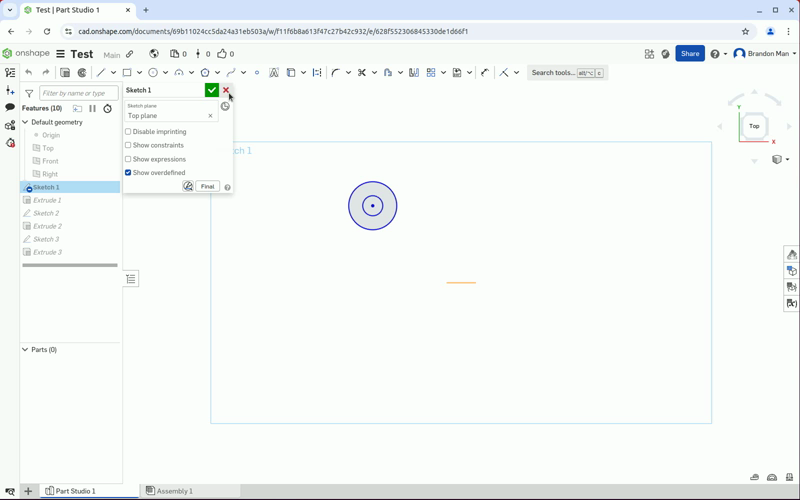
key(shift+s)
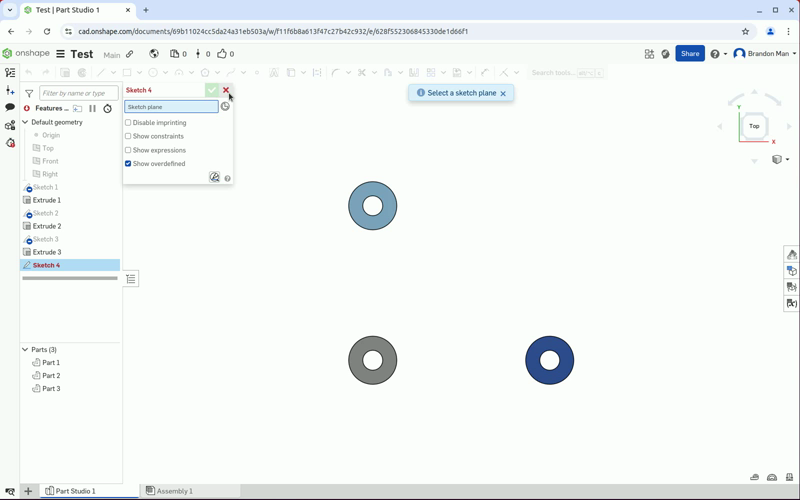
mouse_move(73, 150)
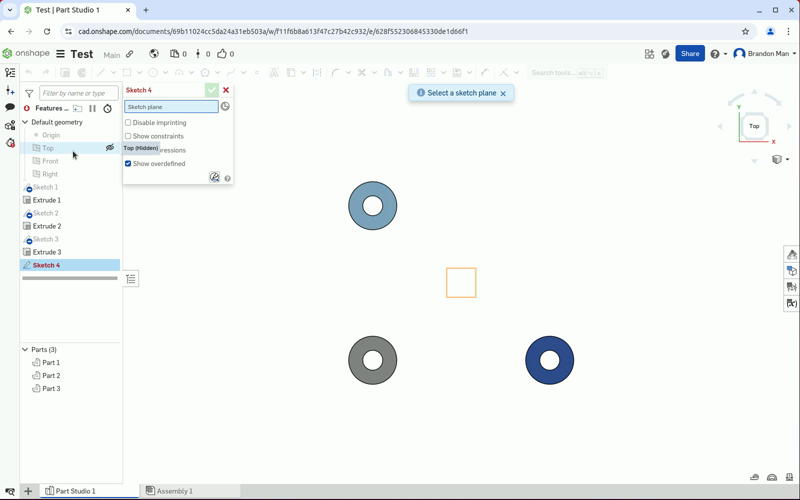
click(73, 150)
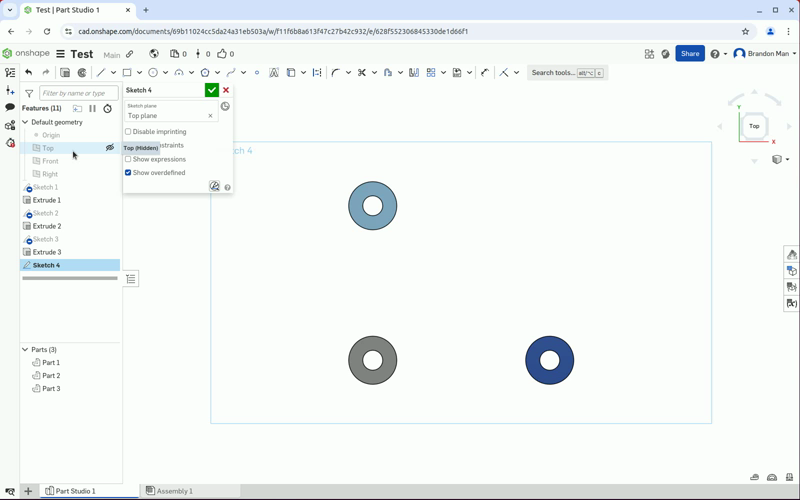
mouse_move(73, 352)
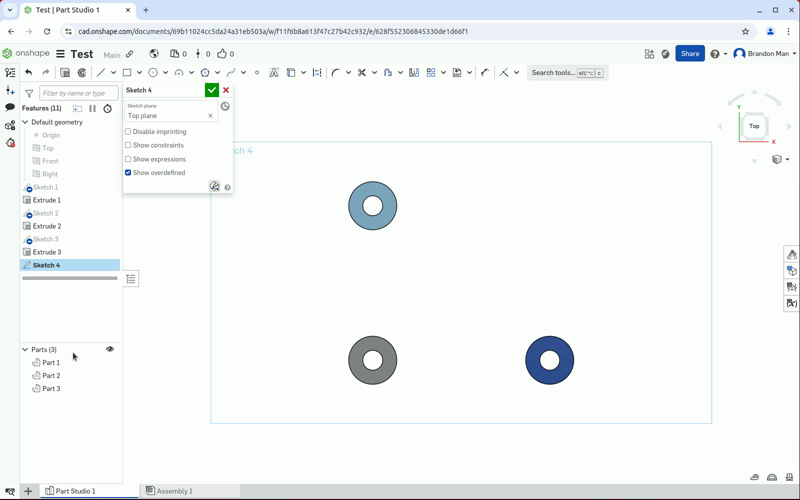
key(y)
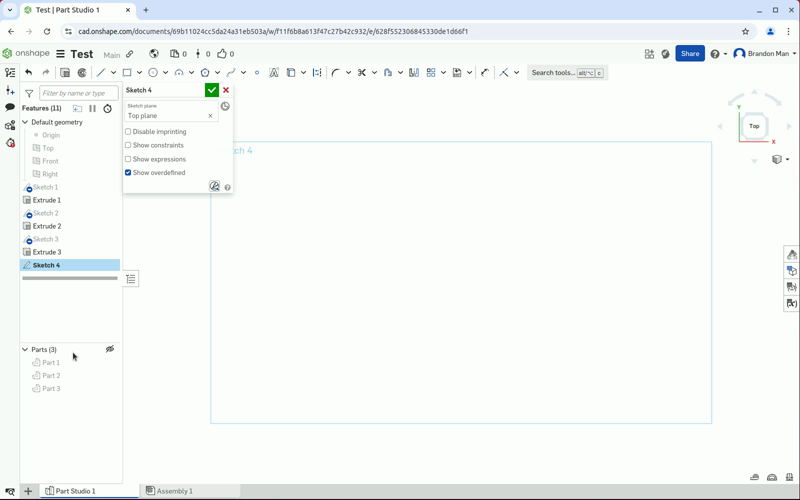
key(c)
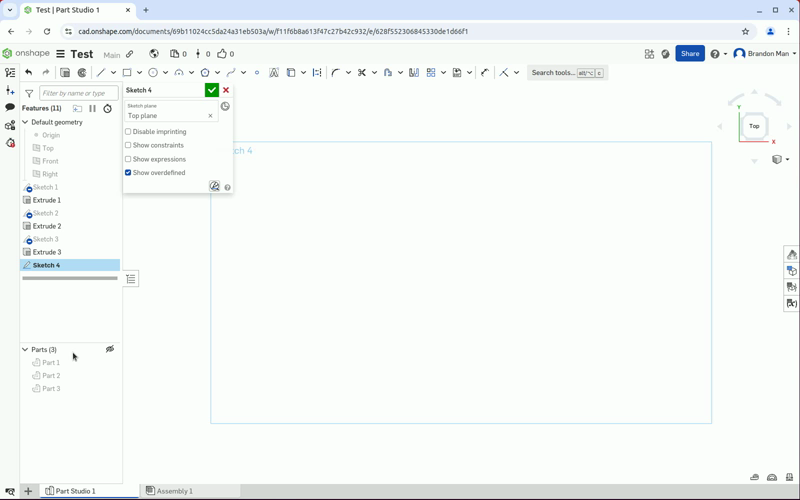
key_down(shift)
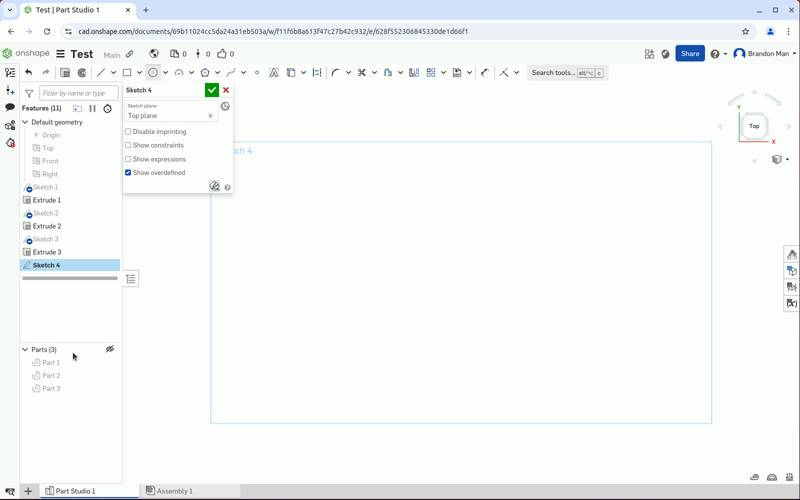
mouse_move(549, 205)
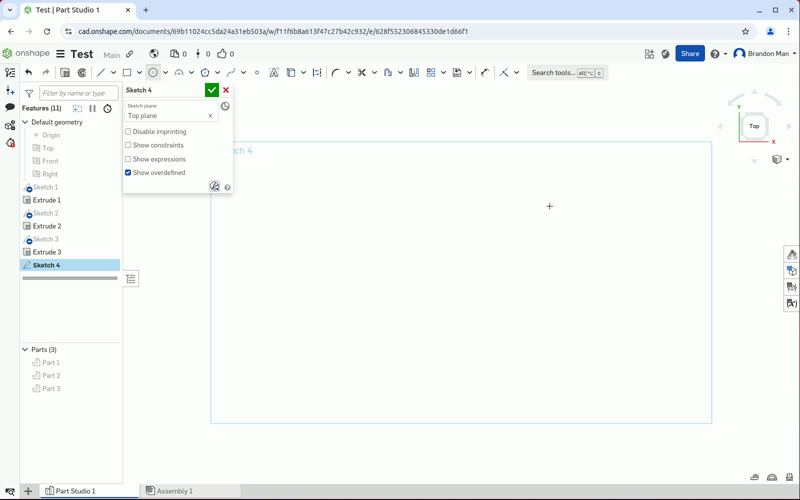
click(549, 205)
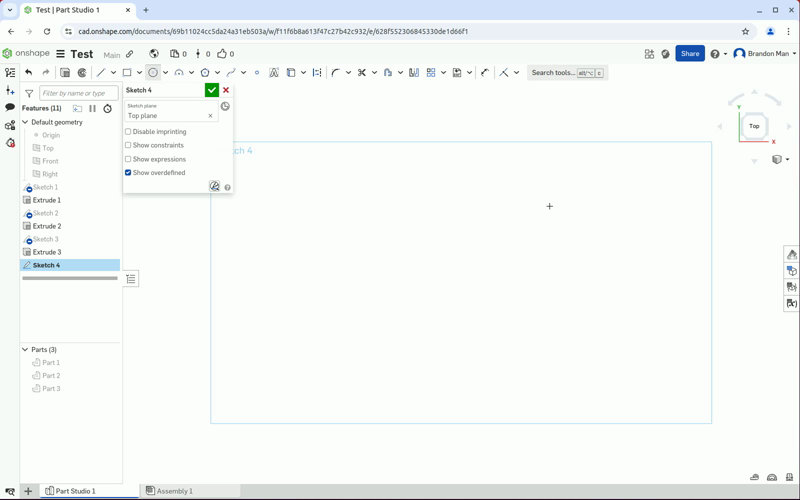
key_up(shift)
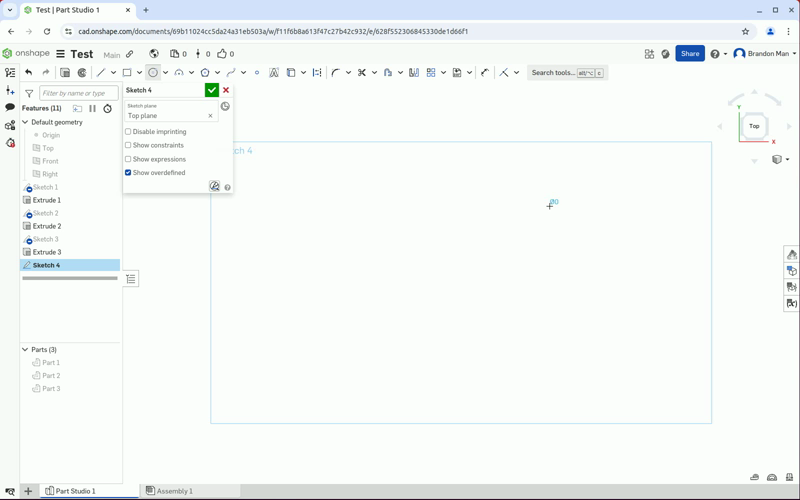
mouse_move(573, 205)
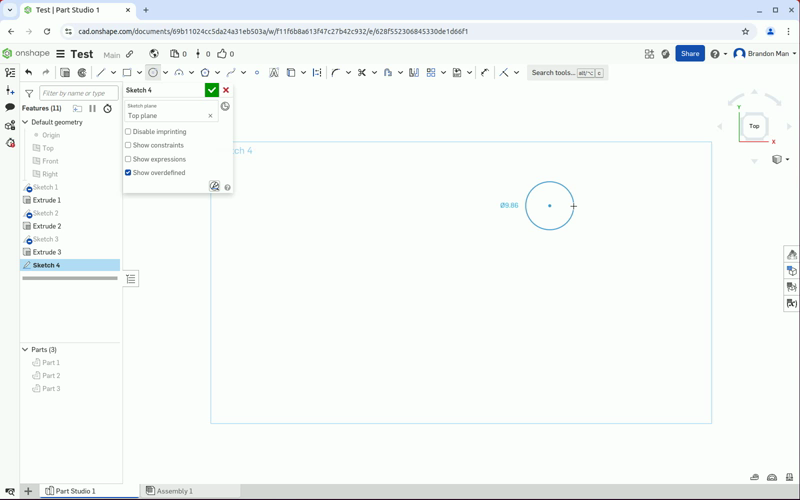
click(573, 205)
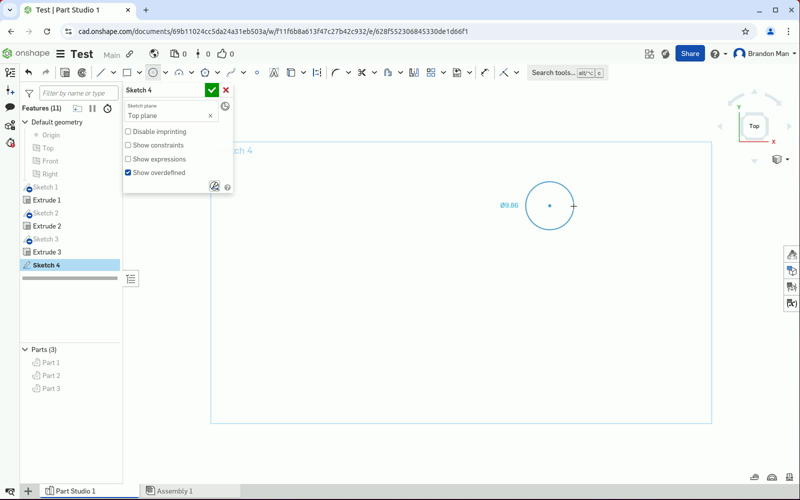
key(esc)
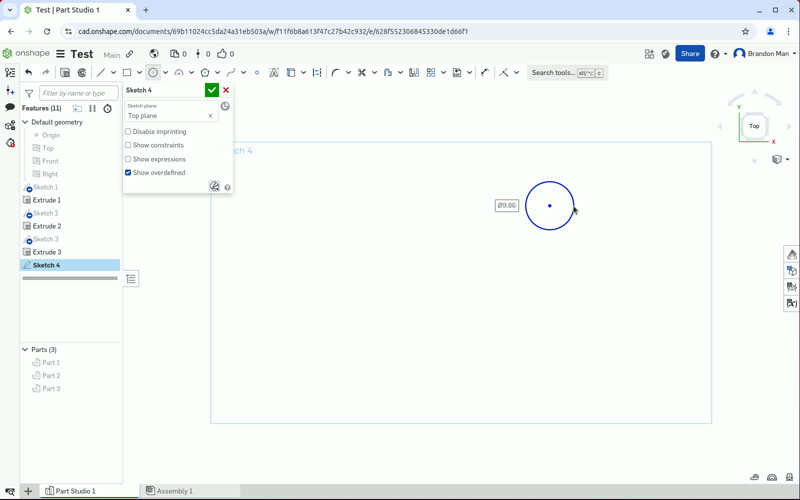
key(c)
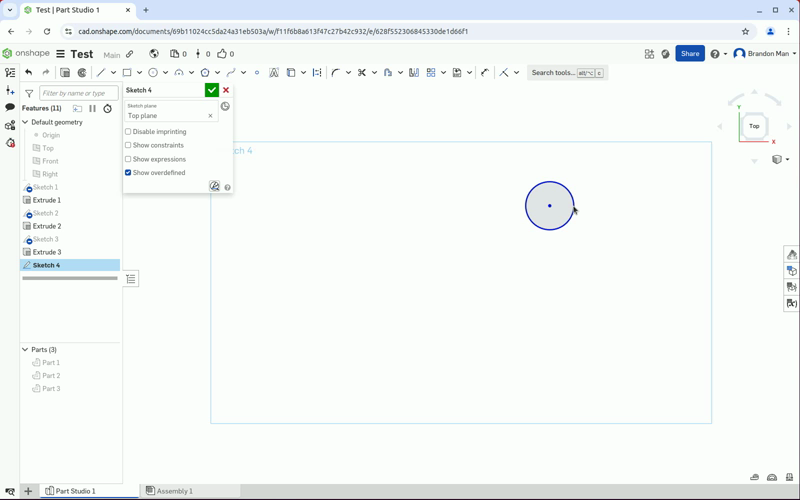
key_down(shift)
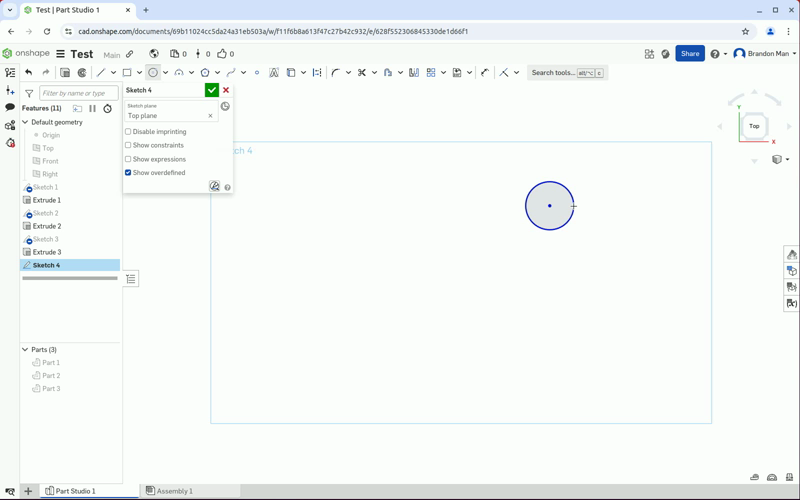
mouse_move(549, 205)
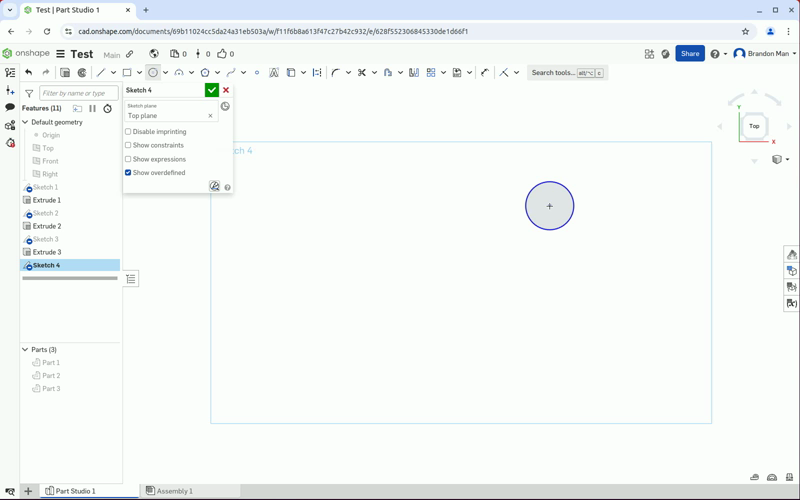
click(549, 205)
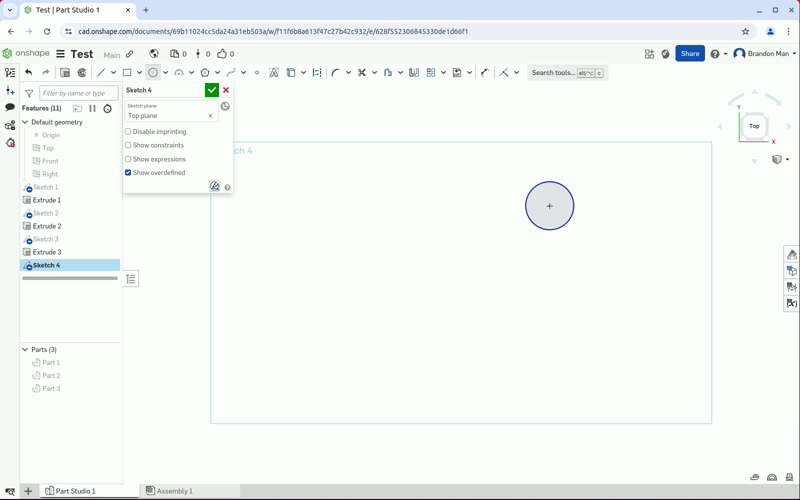
key_up(shift)
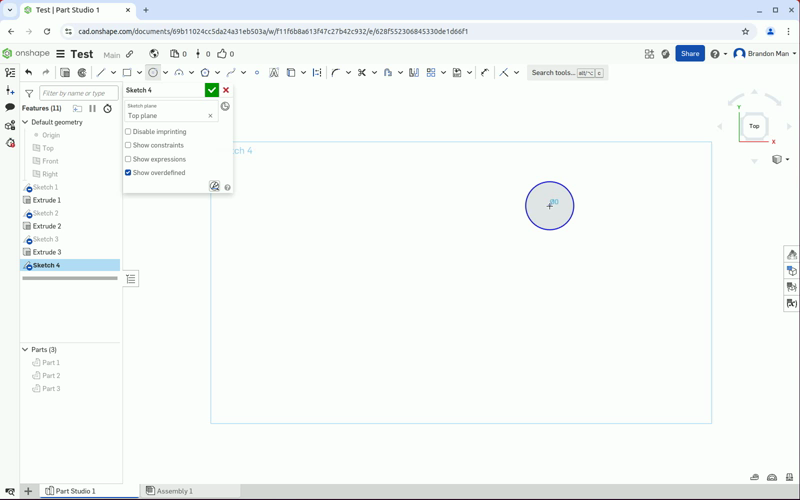
mouse_move(559, 205)
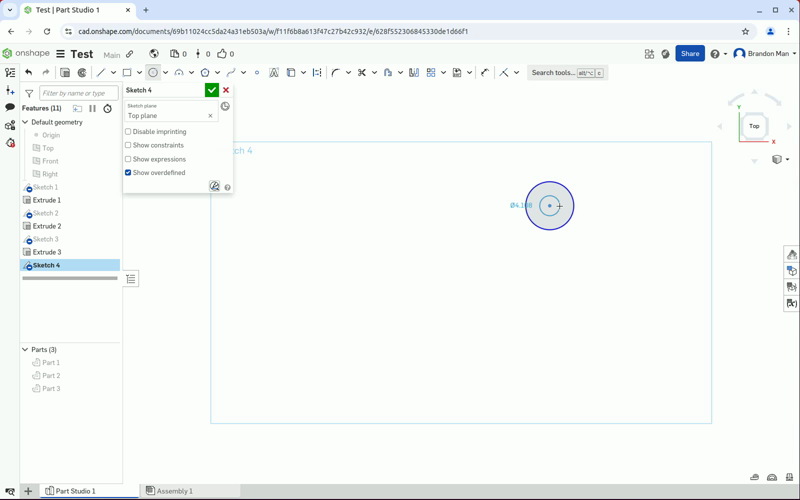
click(559, 205)
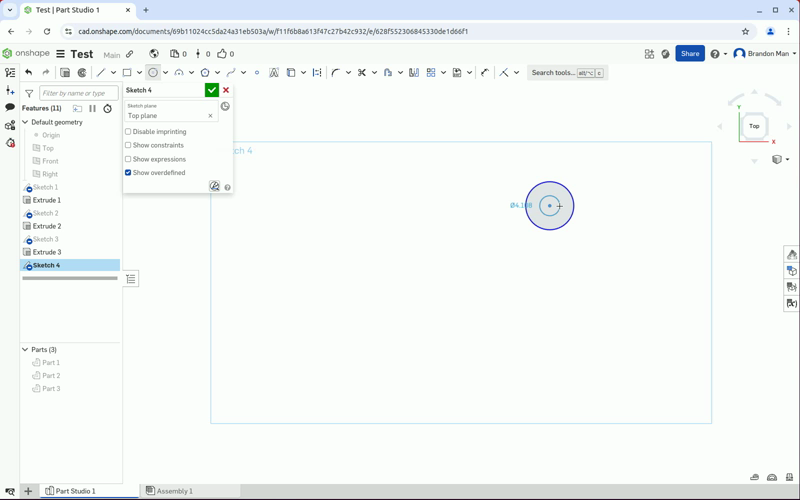
key(esc)
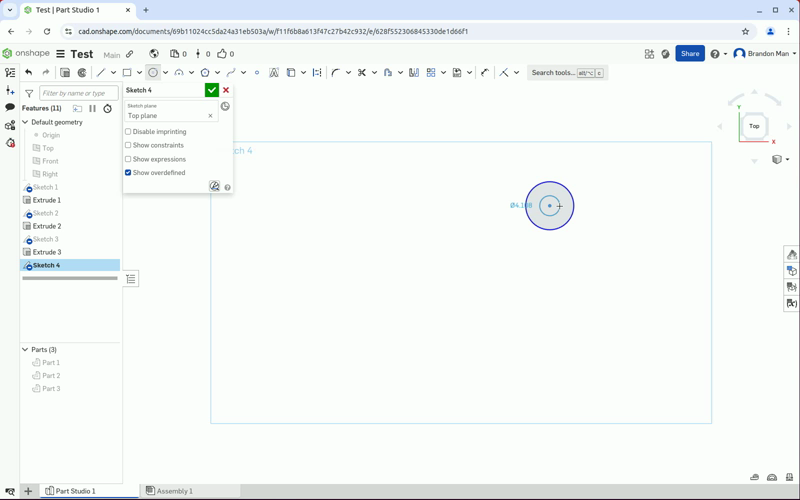
mouse_move(548, 185)
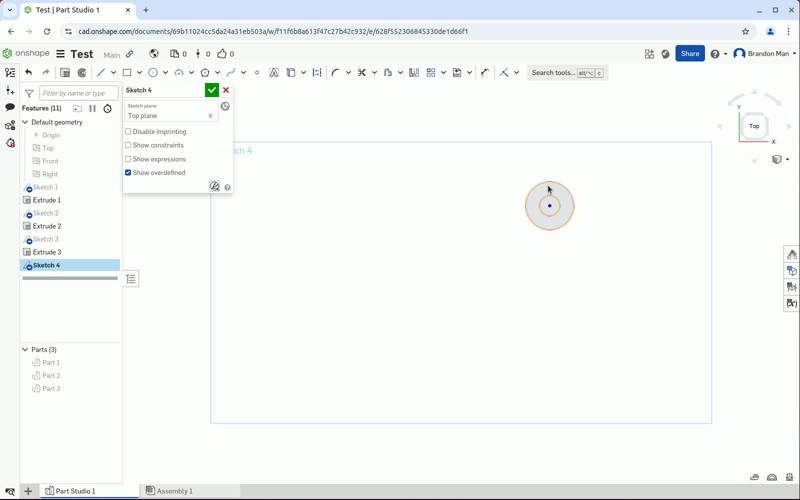
scroll(6)
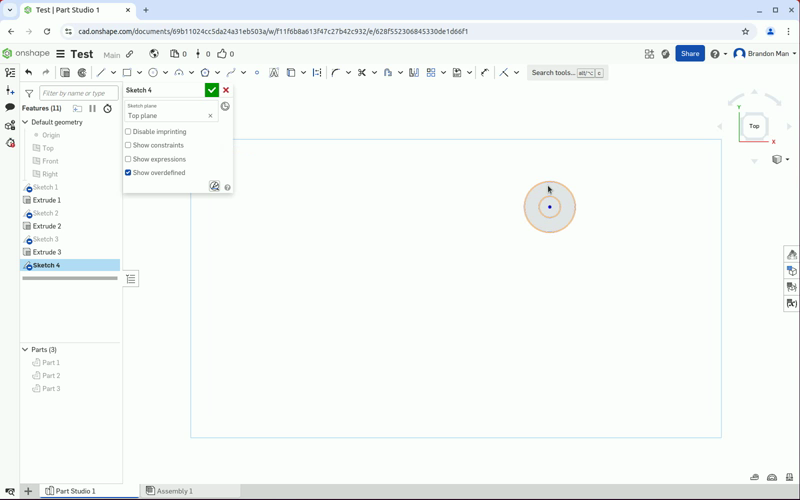
scroll(6)
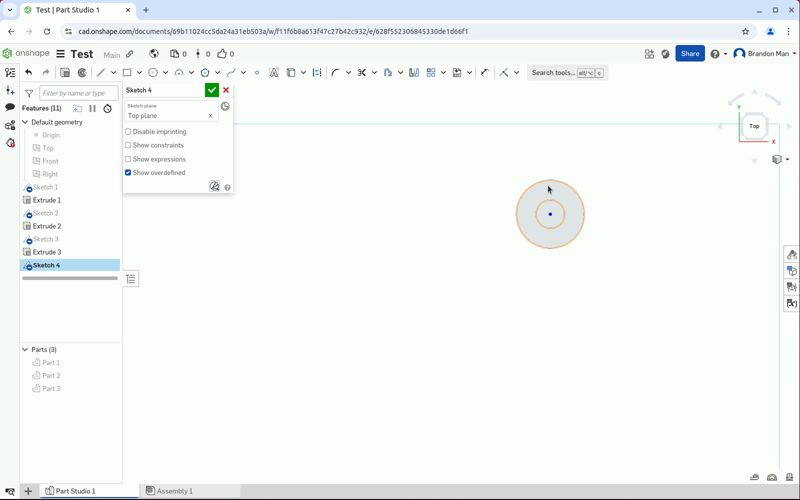
scroll(6)
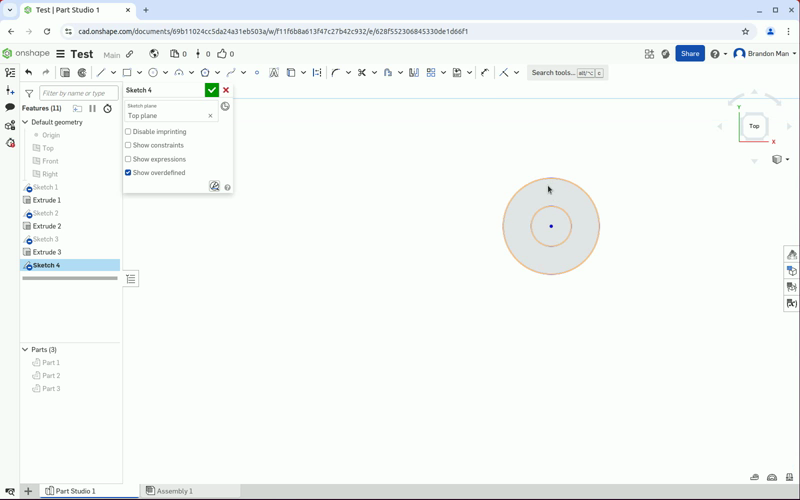
scroll(6)
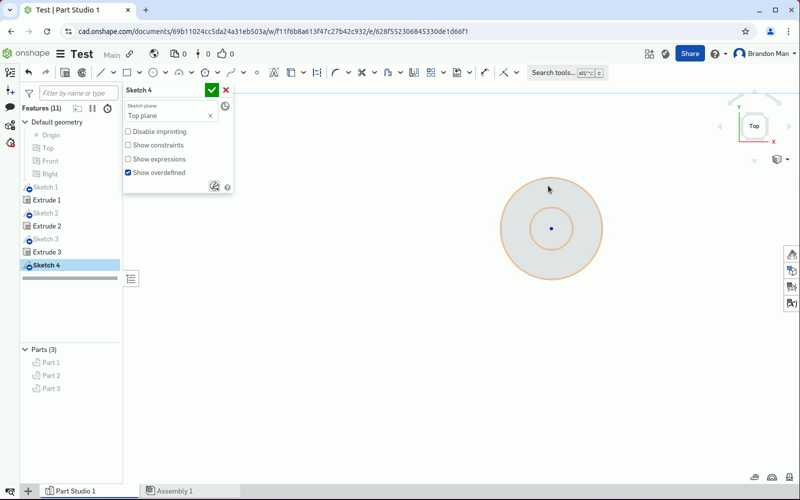
scroll(6)
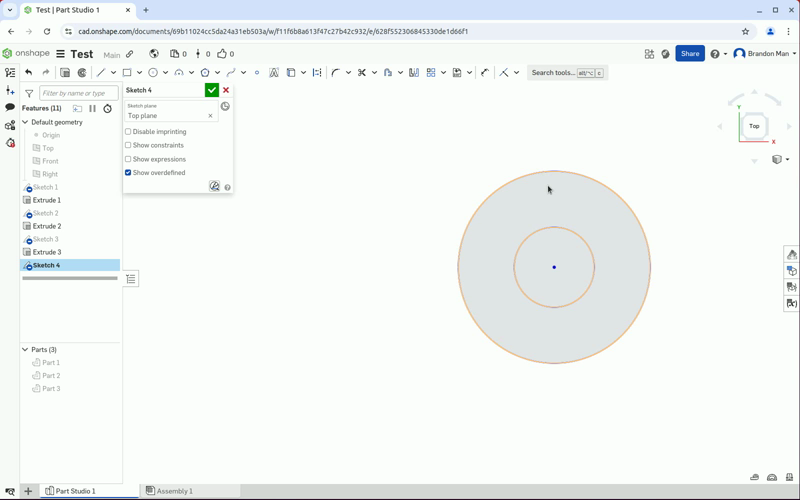
scroll(6)
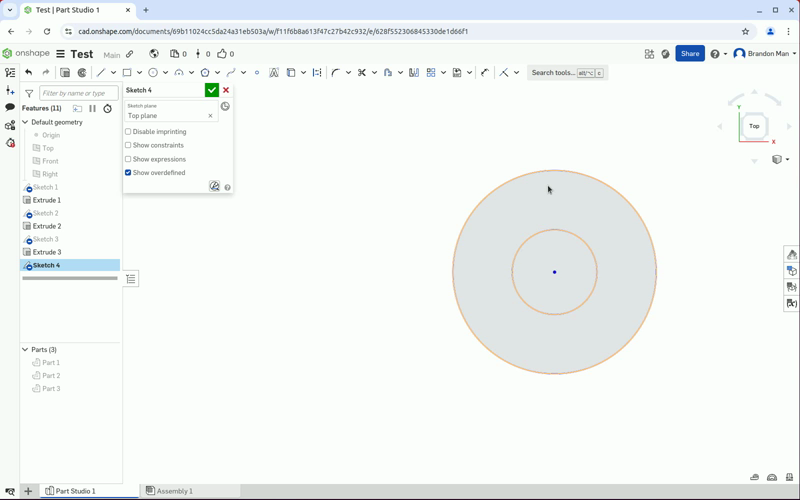
scroll(6)
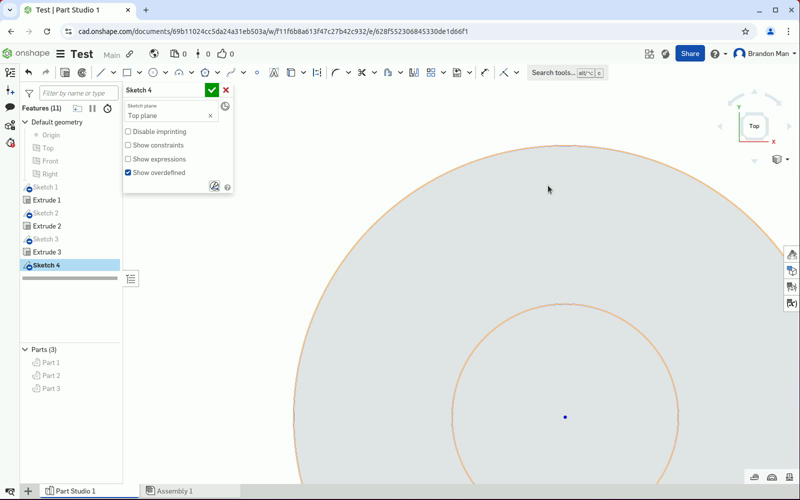
click(548, 185)
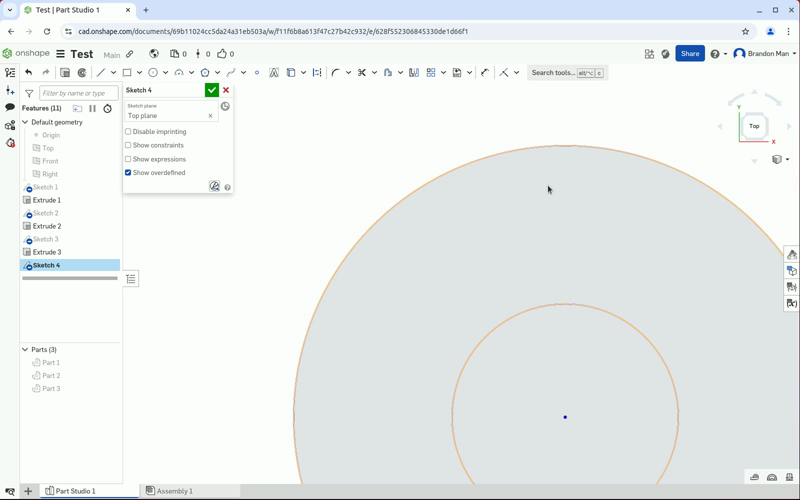
scroll(-6)
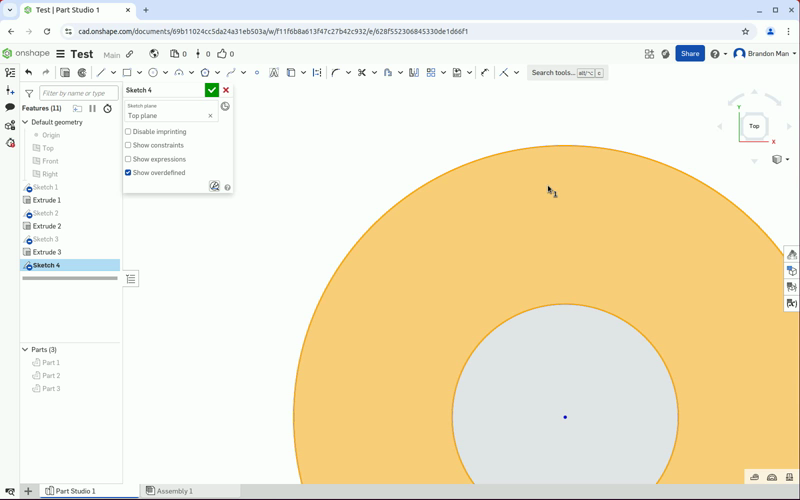
scroll(-6)
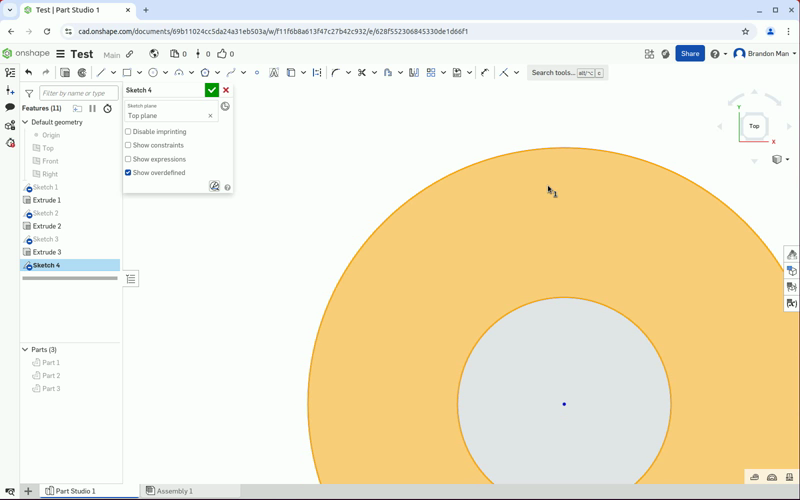
scroll(-6)
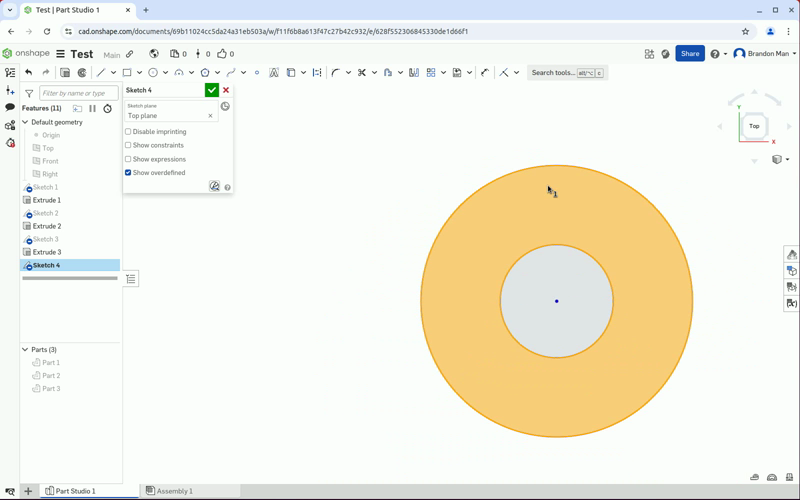
scroll(-6)
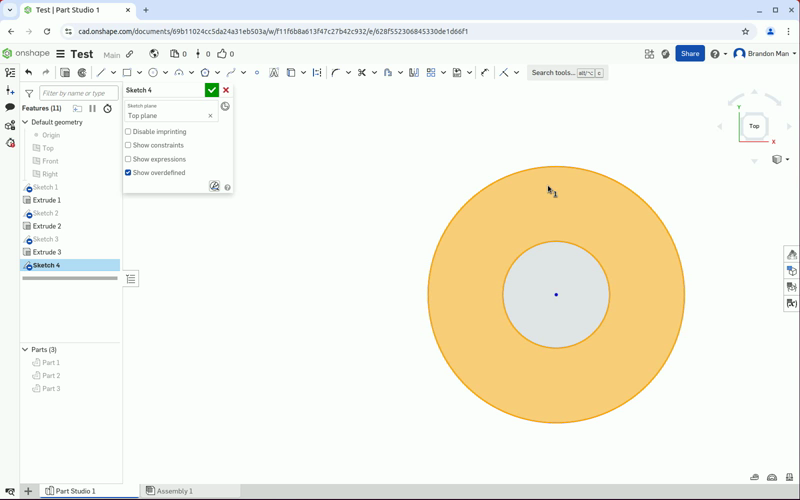
scroll(-6)
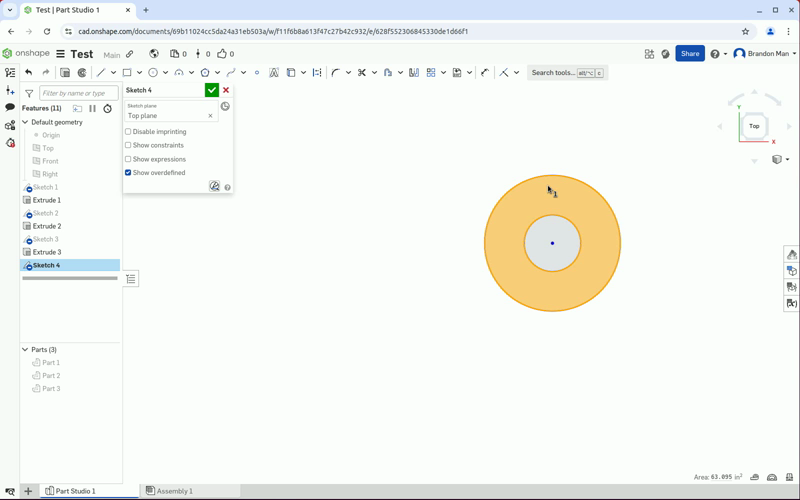
scroll(-6)
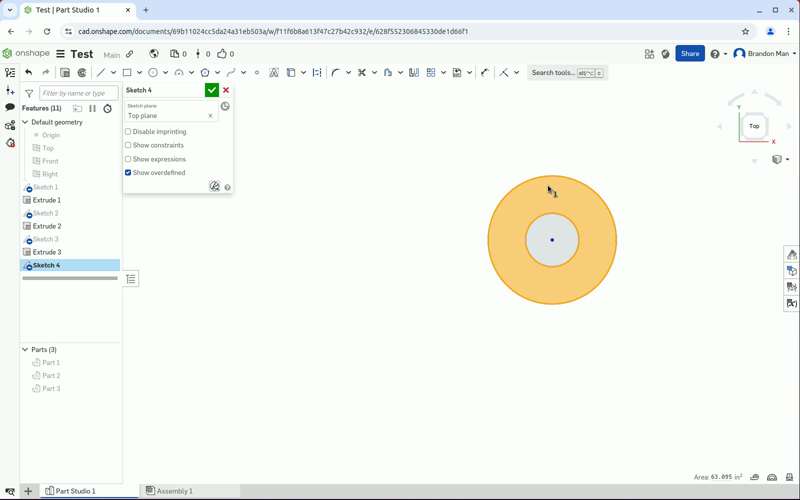
scroll(-6)
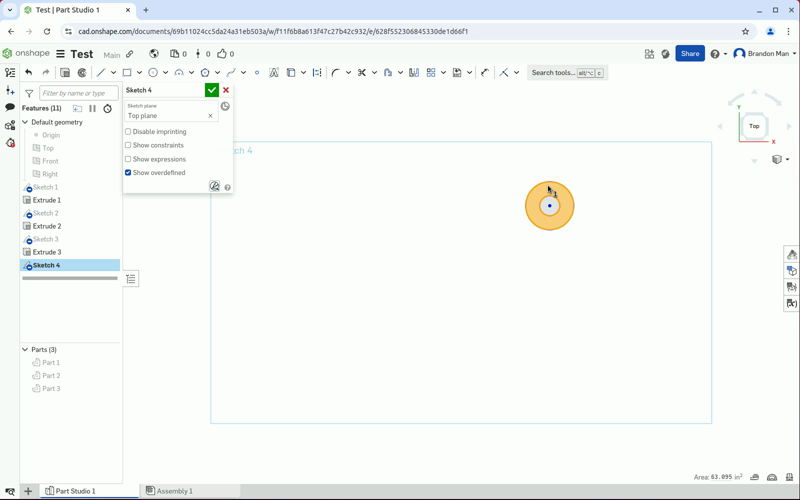
mouse_move(73, 352)
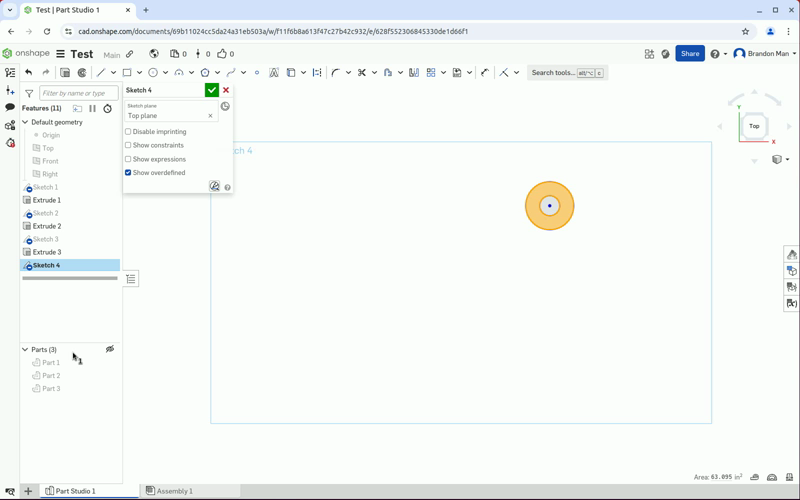
key(shift+y)
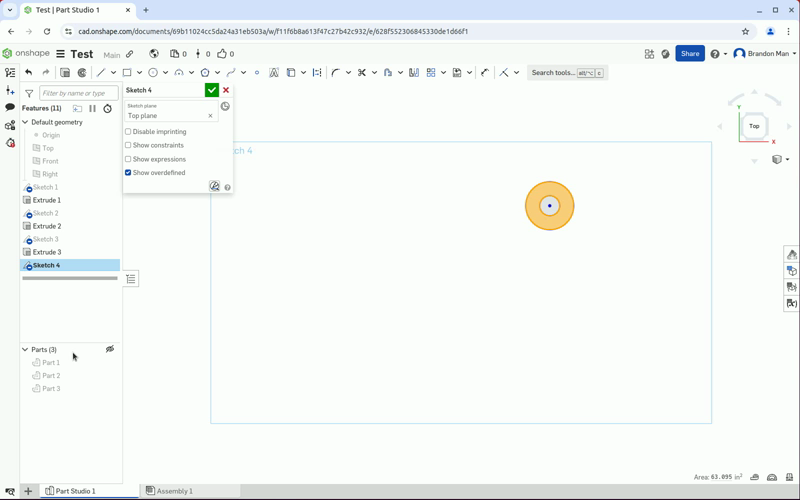
key(shift+e)
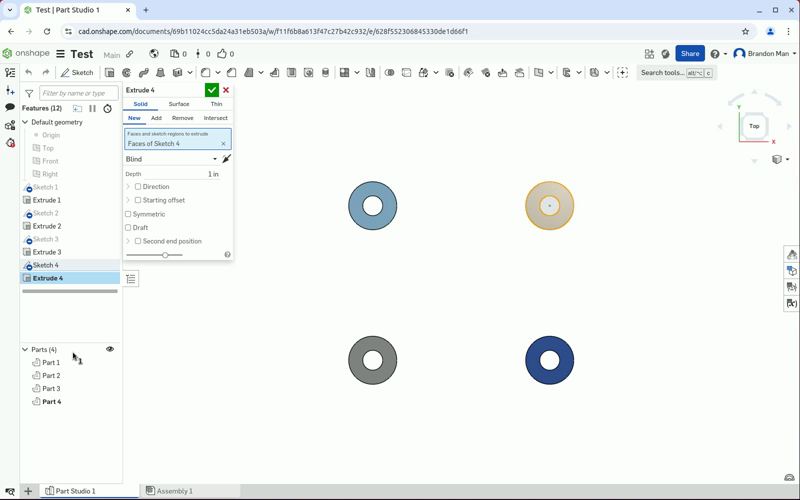
mouse_move(143, 106)
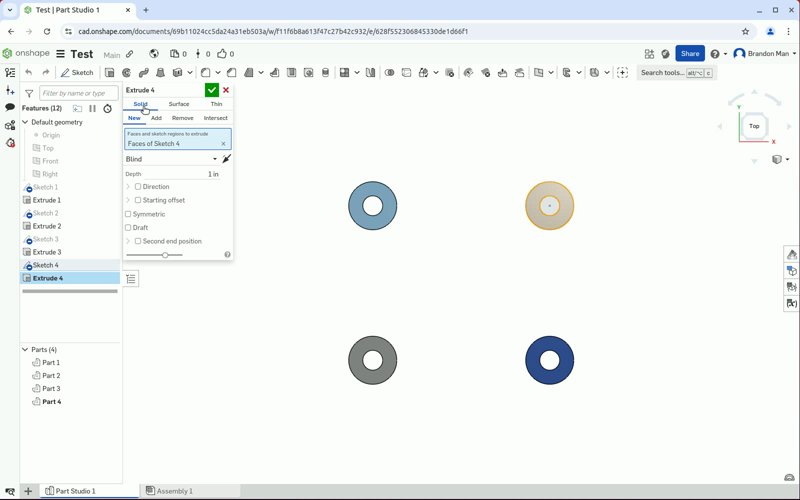
click(143, 106)
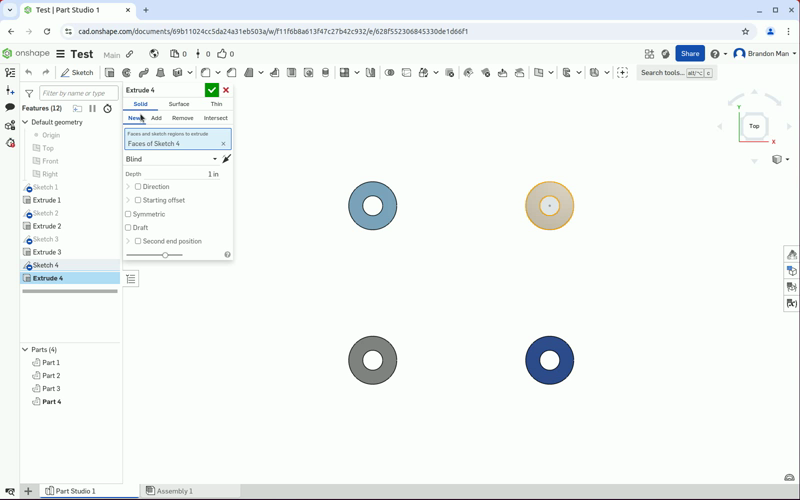
mouse_move(137, 120)
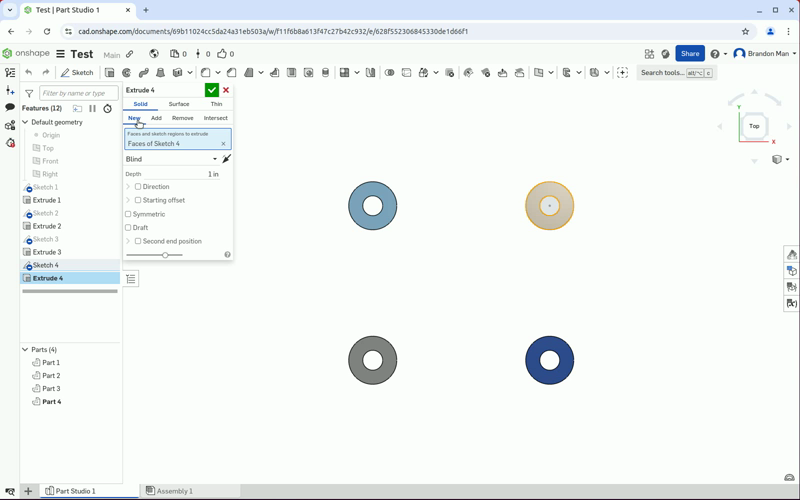
click(137, 120)
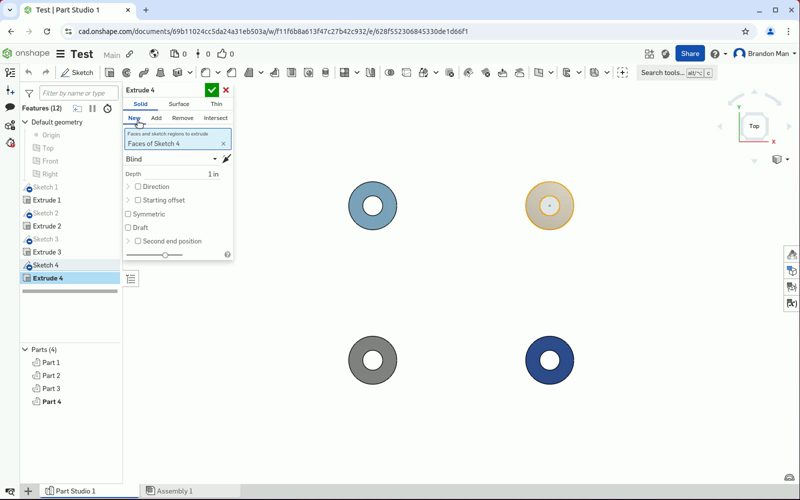
key(tab, 4)
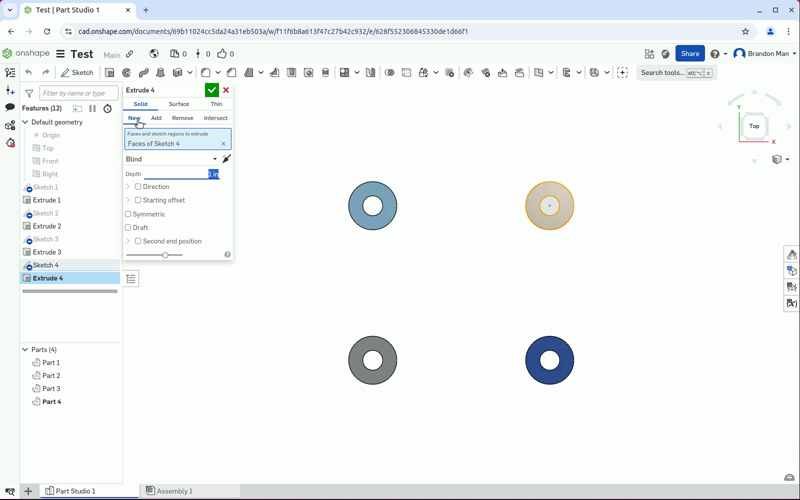
text(0.963)
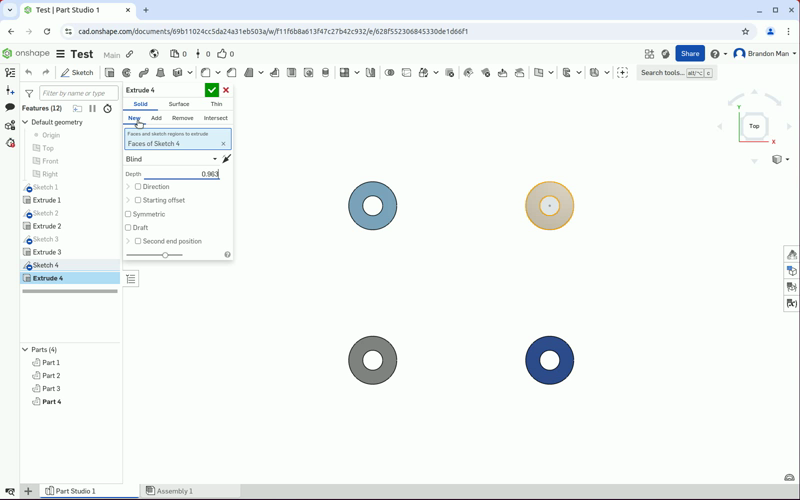
key(enter)
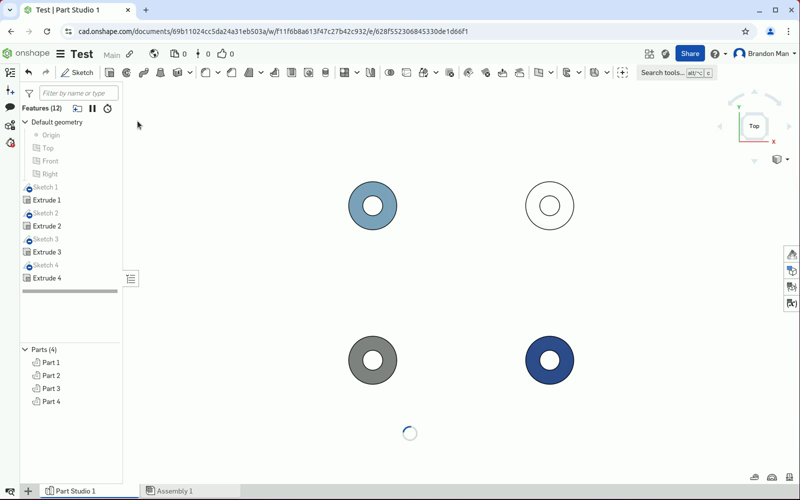
key(shift+h)
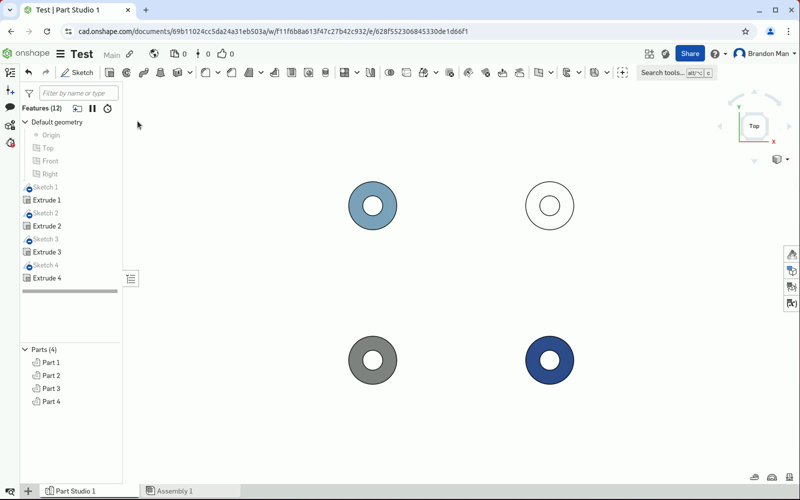
key(shift+h)
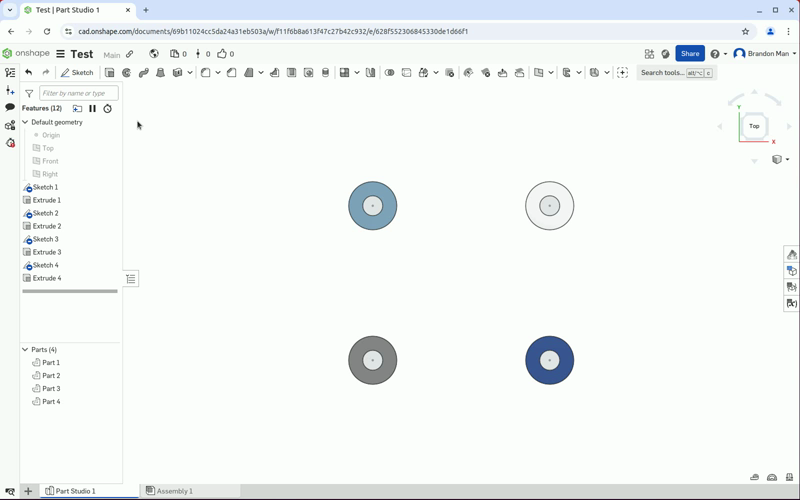
key(shift+7)
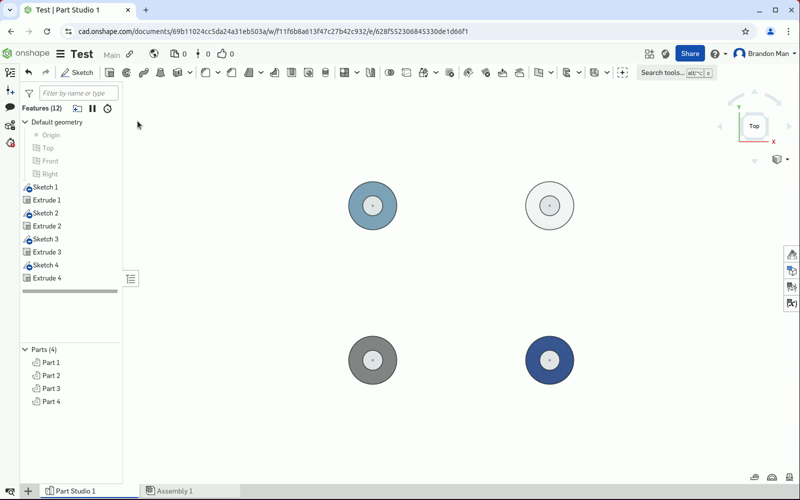
key(up, 3)
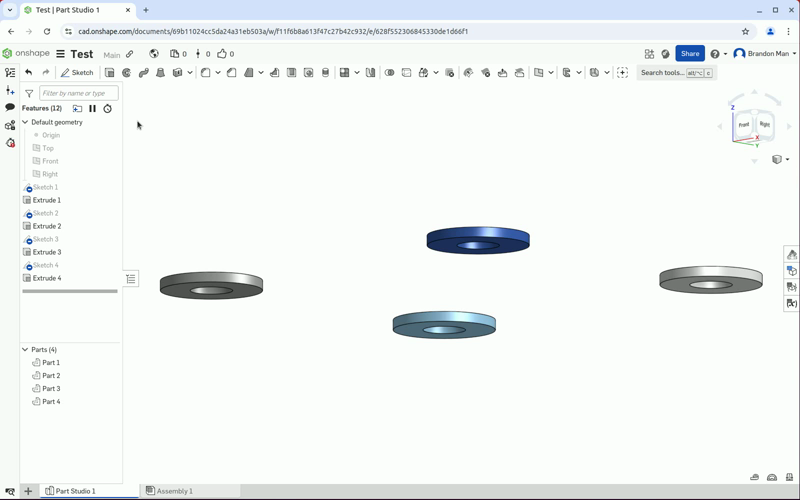
key(left, 3)
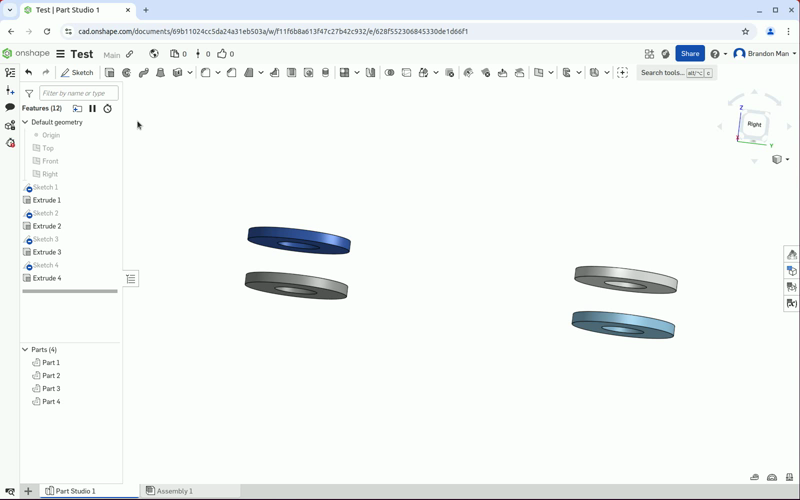
key(right, 3)
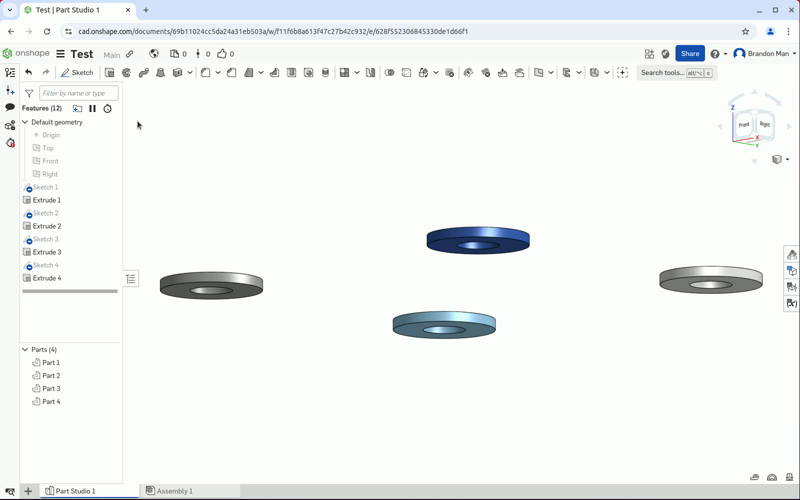
key(down, 3)
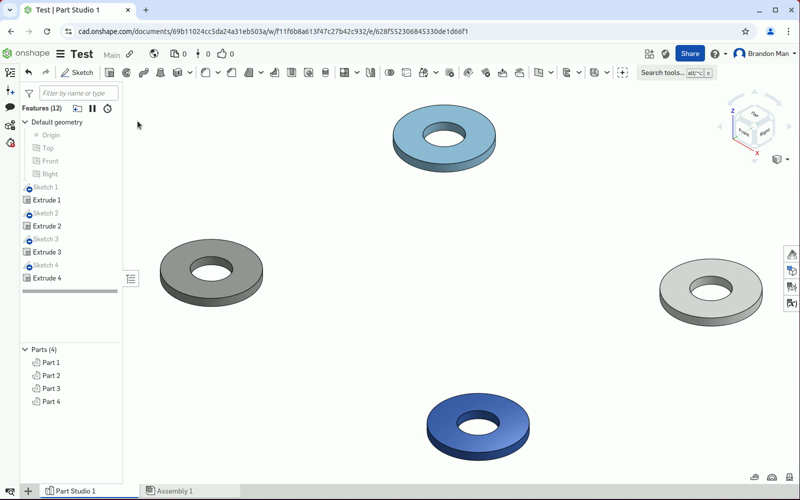
mouse_move(73, 189)
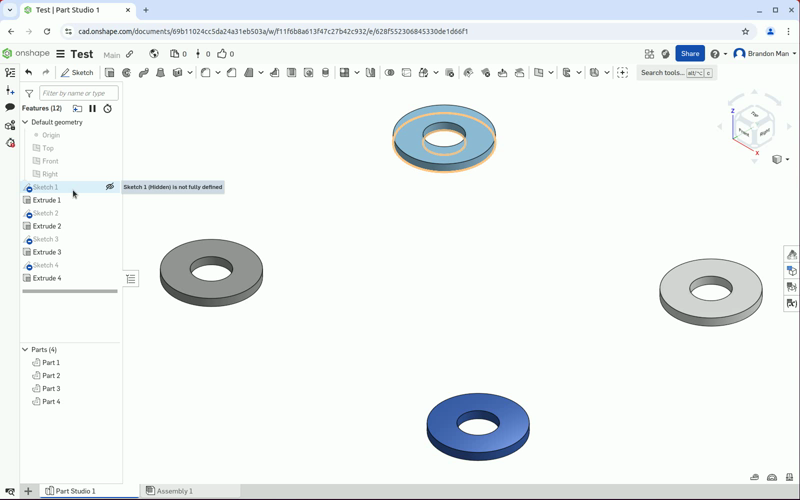
click(73, 189)